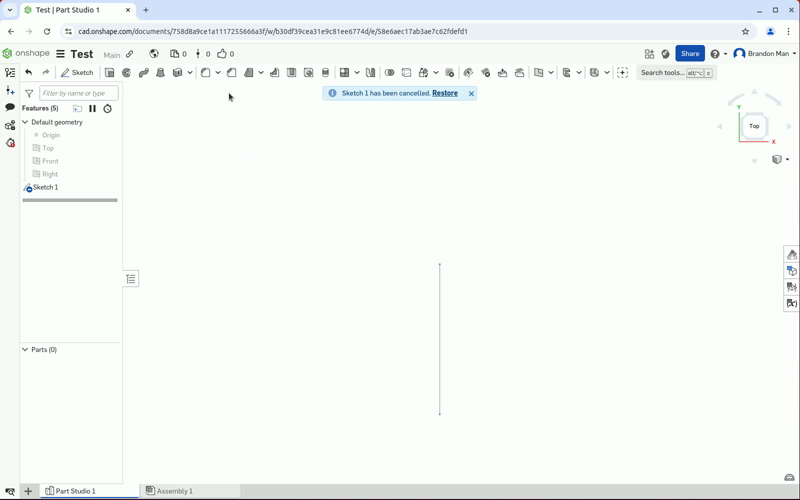
key(shift+h)
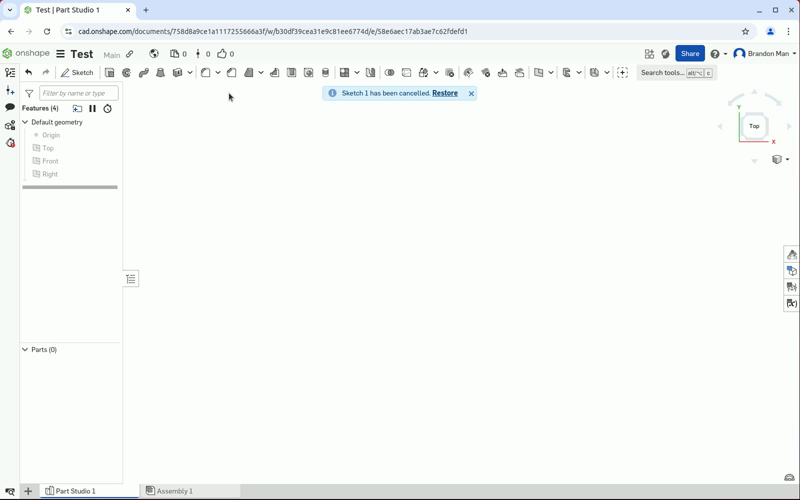
mouse_move(73, 352)
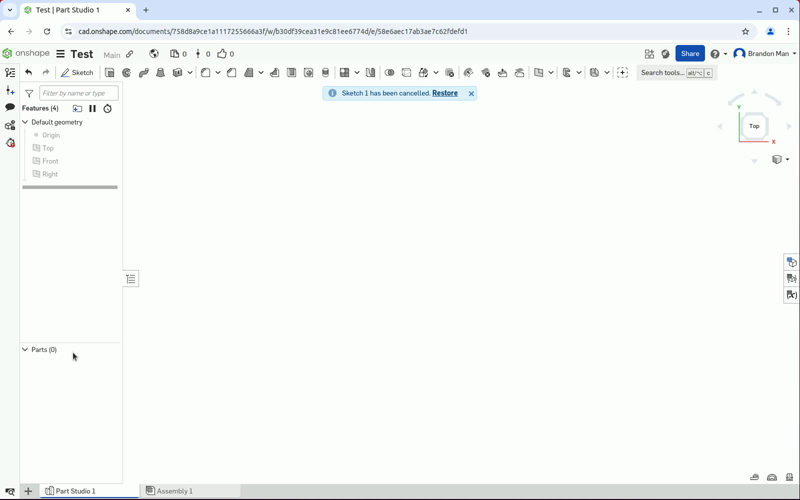
key(y)
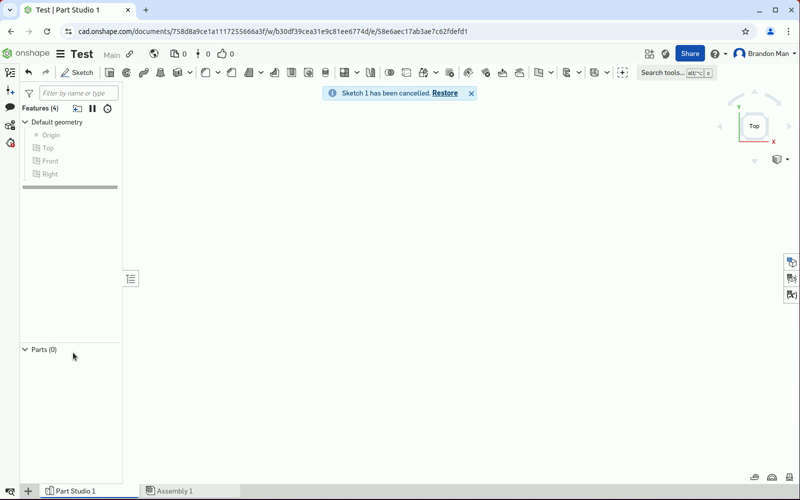
key(shift+p)
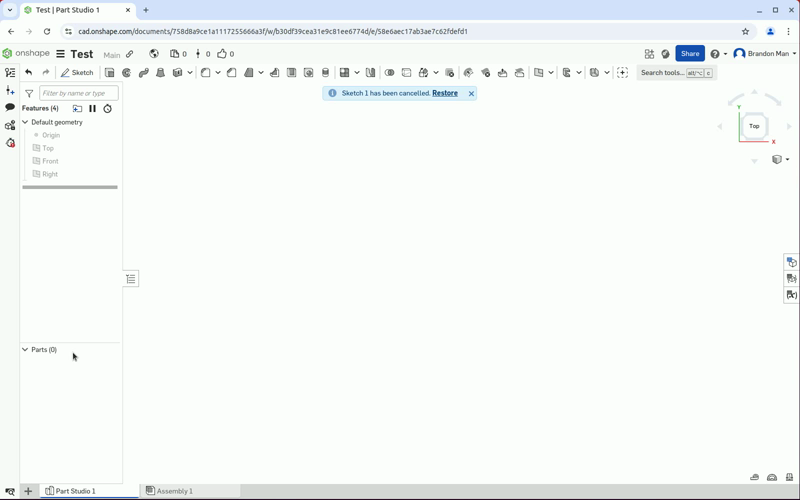
key(space)
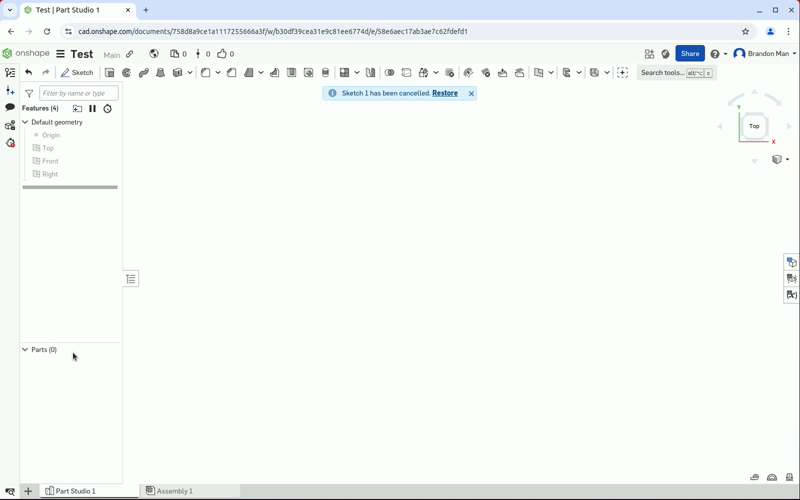
key_down(shift)
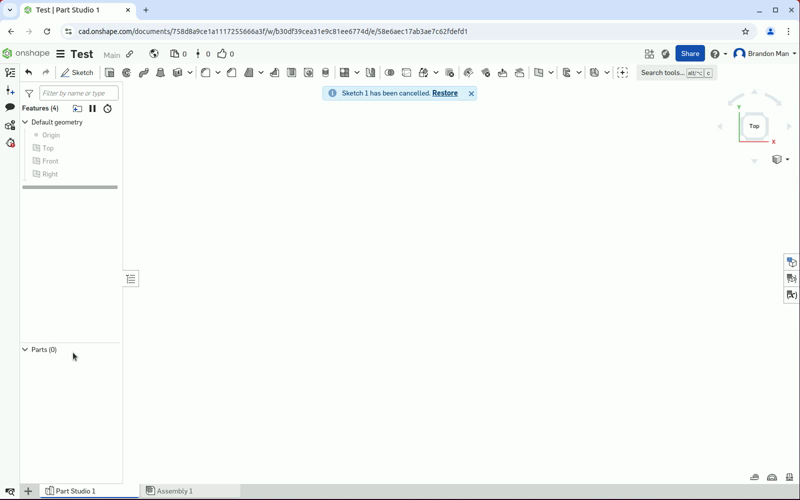
key(up)
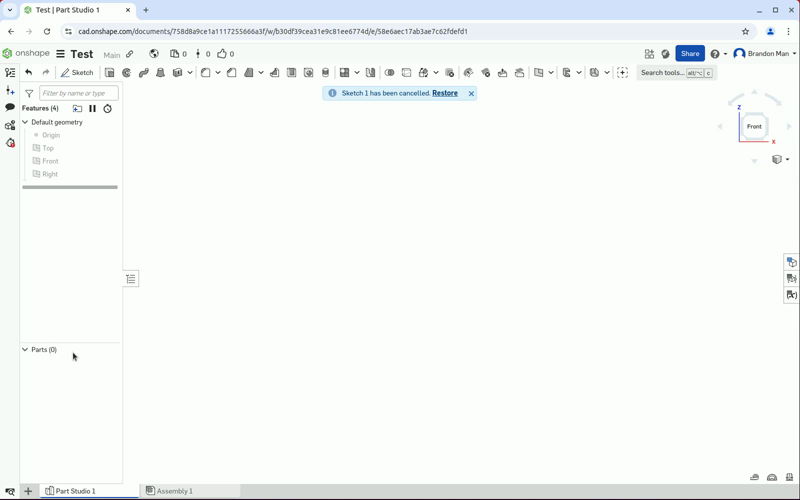
key_up(shift)
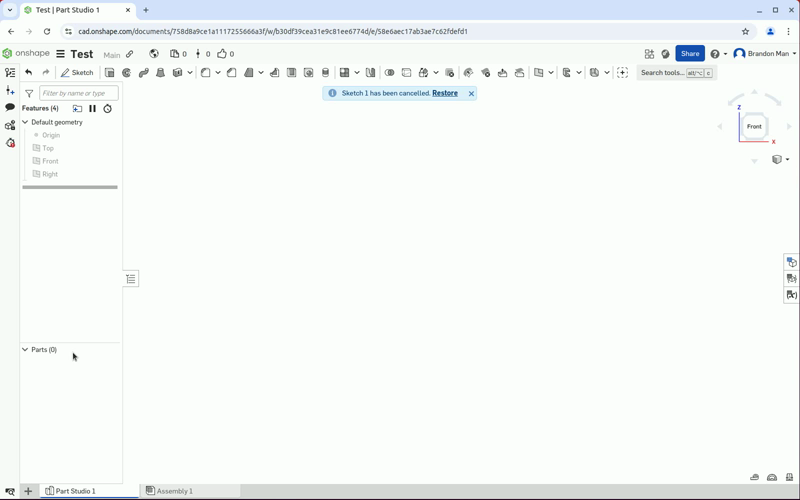
mouse_move(73, 352)
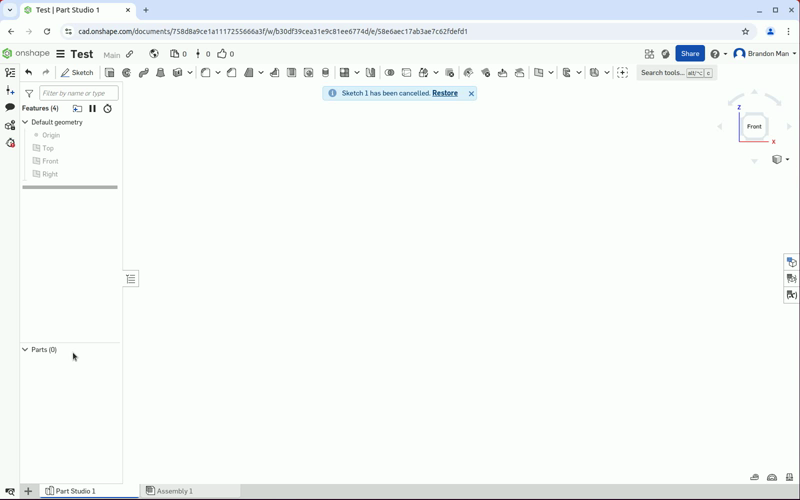
key(shift+y)
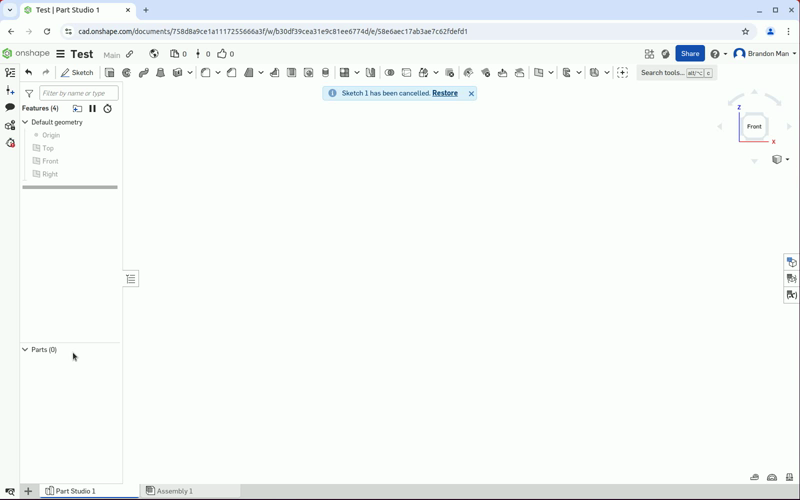
key(shift+s)
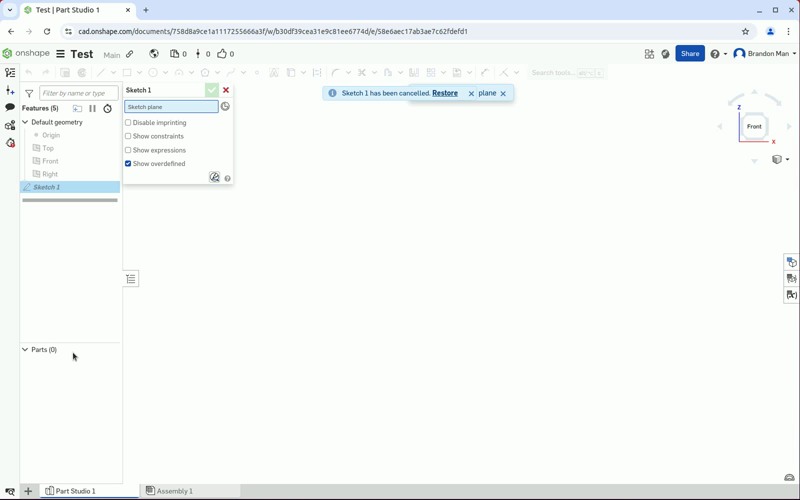
mouse_move(73, 163)
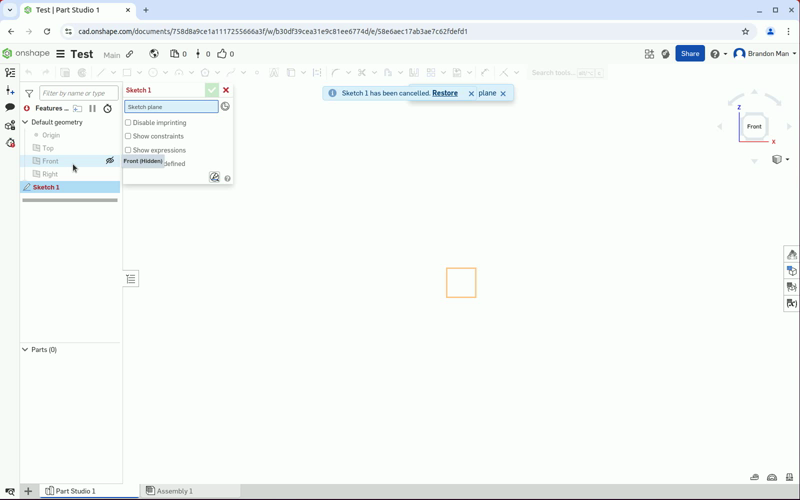
click(73, 163)
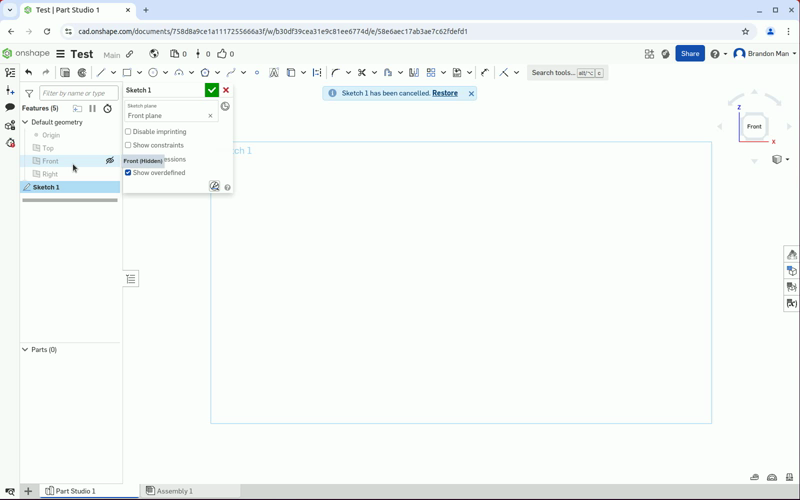
mouse_move(73, 352)
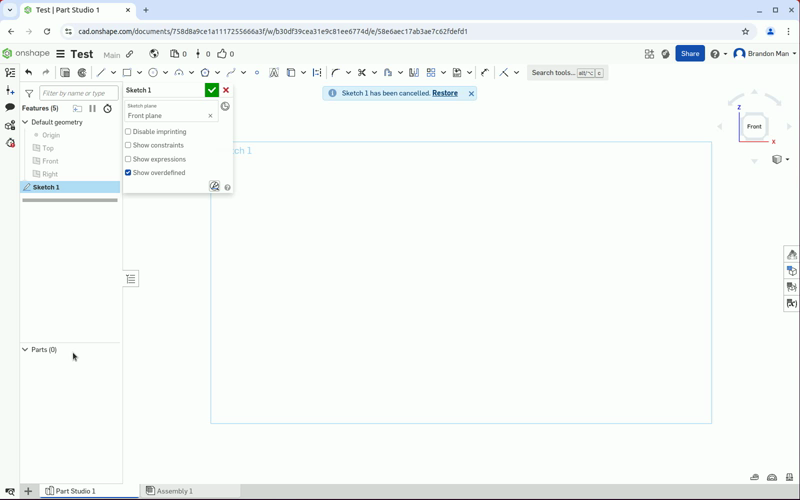
key(y)
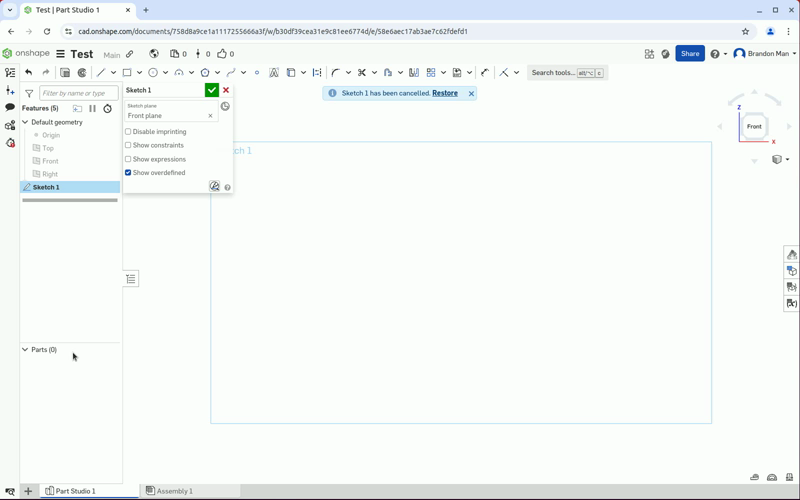
key(l)
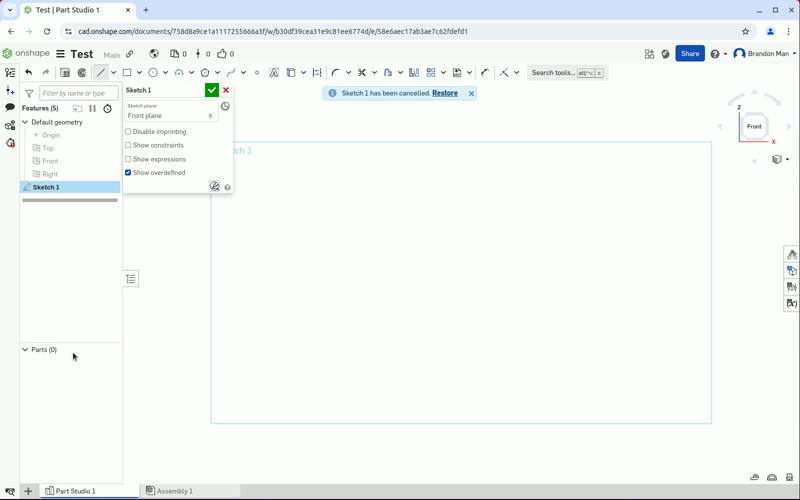
key_down(shift)
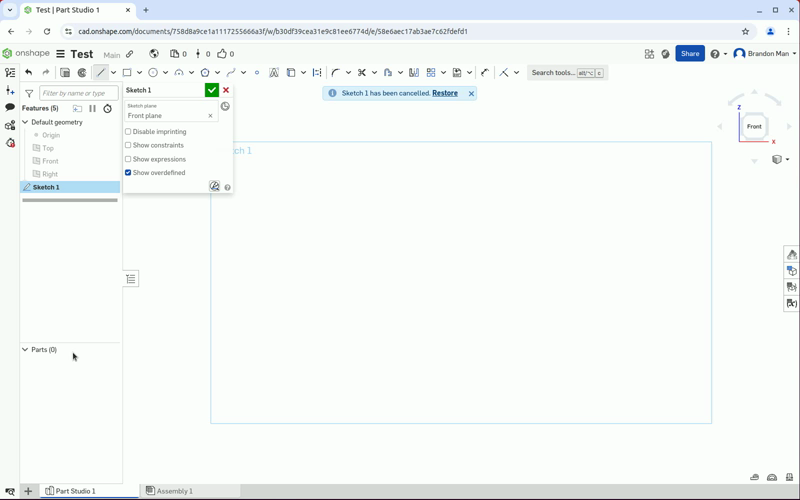
mouse_move(370, 282)
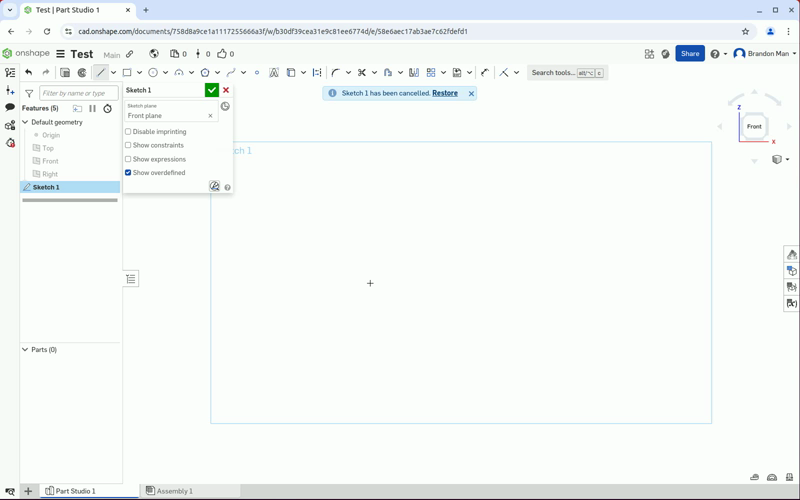
click(370, 282)
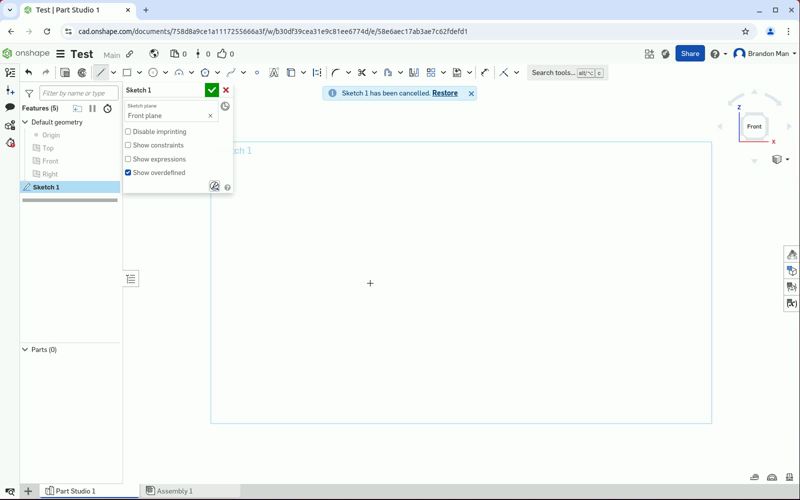
key_up(shift)
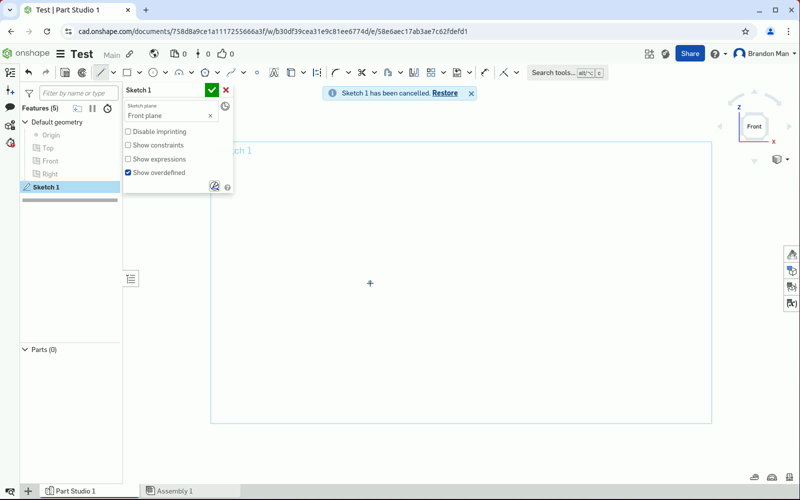
key_down(shift)
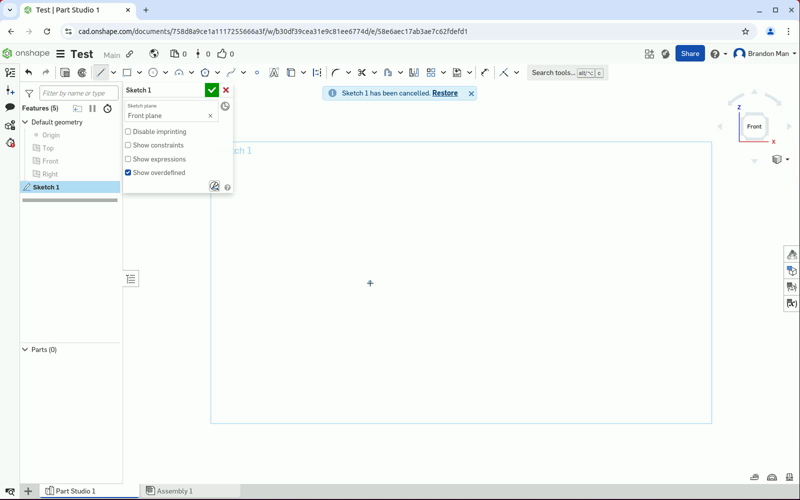
mouse_move(461, 282)
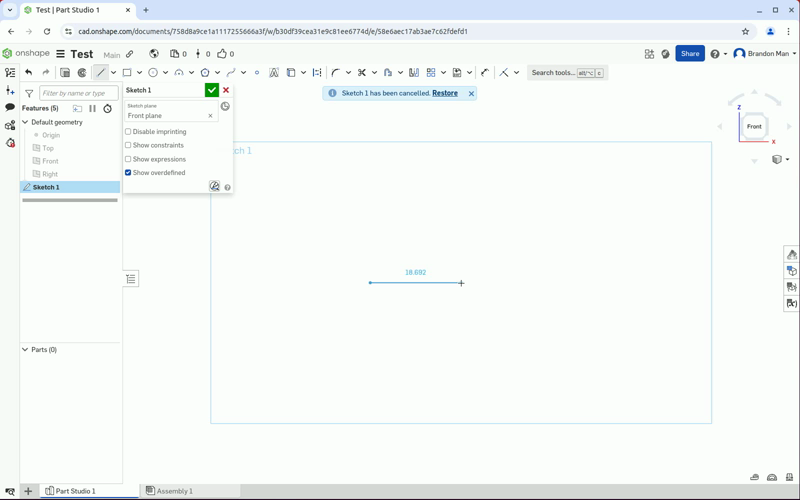
click(461, 282)
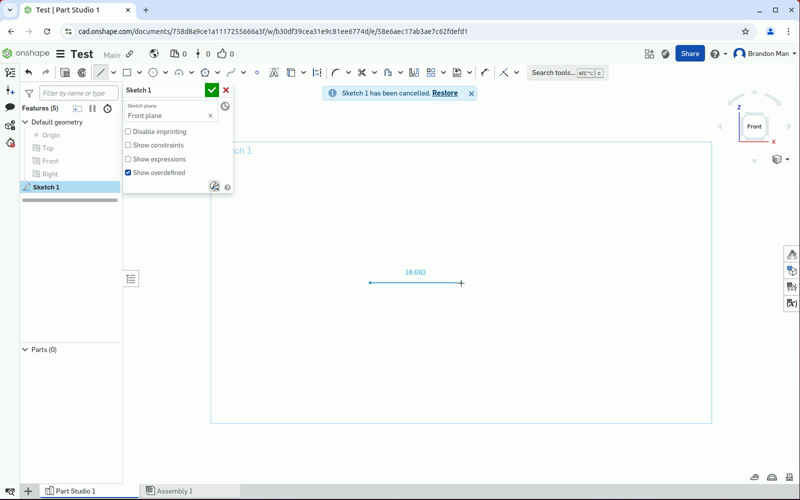
key_up(shift)
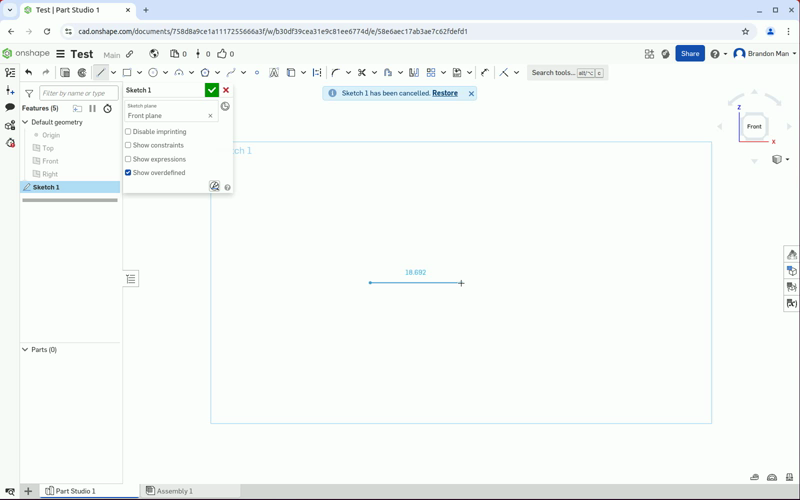
key_down(shift)
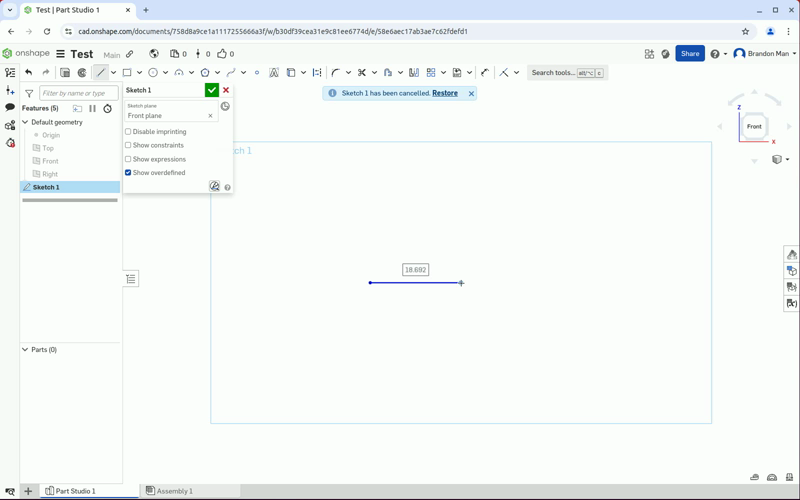
mouse_move(461, 192)
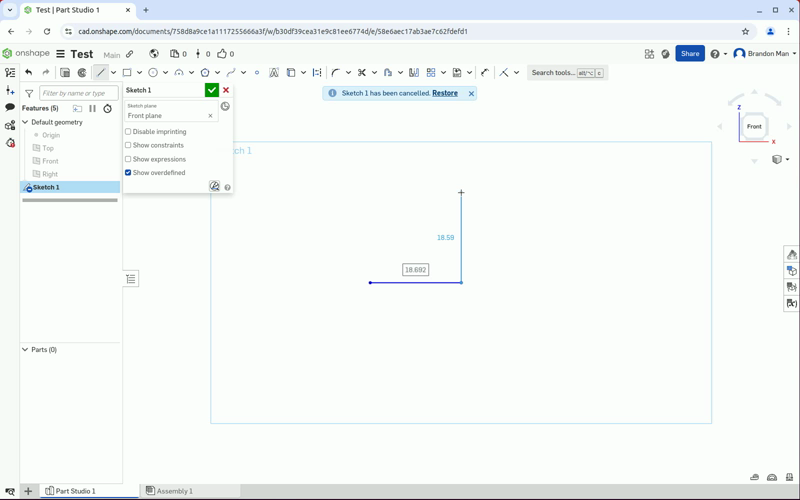
click(461, 192)
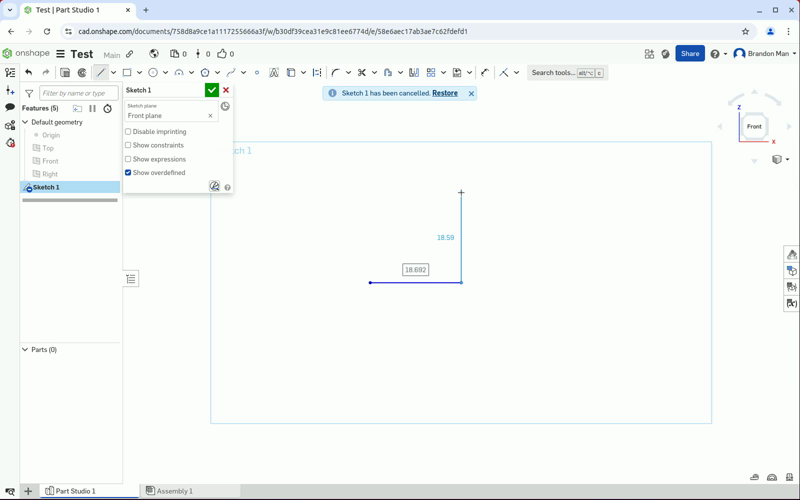
key_up(shift)
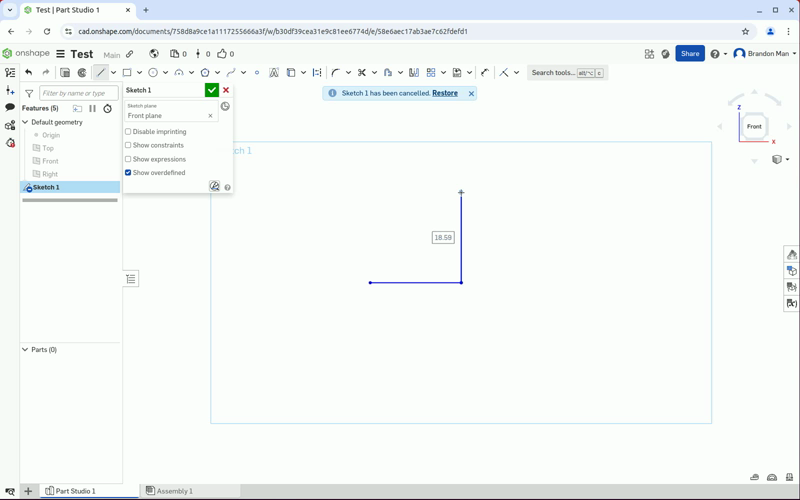
key_down(shift)
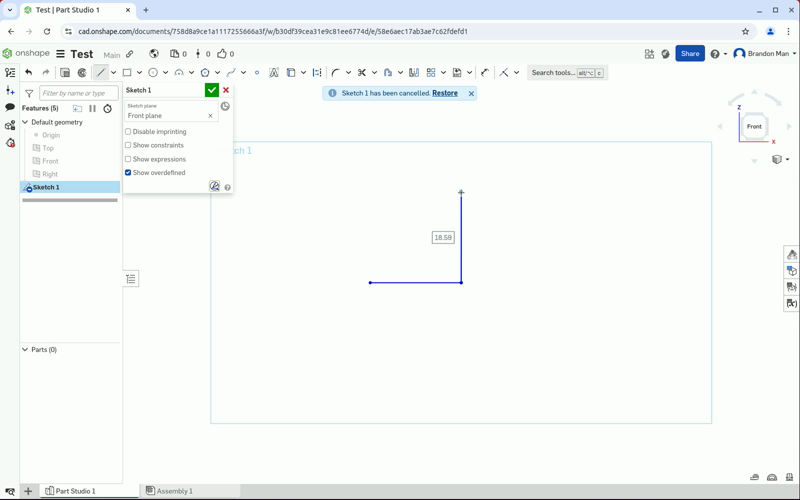
mouse_move(370, 192)
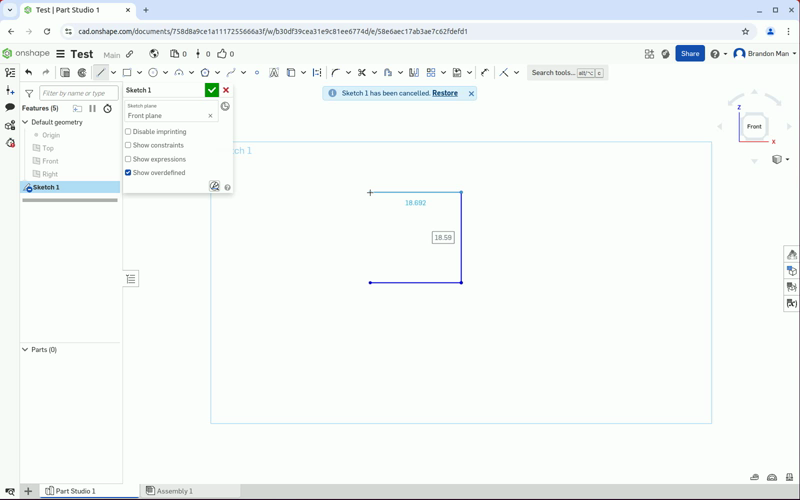
click(370, 192)
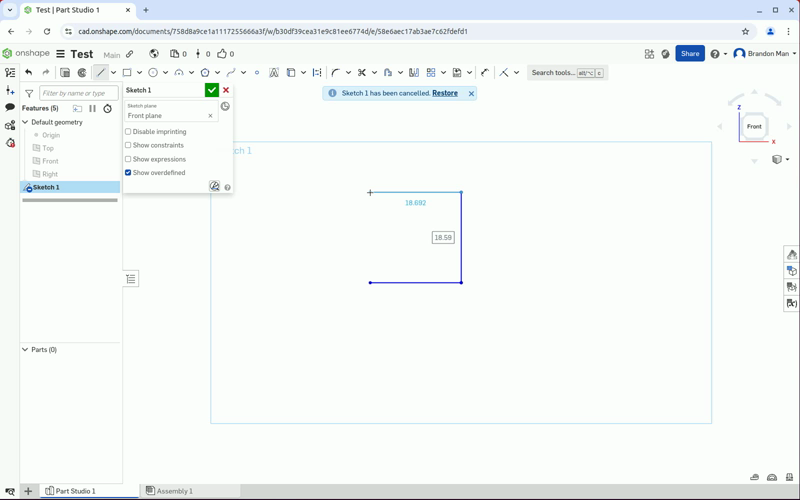
key_up(shift)
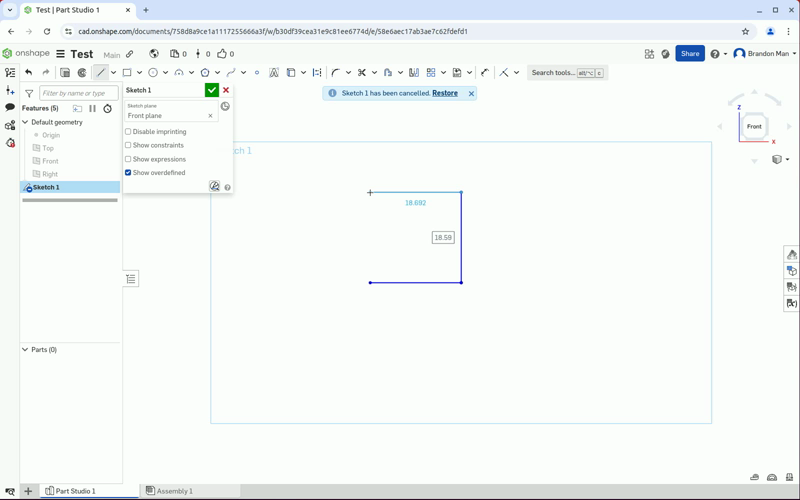
key_down(shift)
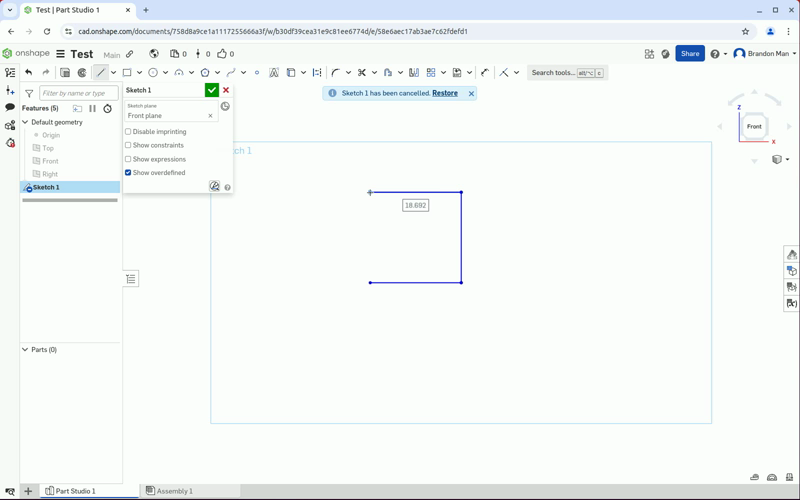
mouse_move(370, 282)
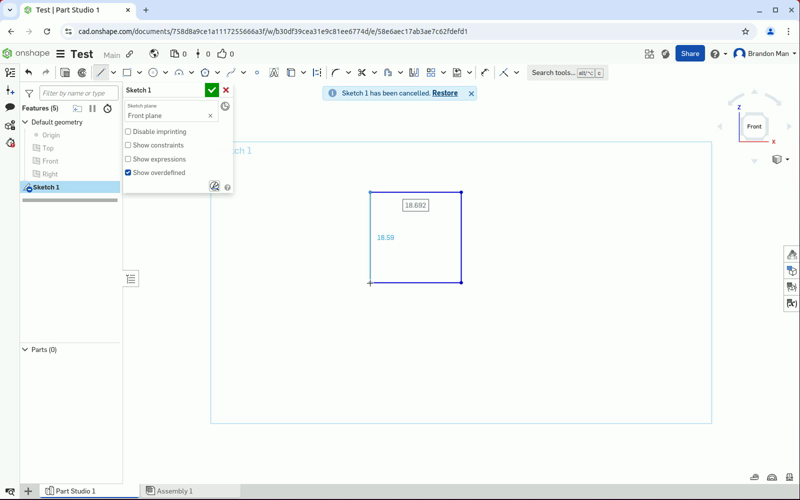
key_up(shift)
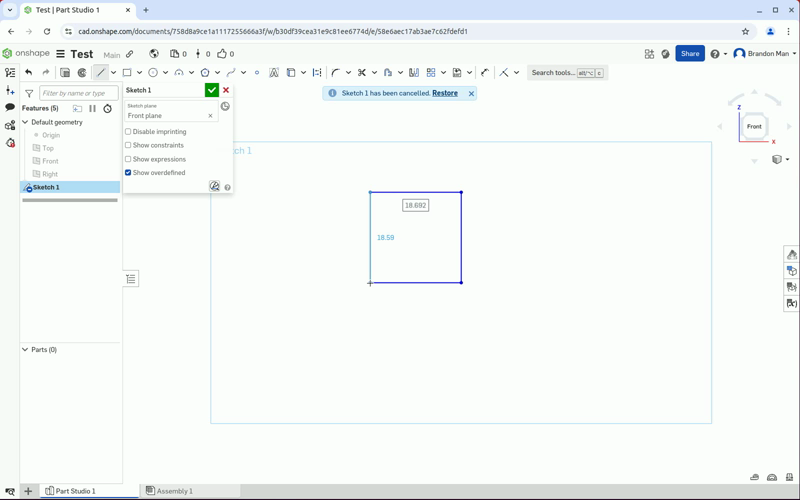
click(370, 282)
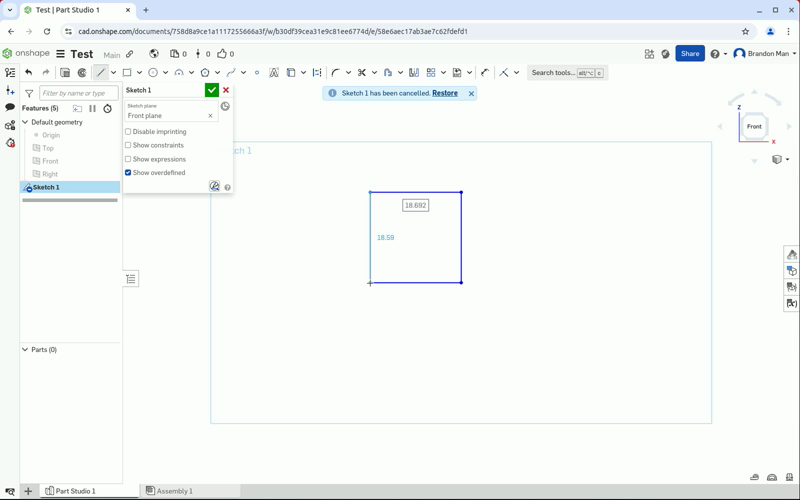
key(esc)
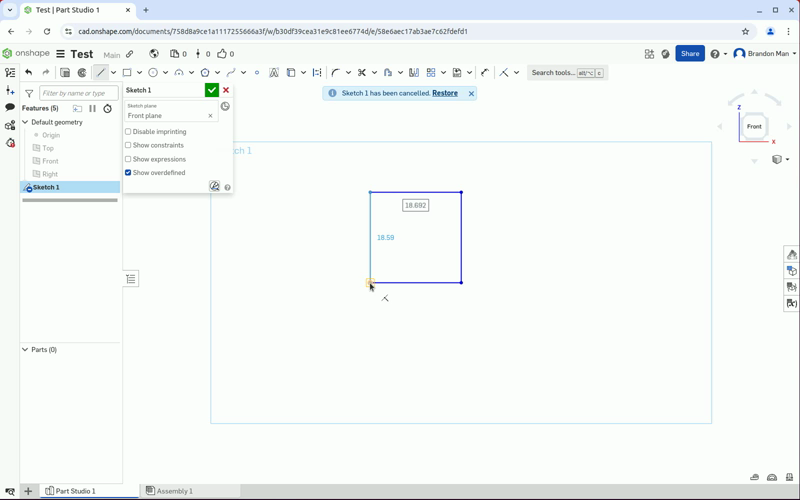
mouse_move(446, 210)
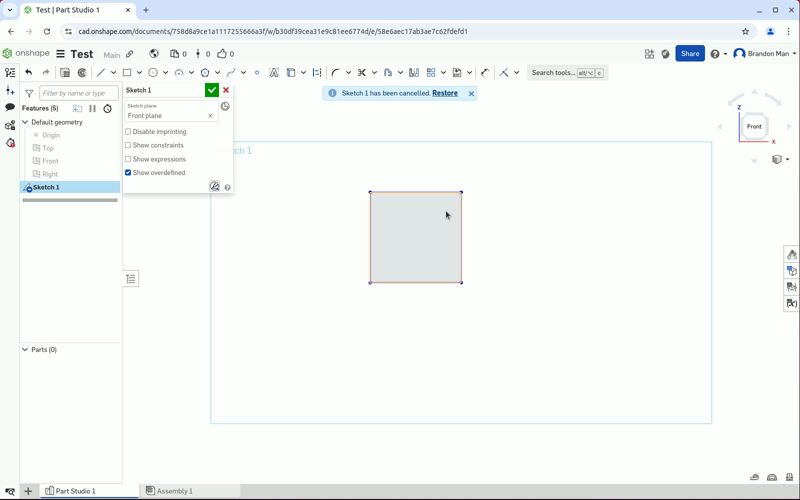
click(446, 210)
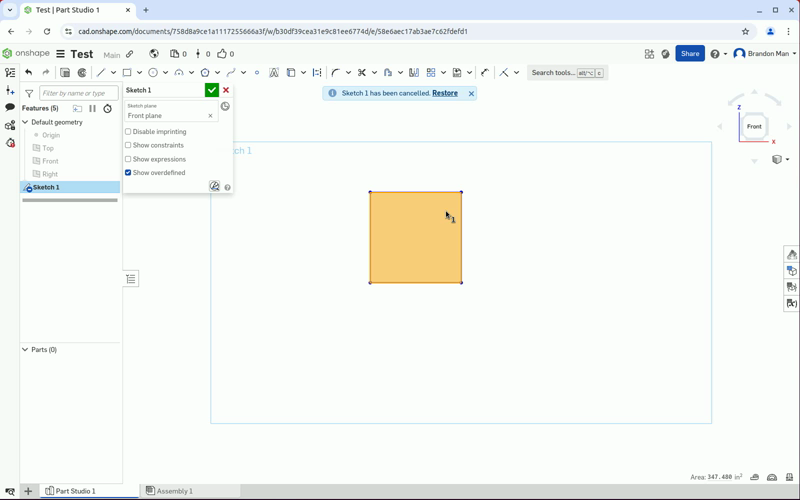
mouse_move(73, 352)
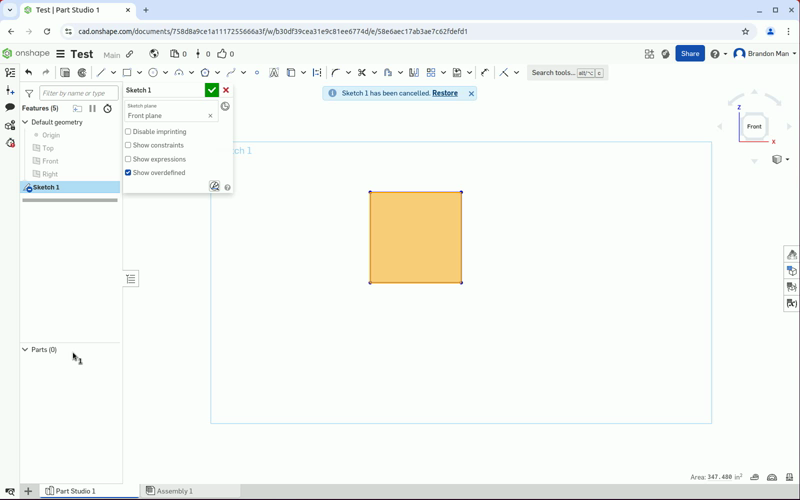
key(shift+y)
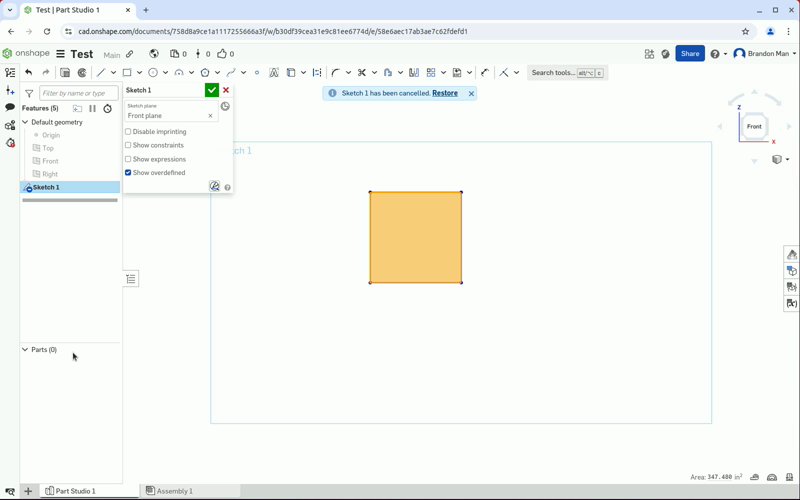
key(shift+e)
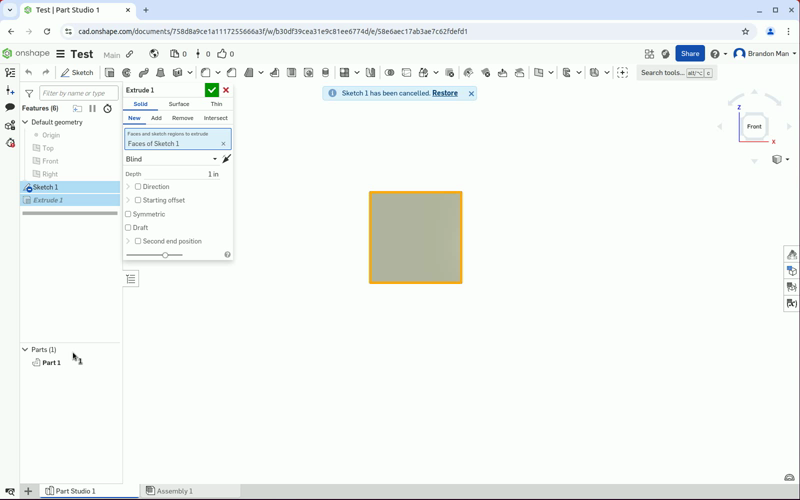
mouse_move(143, 106)
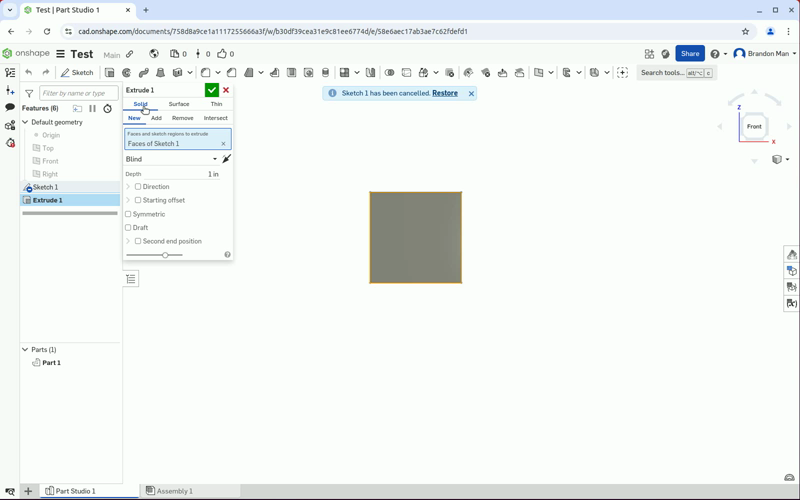
click(143, 106)
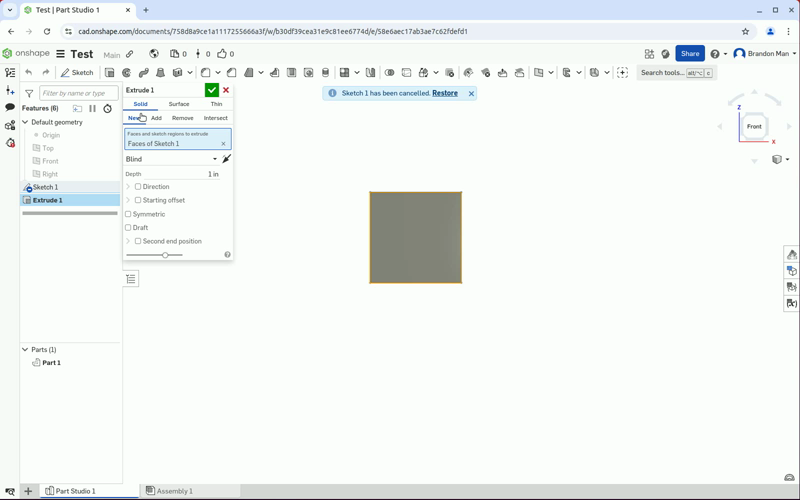
mouse_move(137, 120)
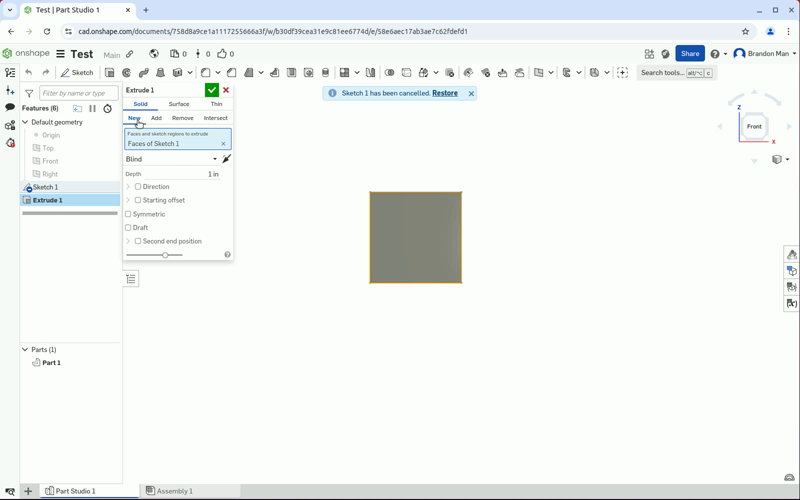
click(137, 120)
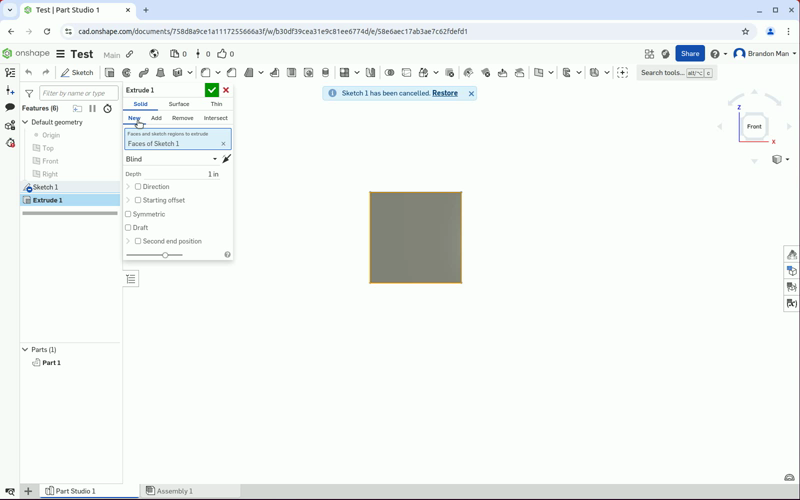
key(tab, 4)
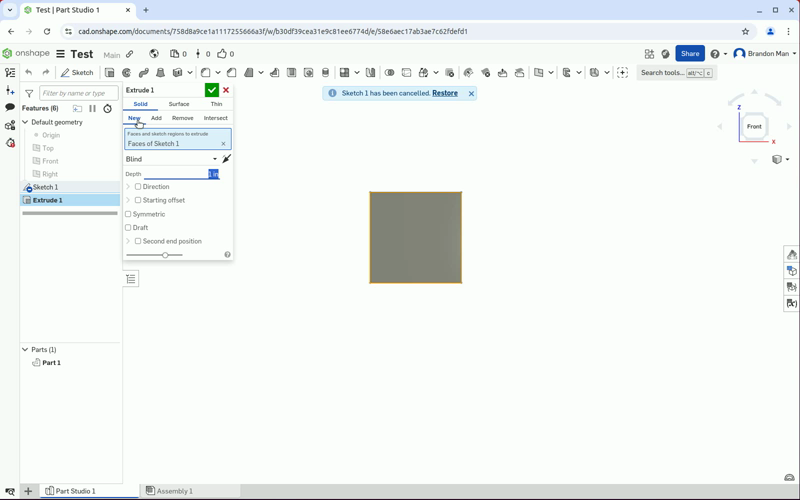
text(18.535)
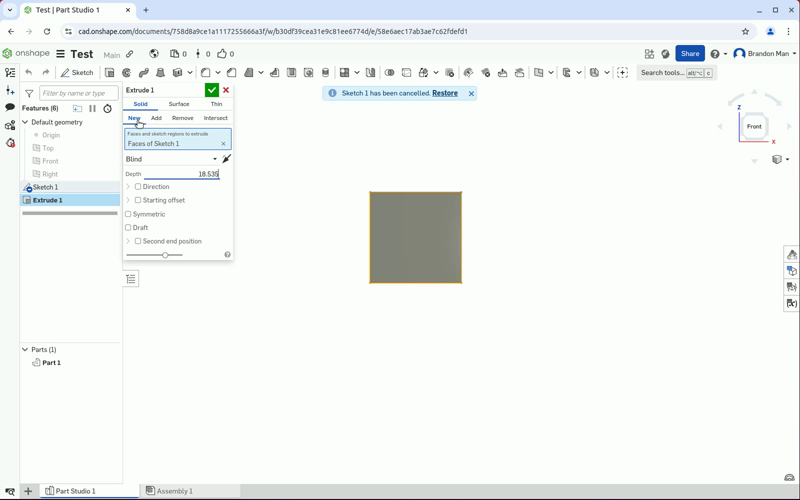
key(enter)
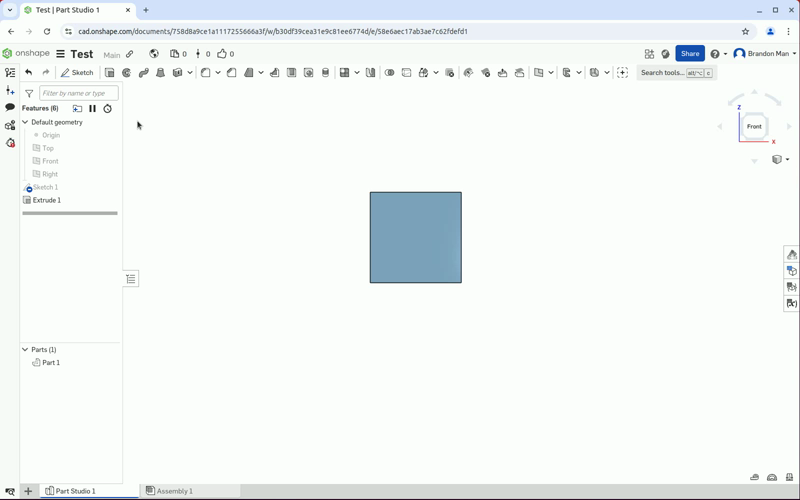
key(shift+h)
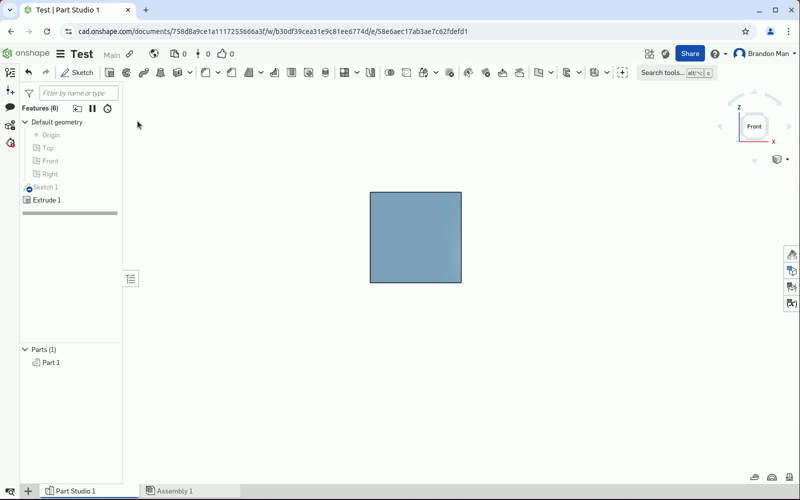
key(shift+h)
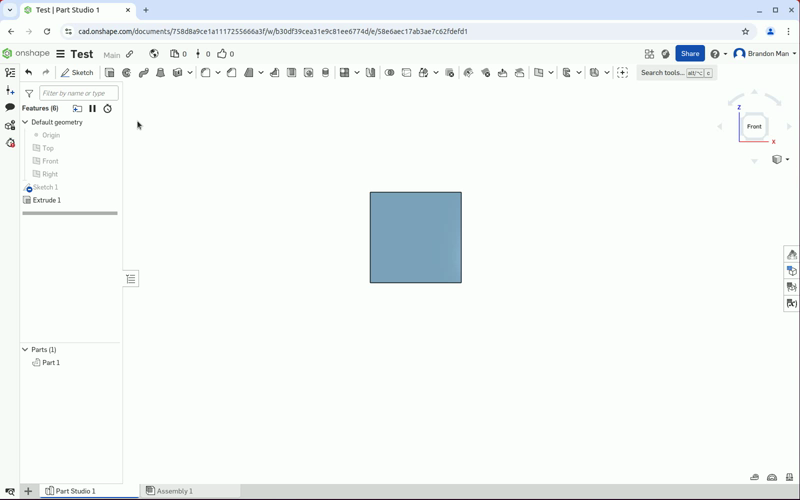
mouse_move(73, 189)
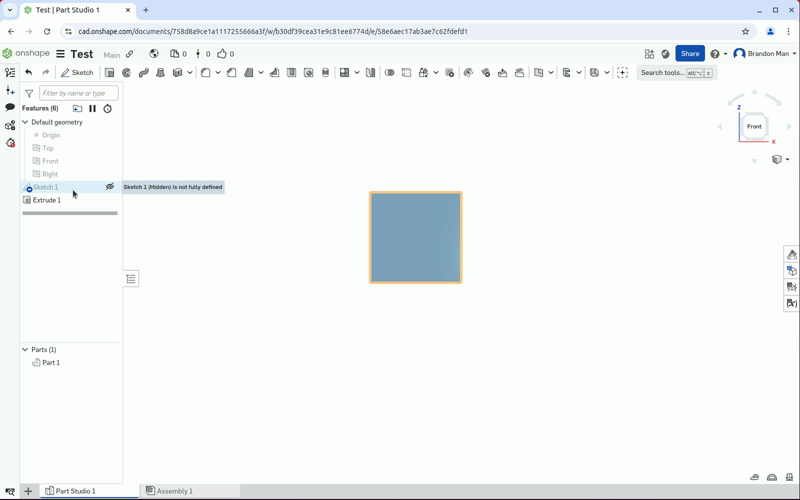
click(73, 189)
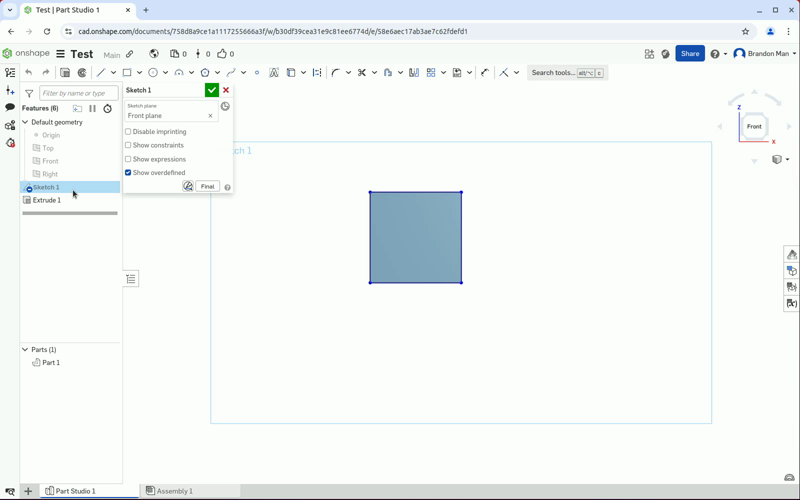
mouse_move(229, 92)
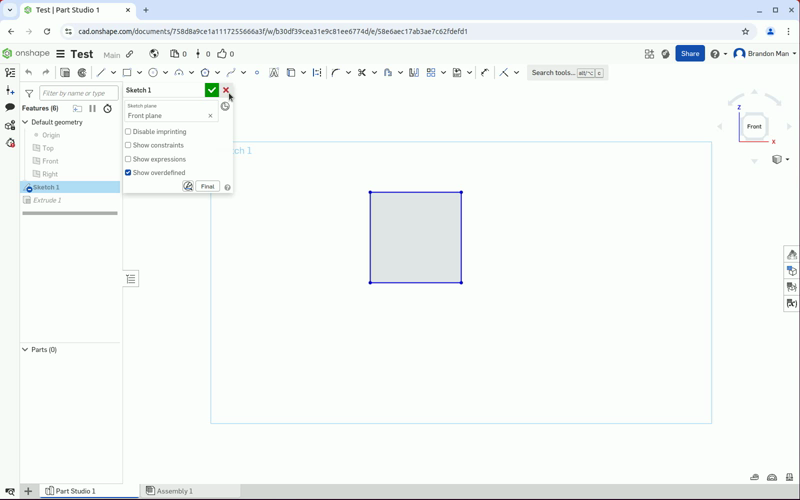
click(229, 92)
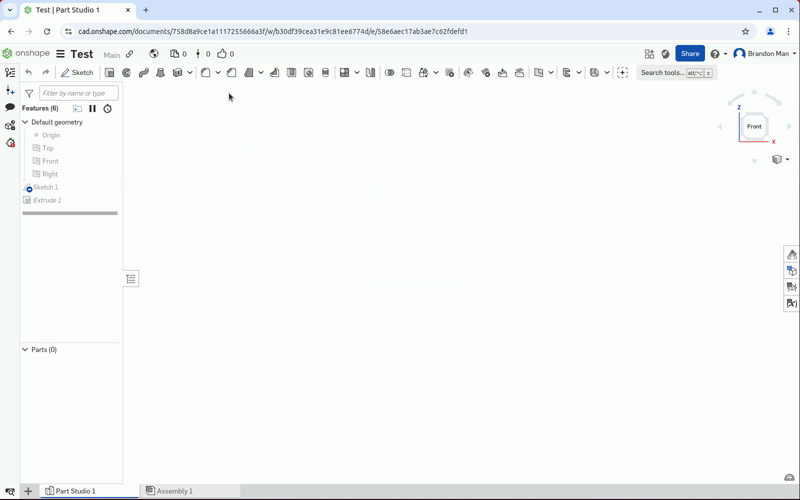
mouse_move(73, 352)
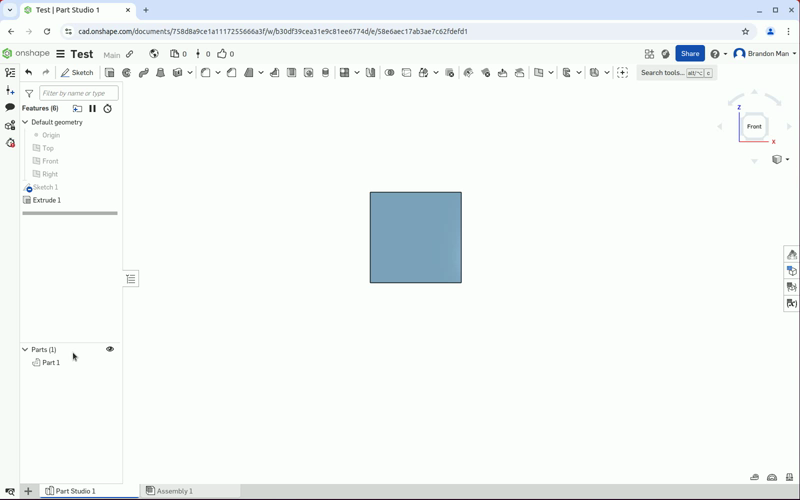
key(y)
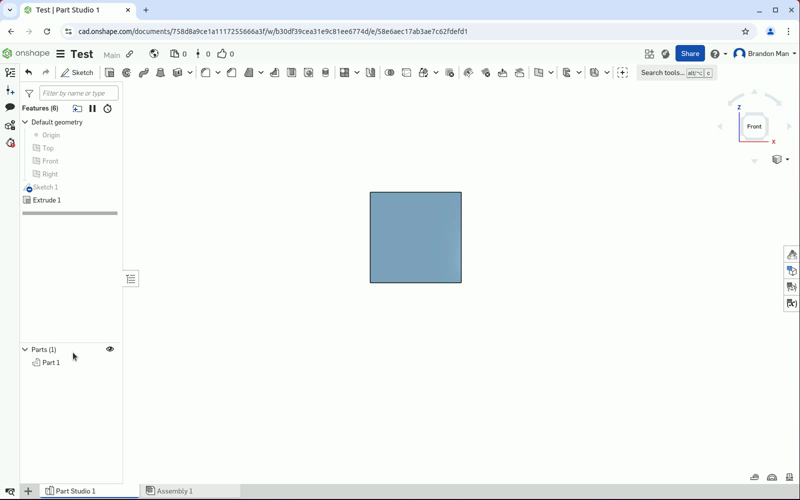
key(shift+p)
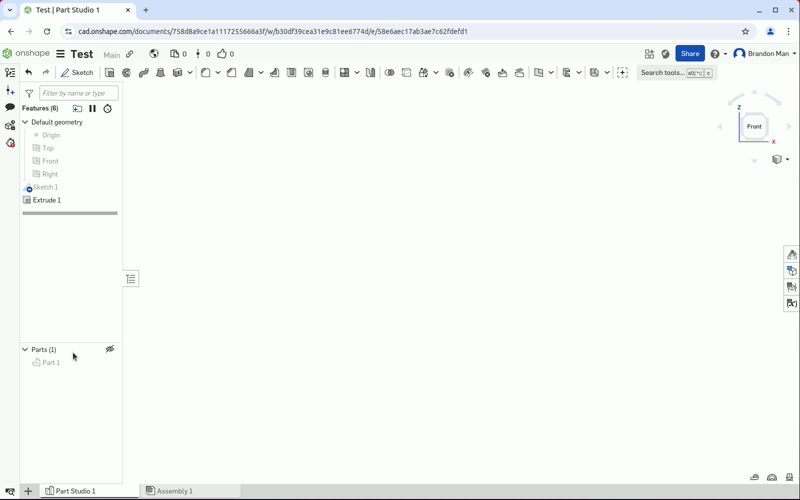
key(space)
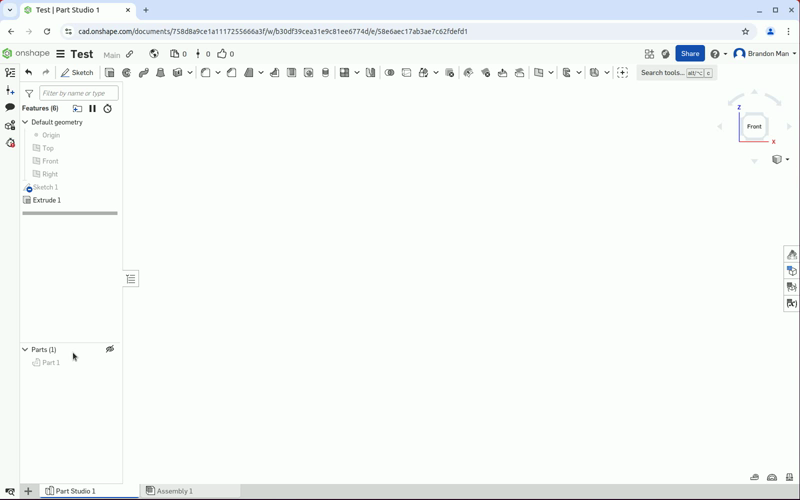
key_down(shift)
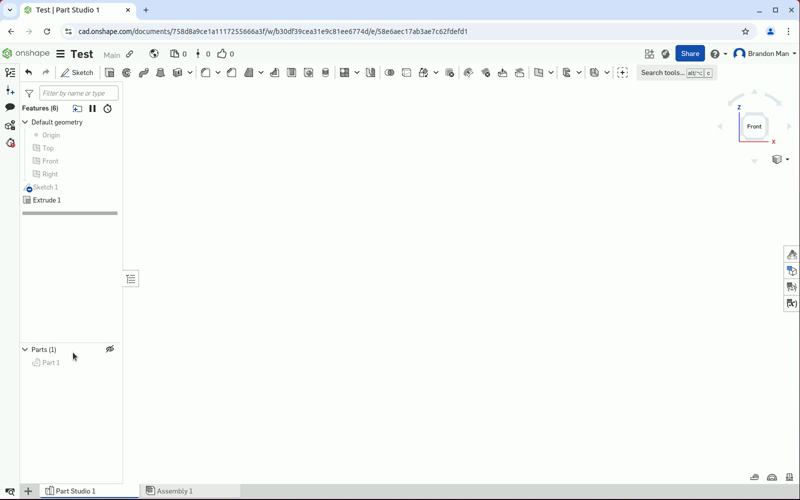
key(down)
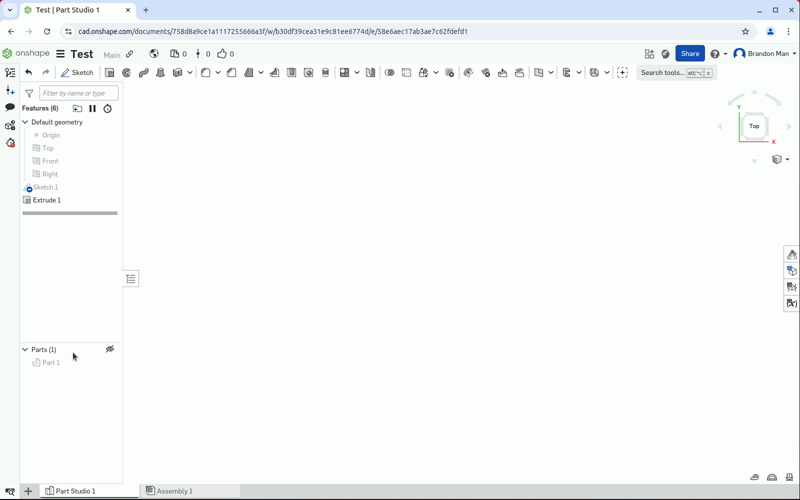
key_up(shift)
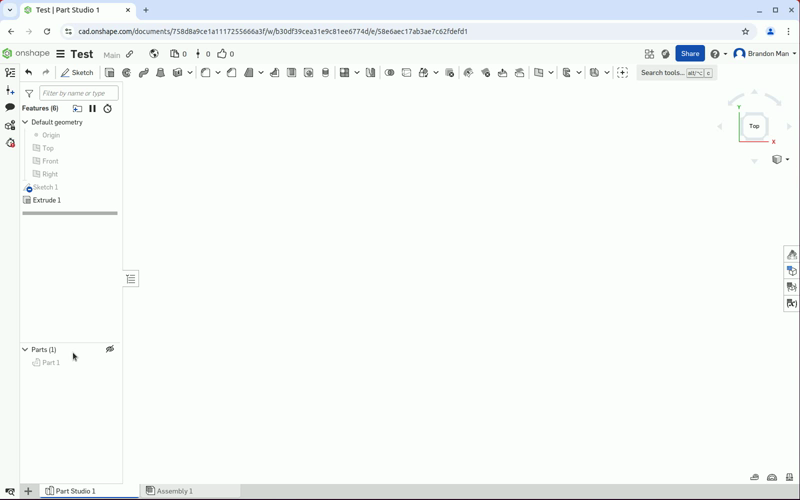
mouse_move(73, 352)
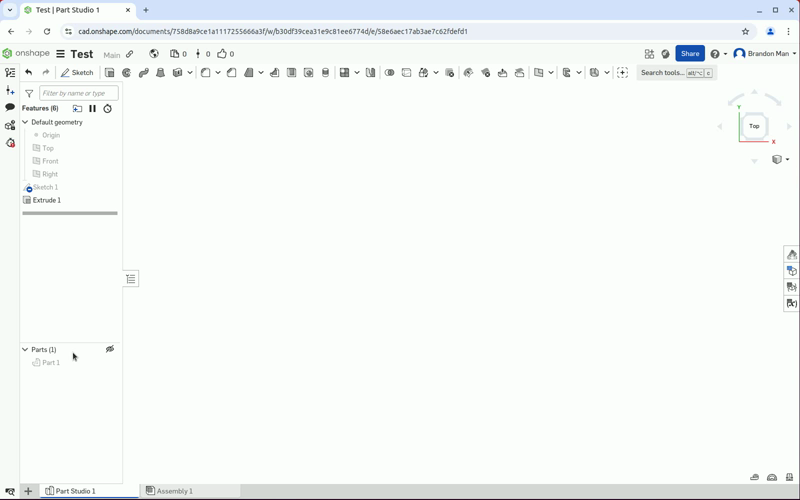
key(shift+y)
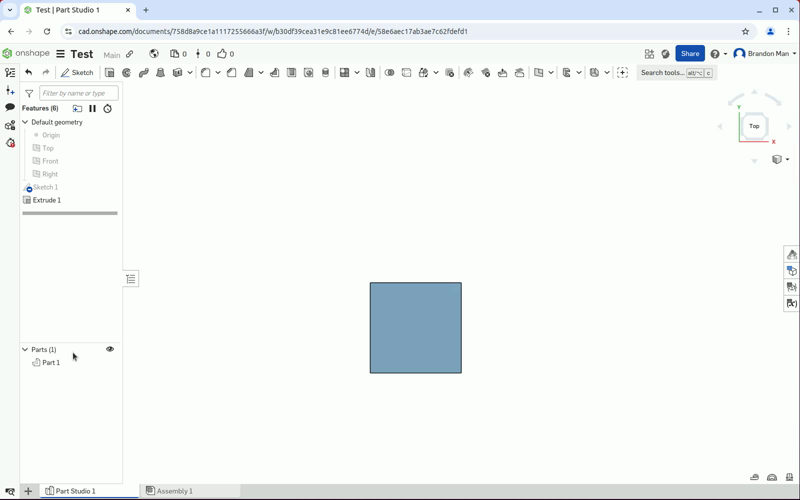
mouse_move(541, 75)
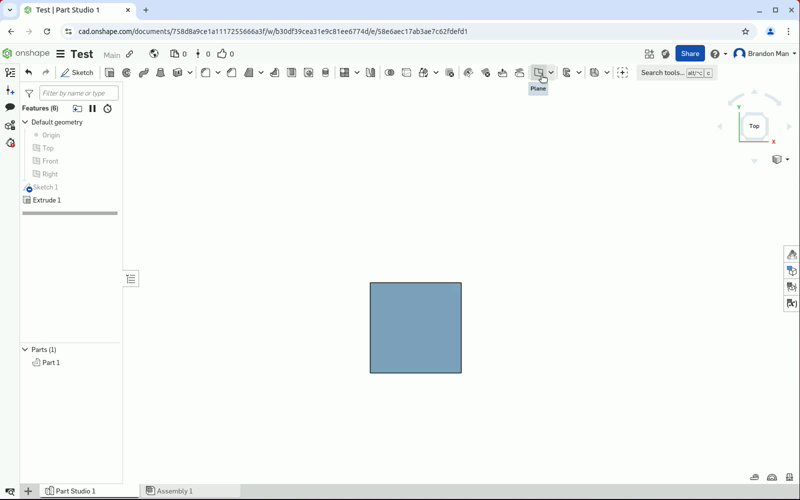
click(541, 75)
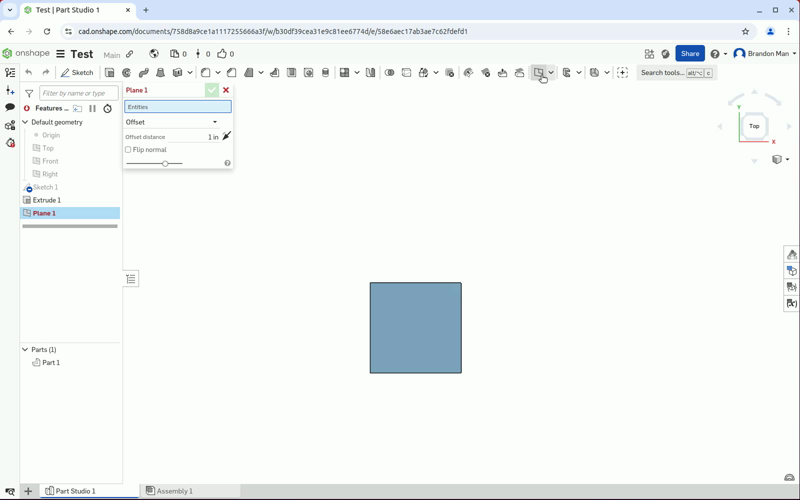
mouse_move(73, 150)
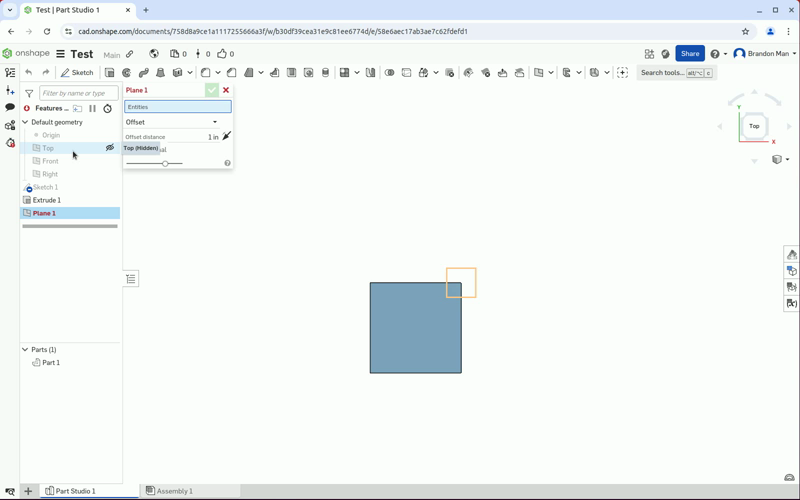
click(73, 150)
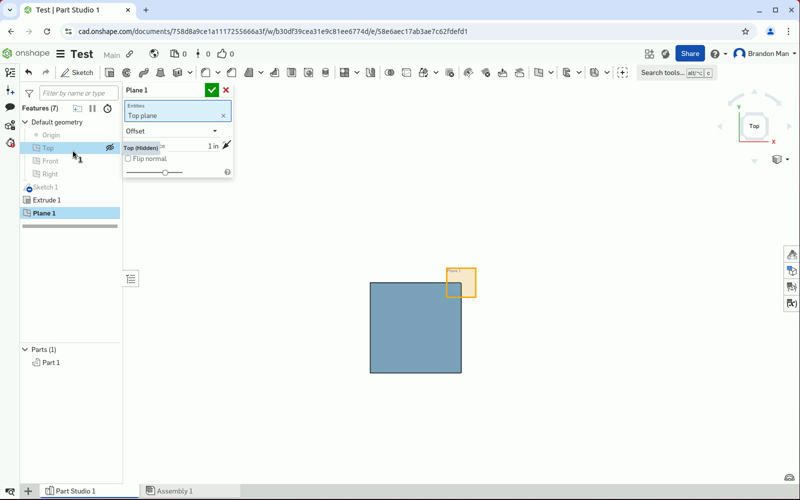
key(tab, 2)
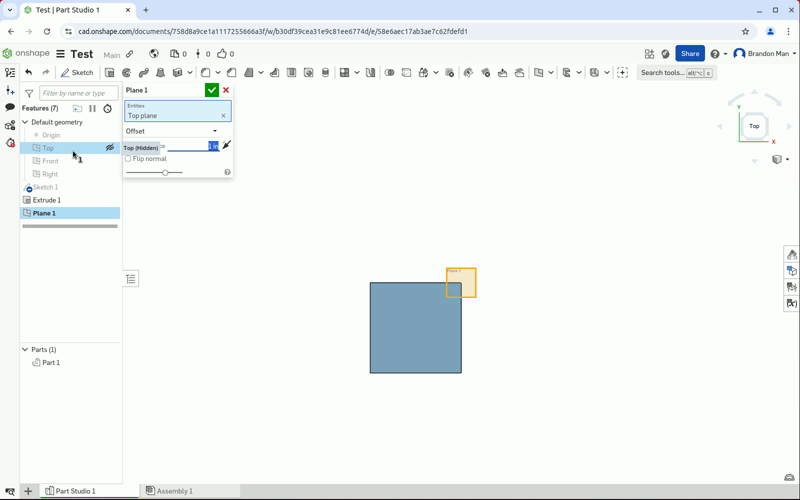
text(18.548)
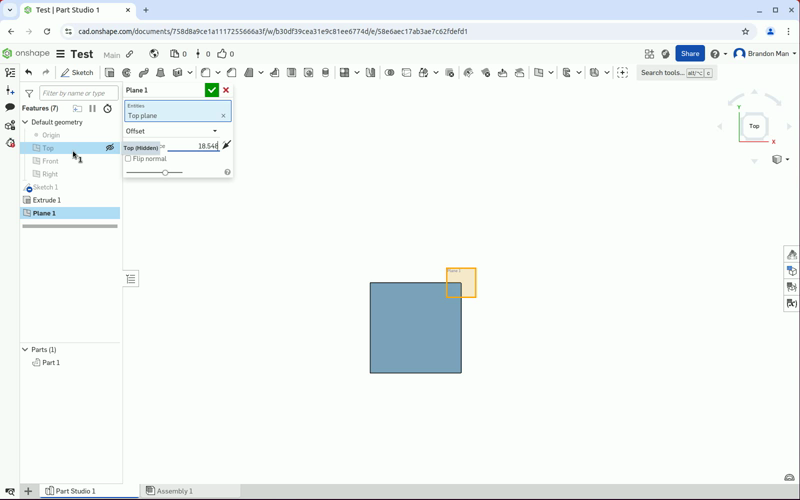
key(enter, 2)
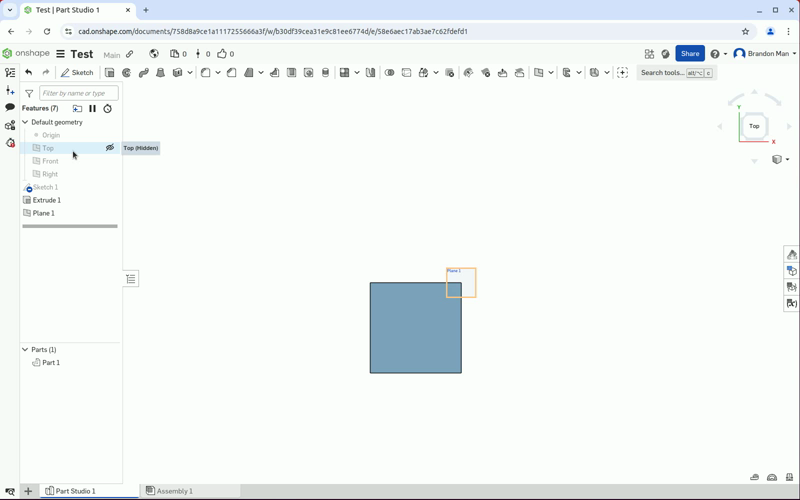
key(shift+s)
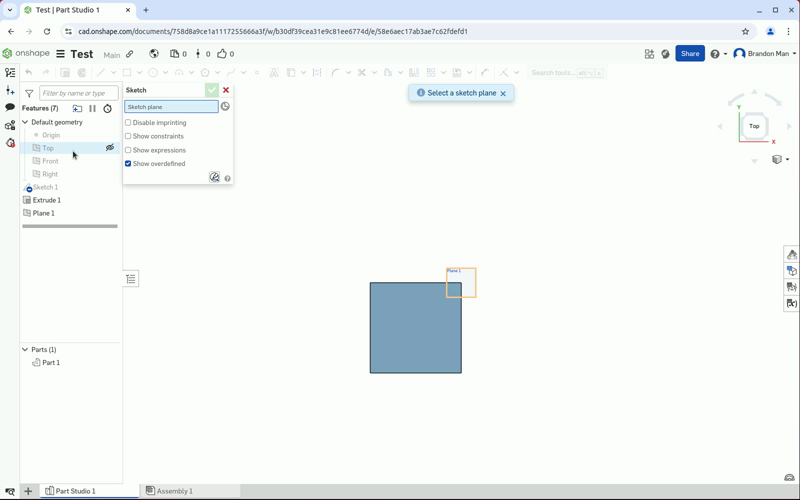
mouse_move(73, 215)
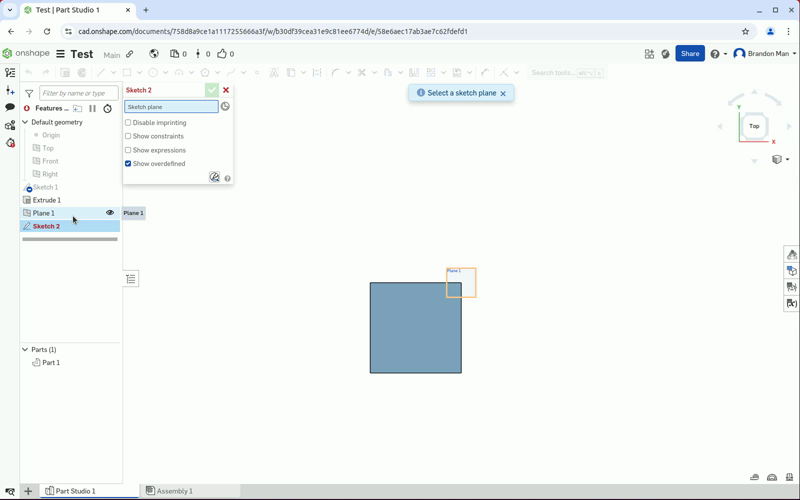
click(73, 215)
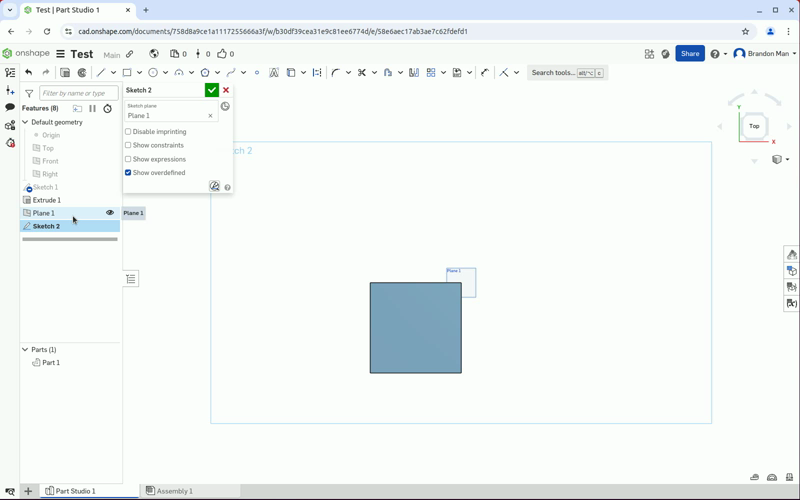
mouse_move(73, 352)
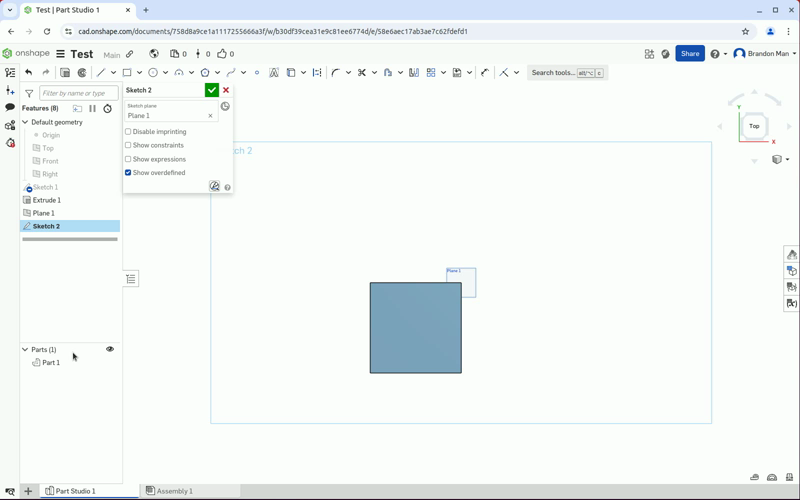
key(y)
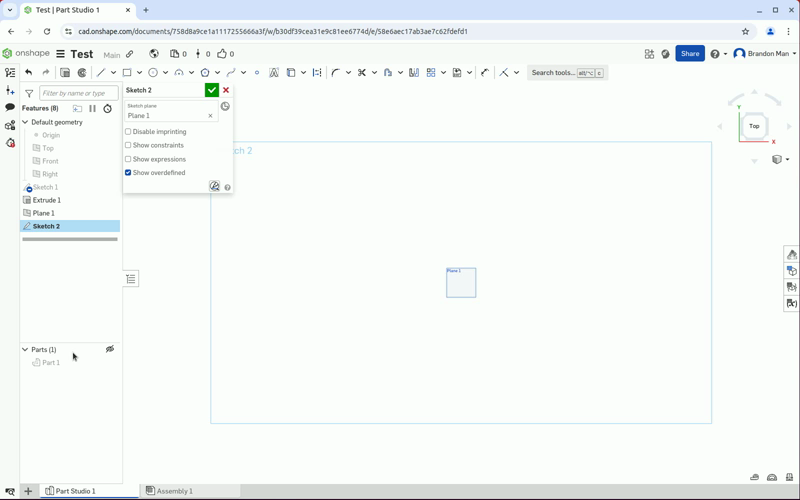
key(c)
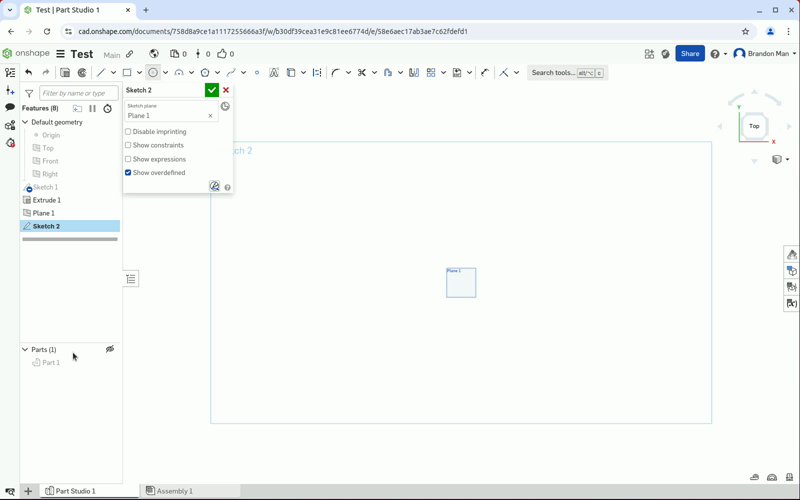
key_down(shift)
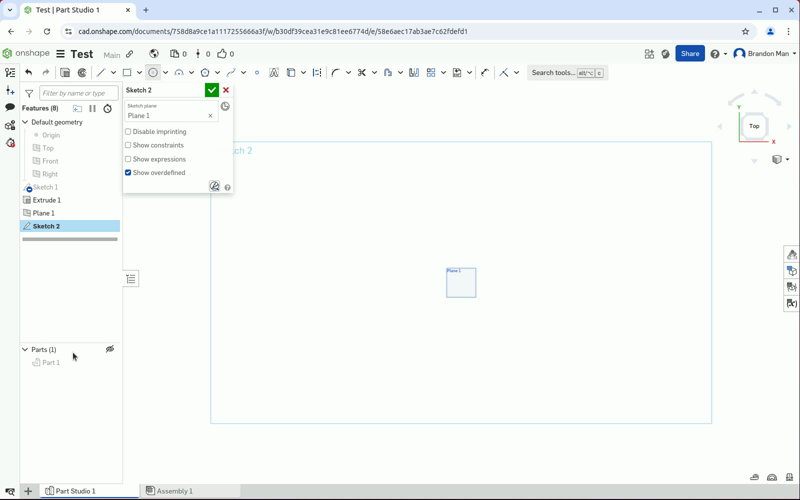
mouse_move(415, 327)
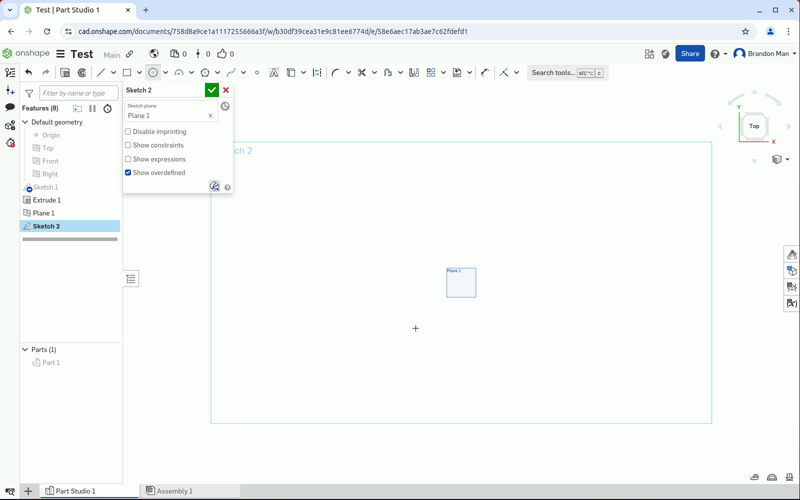
click(415, 327)
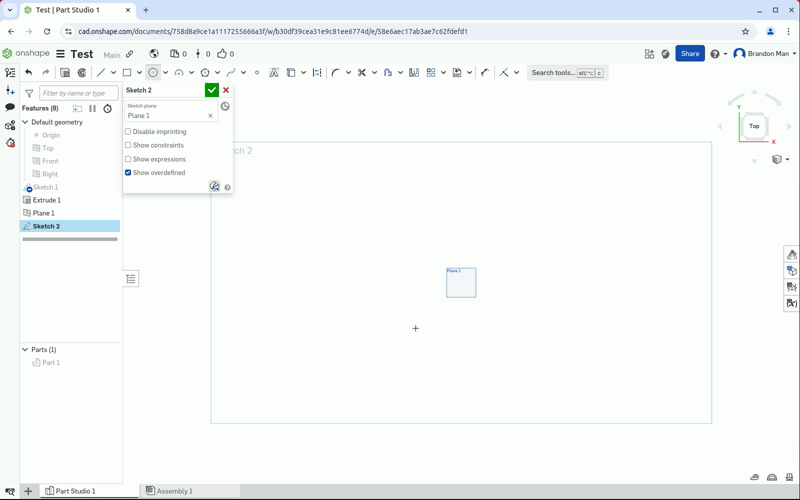
key_up(shift)
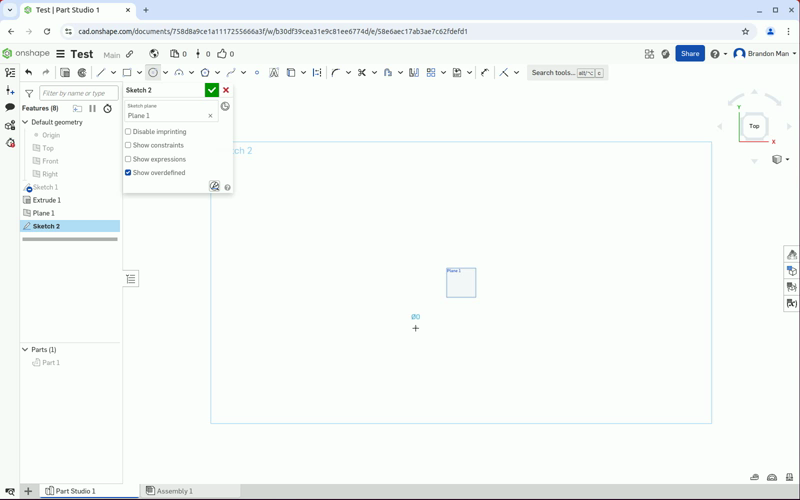
mouse_move(438, 327)
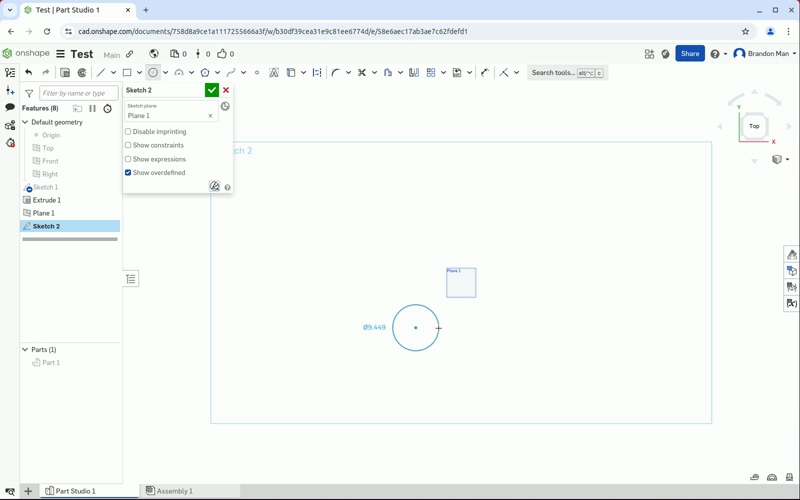
click(438, 327)
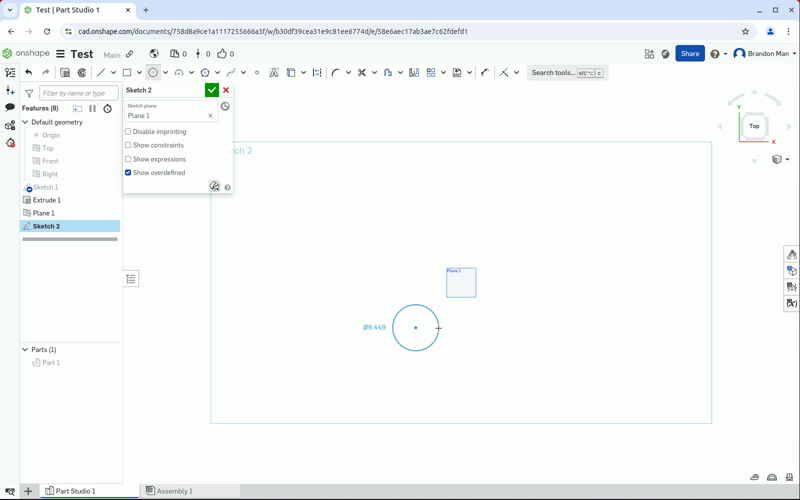
key(esc)
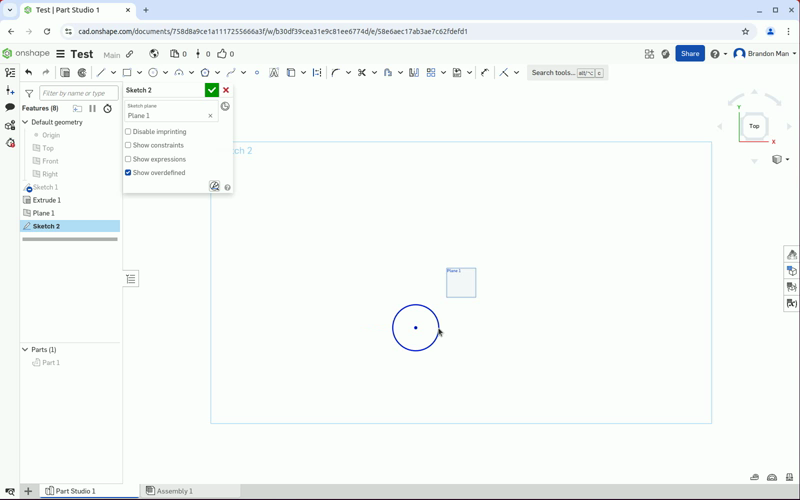
mouse_move(403, 315)
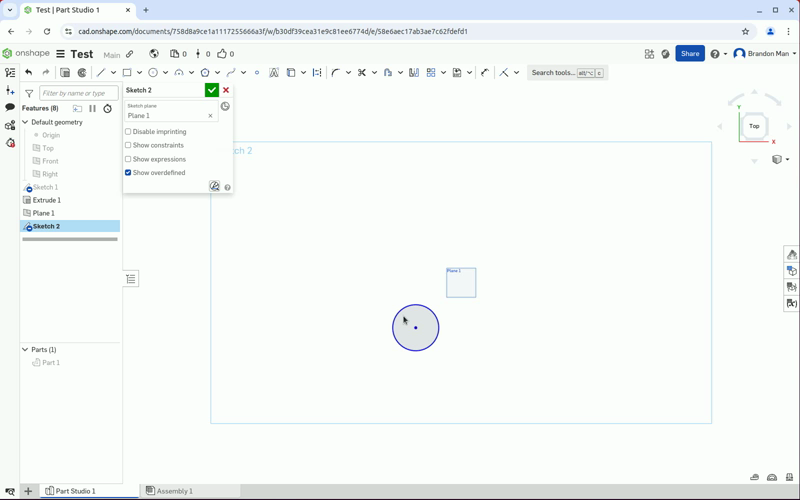
scroll(6)
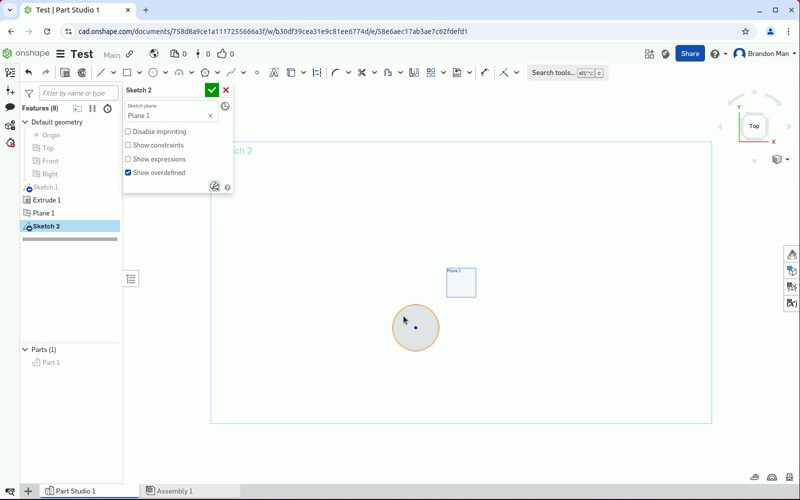
scroll(6)
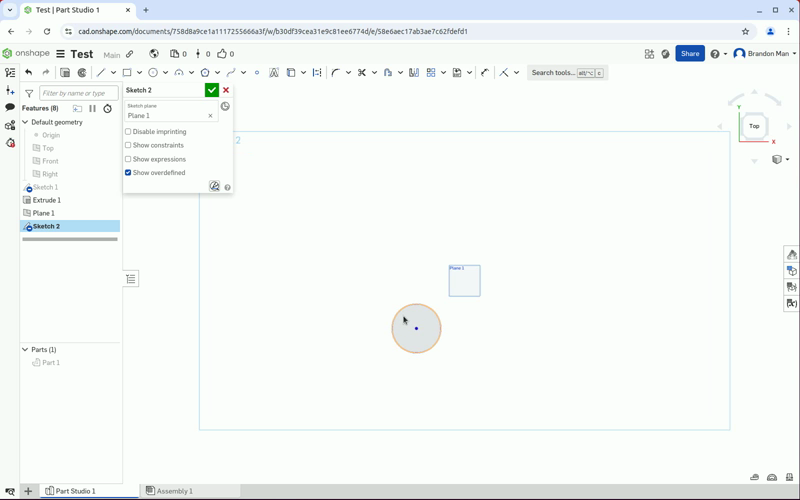
scroll(6)
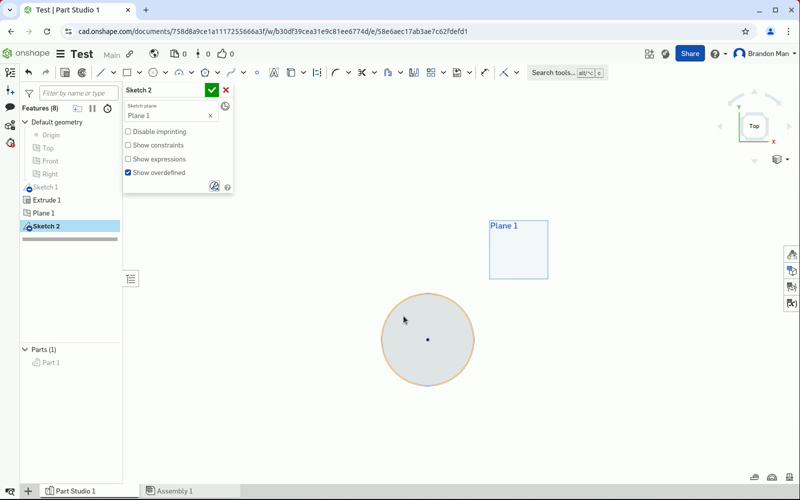
scroll(6)
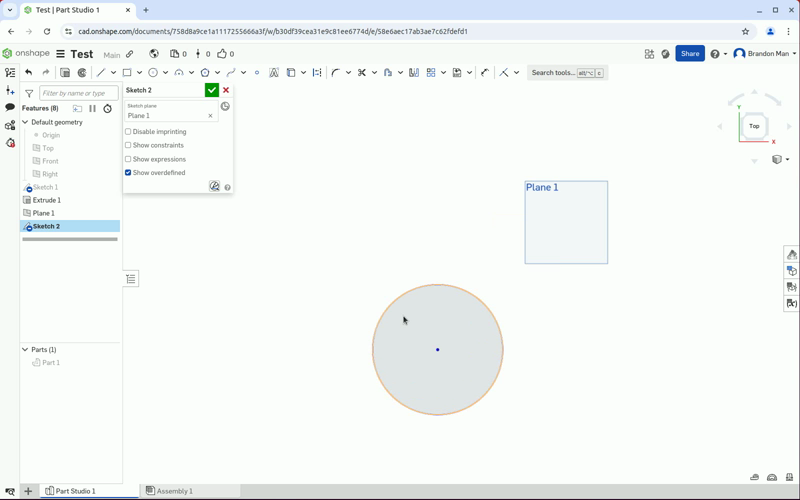
scroll(6)
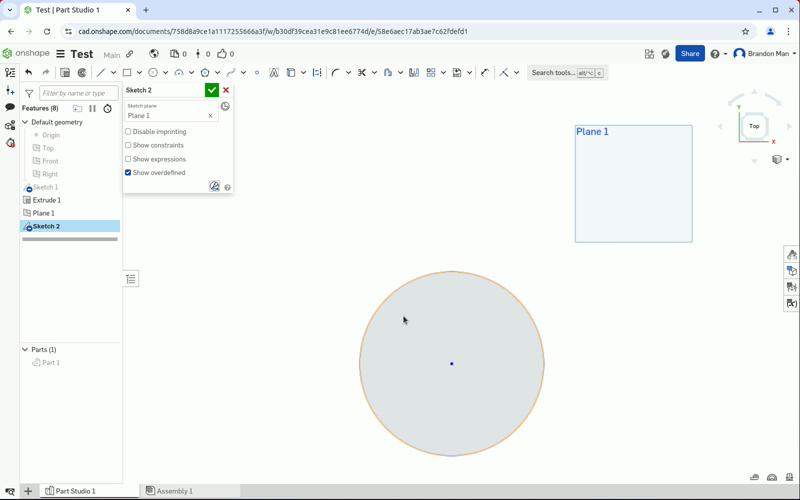
scroll(6)
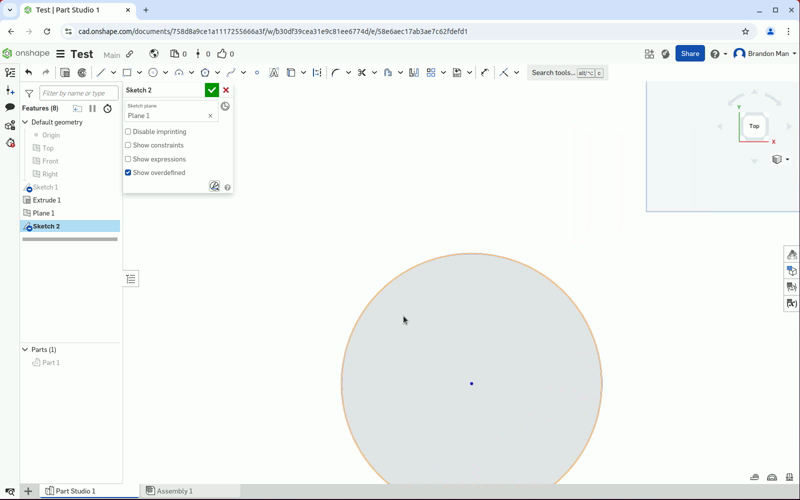
scroll(6)
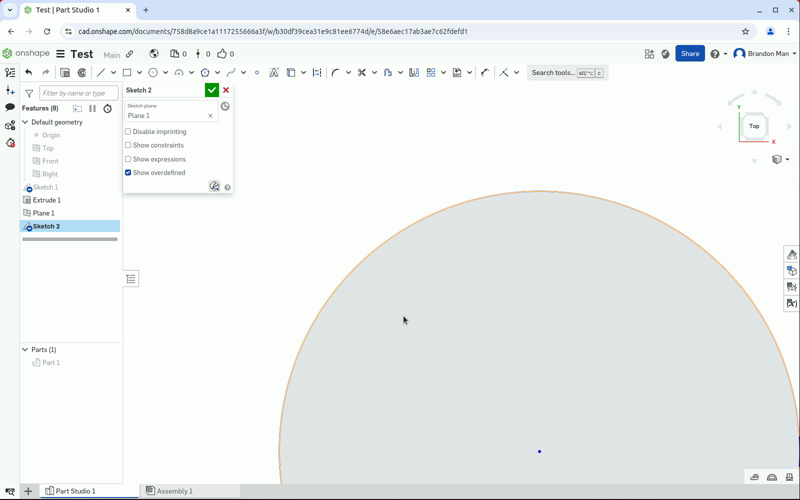
click(403, 315)
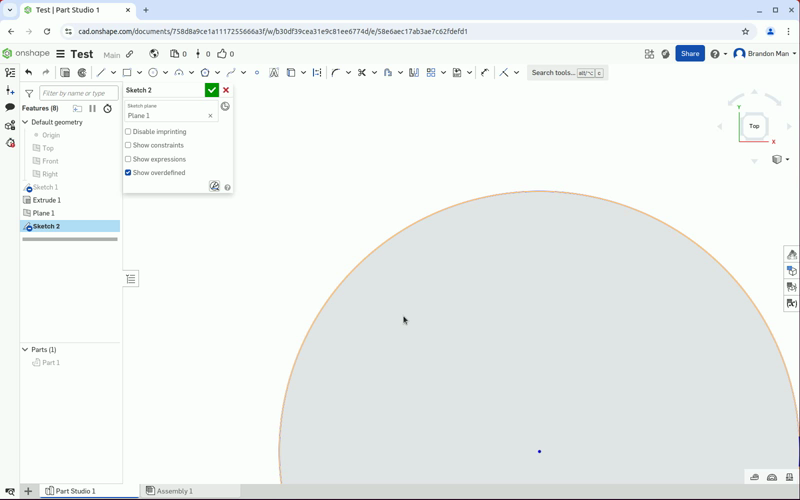
scroll(-6)
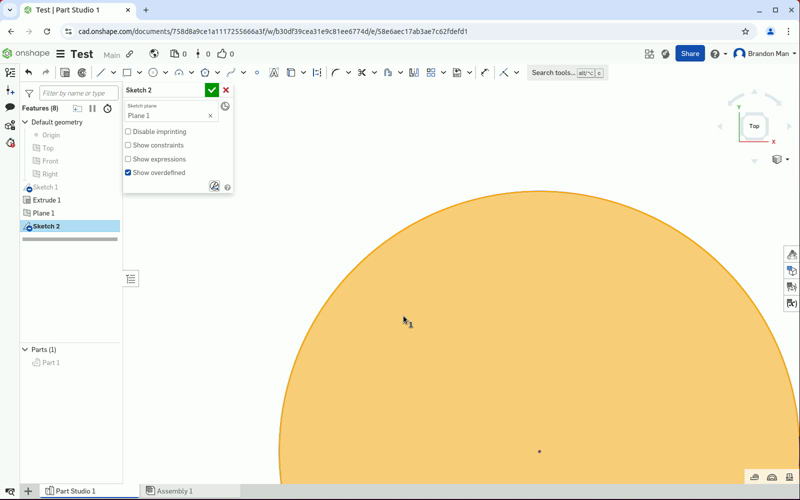
scroll(-6)
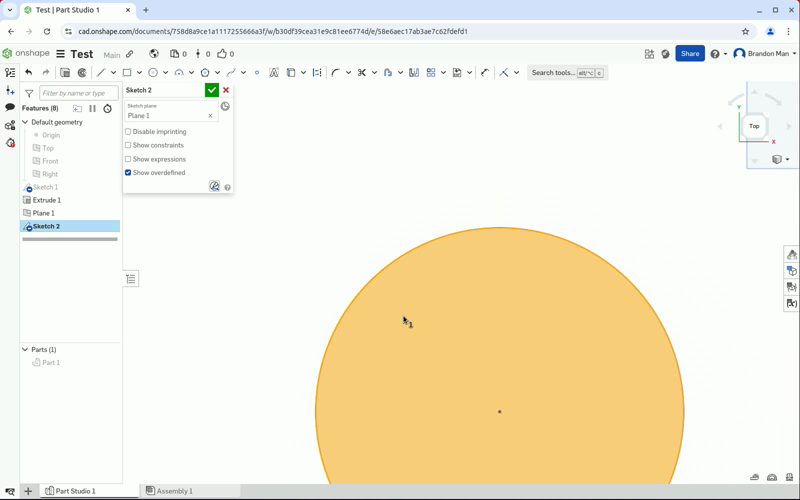
scroll(-6)
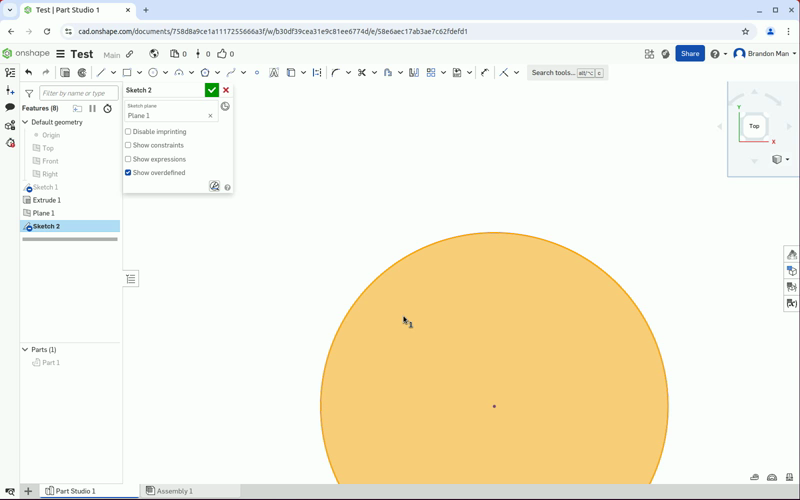
scroll(-6)
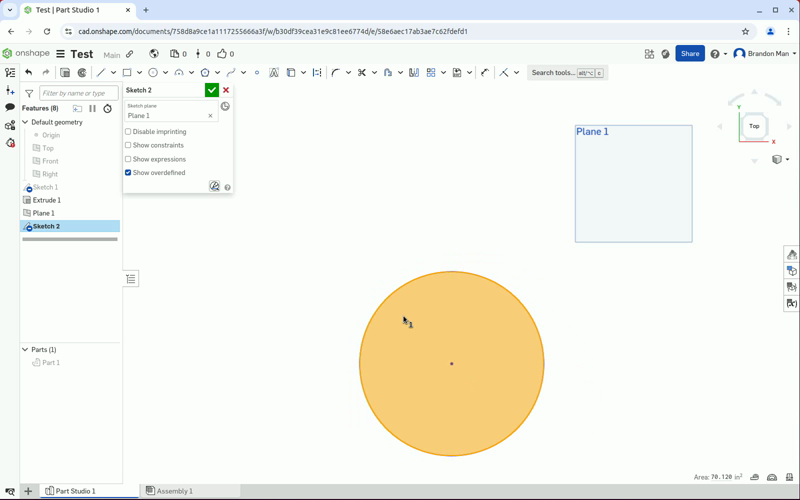
scroll(-6)
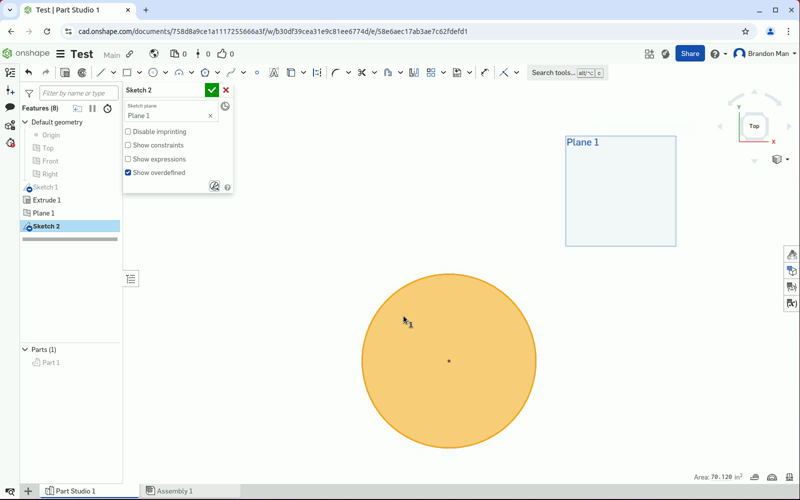
scroll(-6)
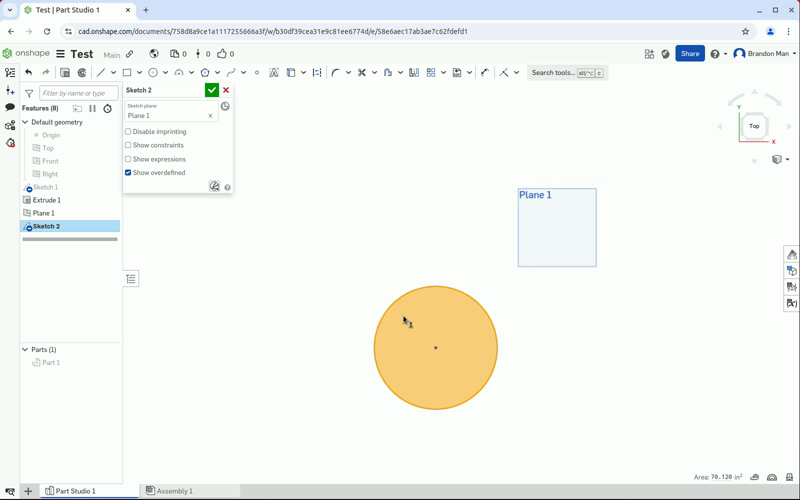
scroll(-6)
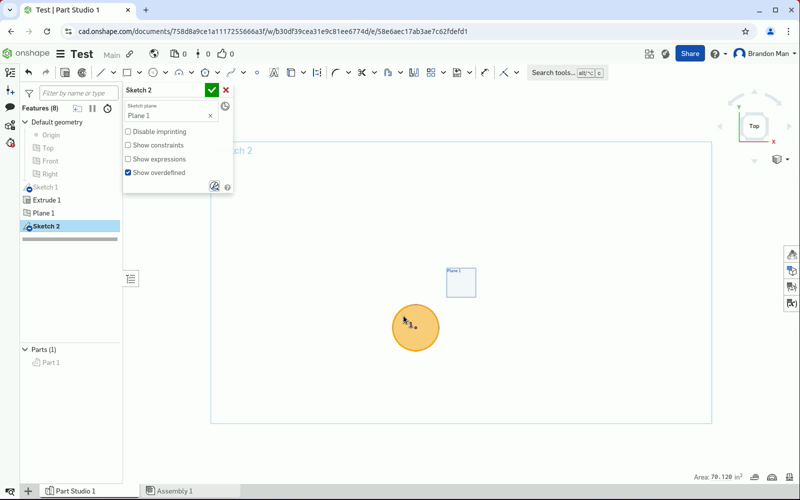
mouse_move(73, 352)
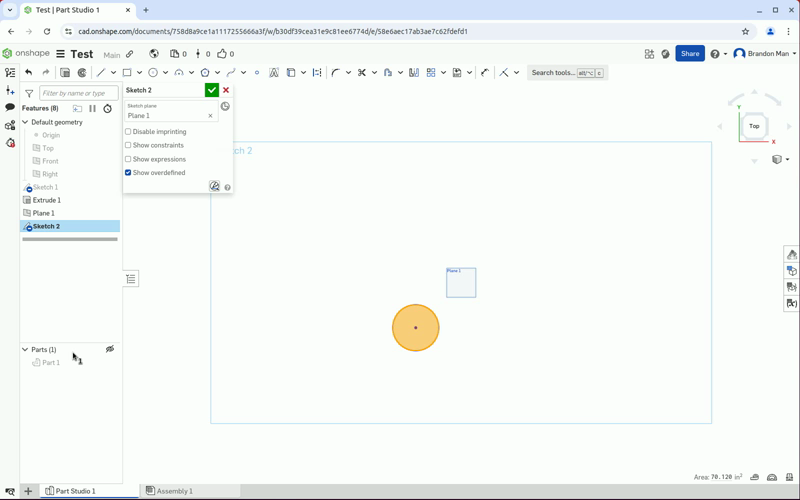
key(shift+y)
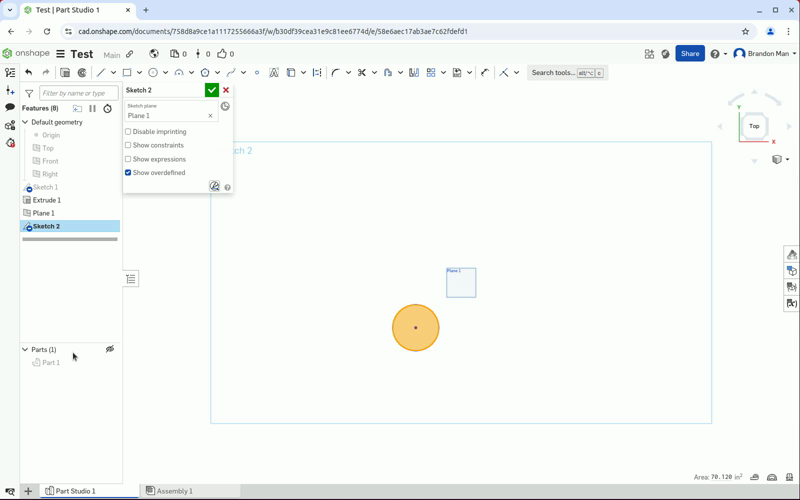
key(shift+e)
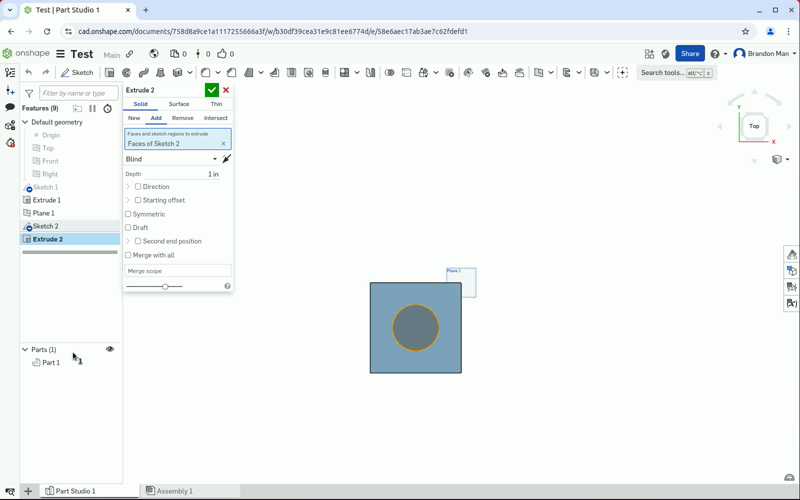
mouse_move(143, 106)
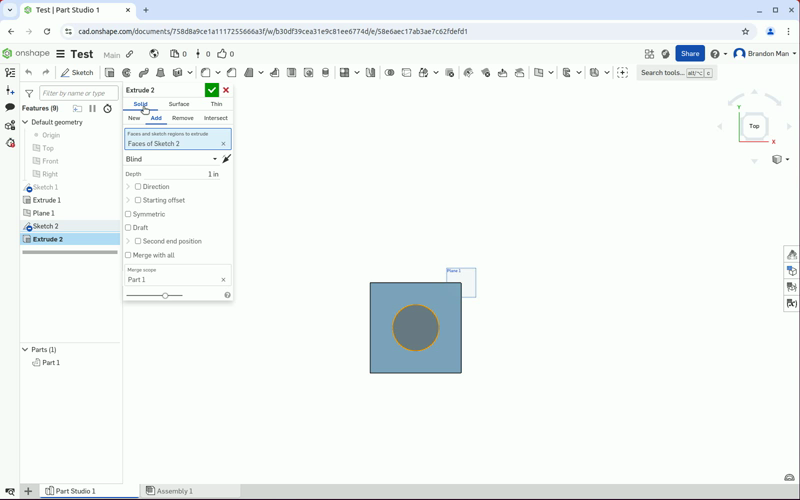
click(143, 106)
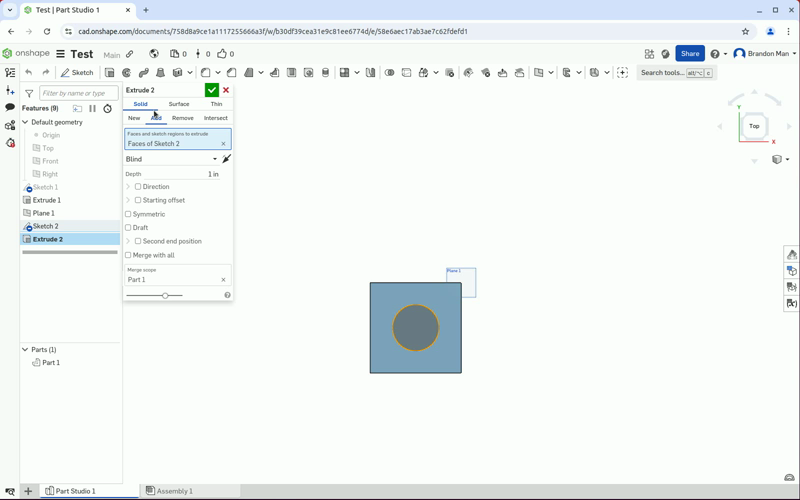
mouse_move(186, 120)
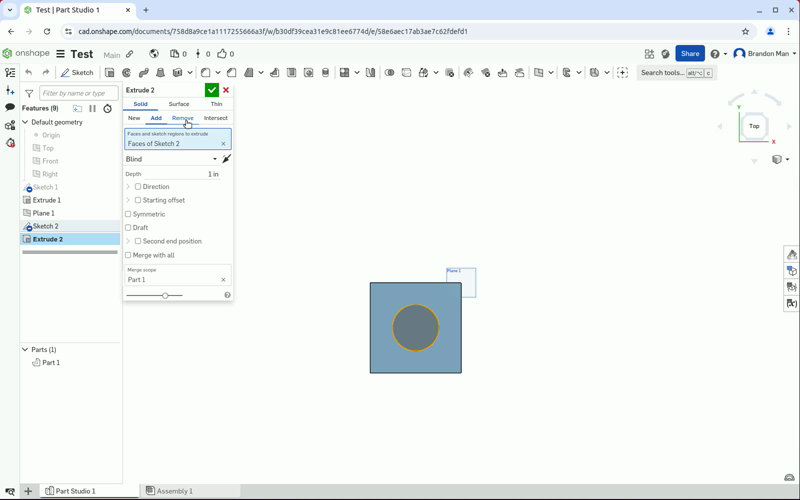
click(186, 120)
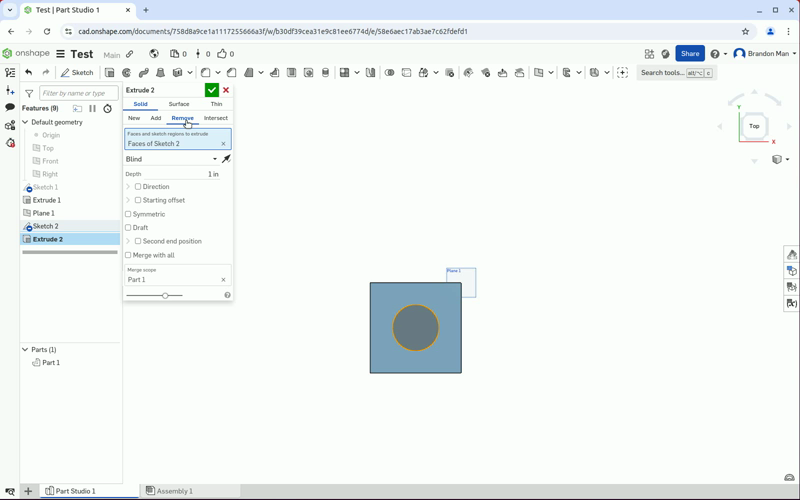
key(tab, 4)
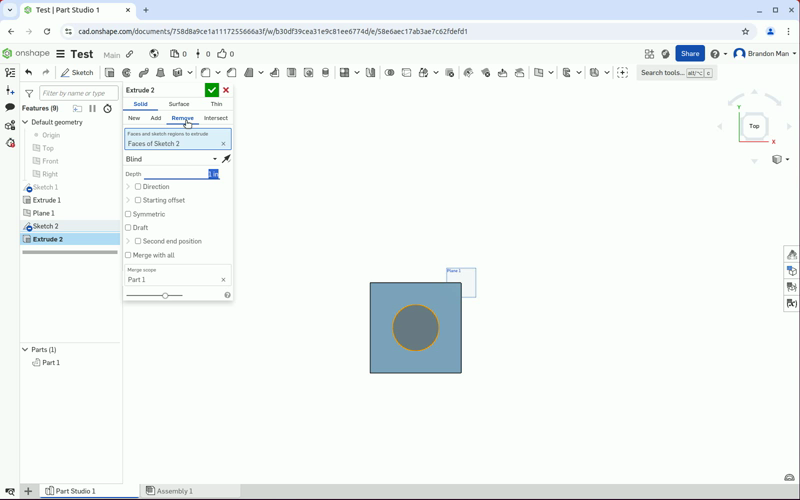
text(18.535)
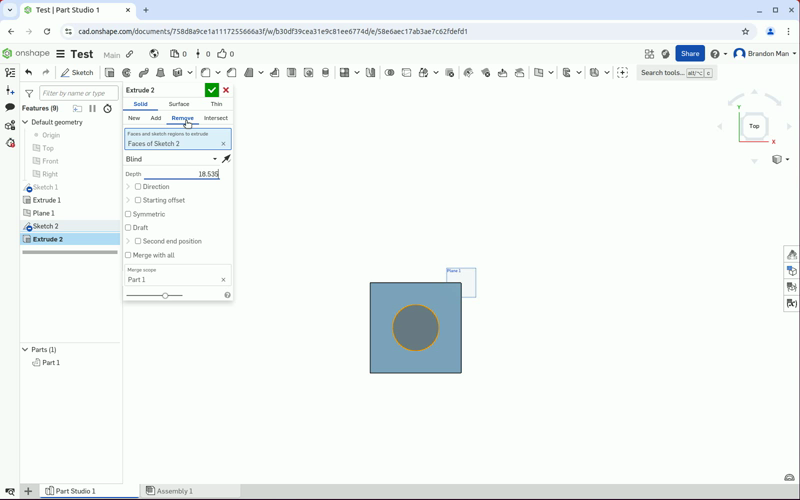
key(tab, 6)
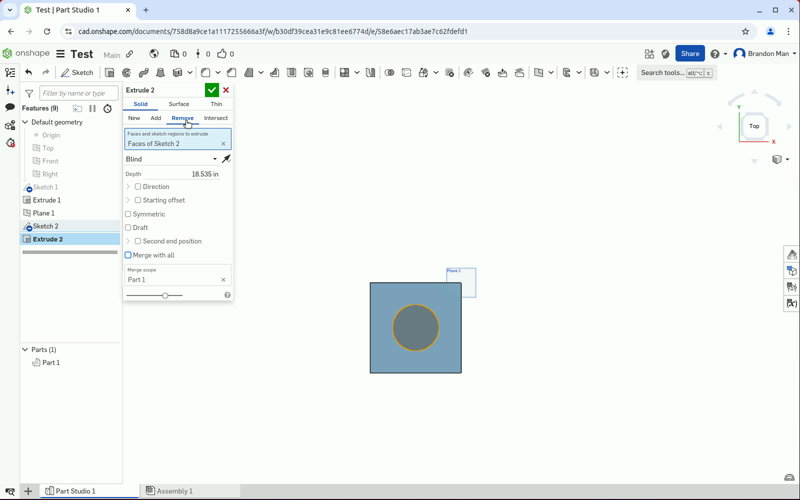
key(space)
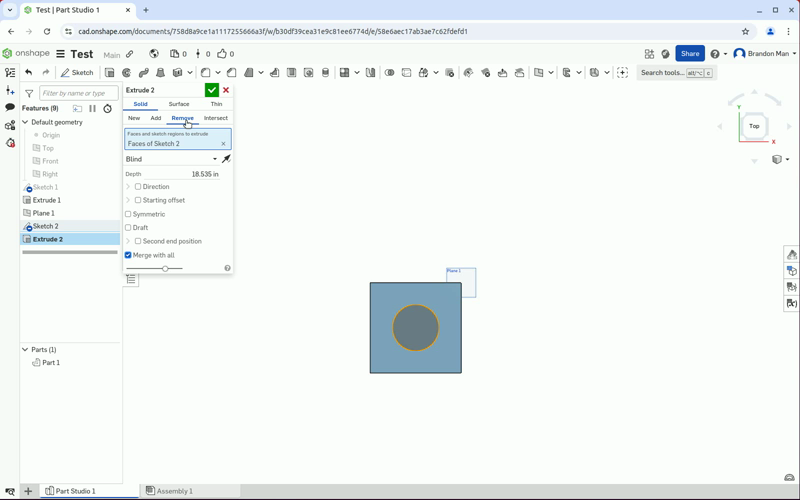
key(enter)
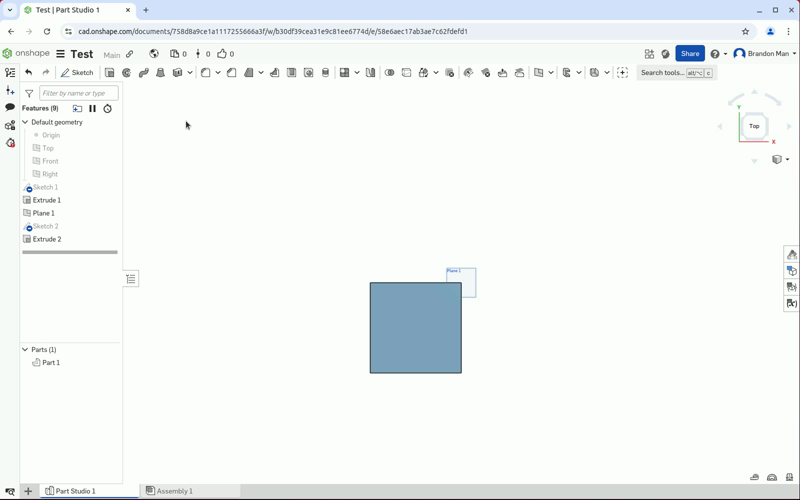
key(shift+h)
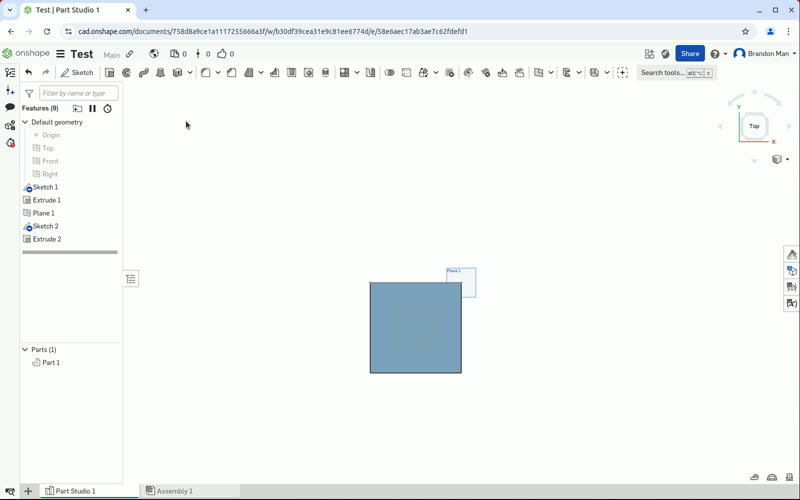
key(shift+h)
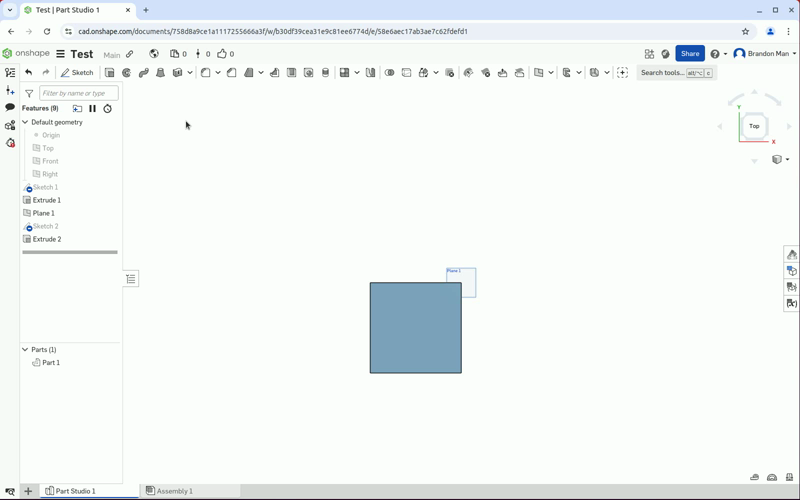
mouse_move(73, 189)
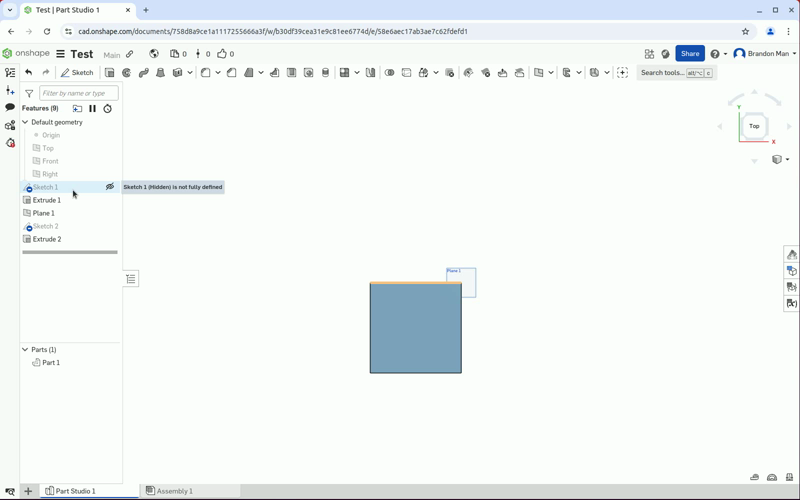
click(73, 189)
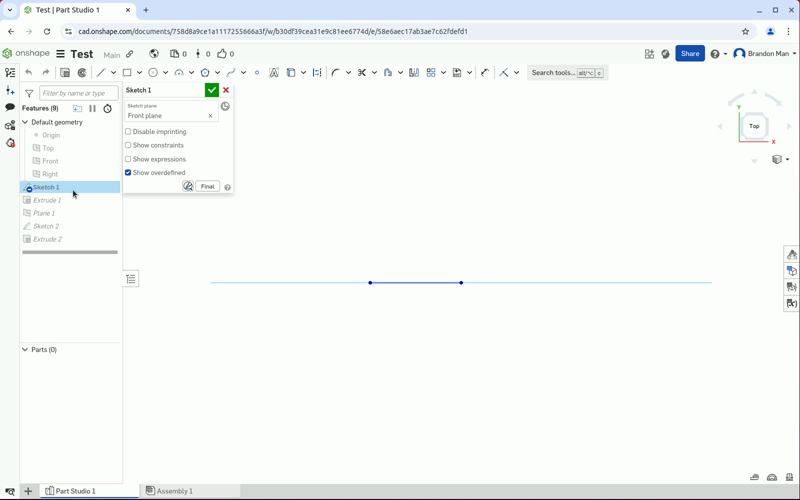
mouse_move(229, 92)
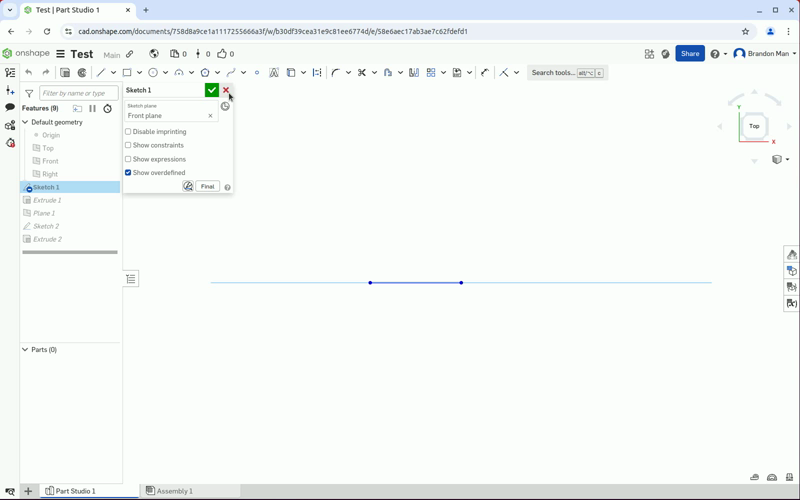
click(229, 92)
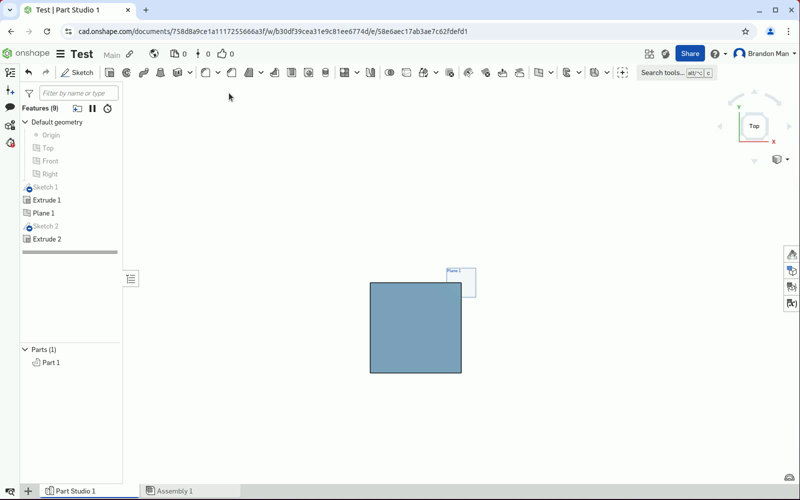
mouse_move(73, 352)
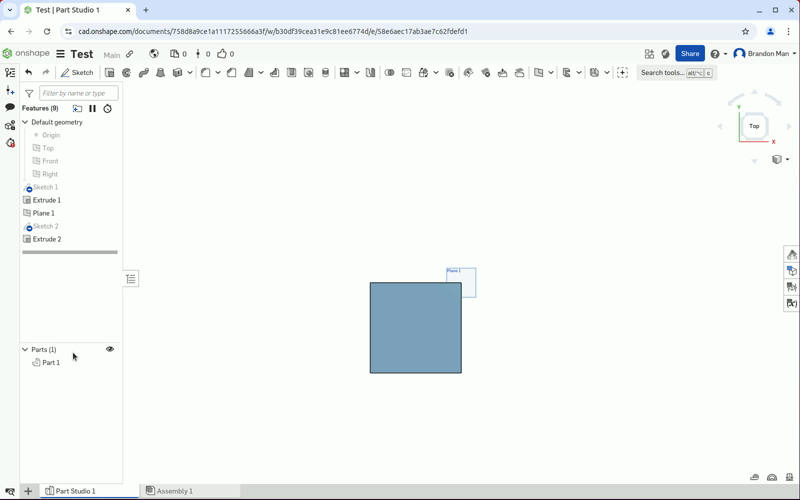
key(y)
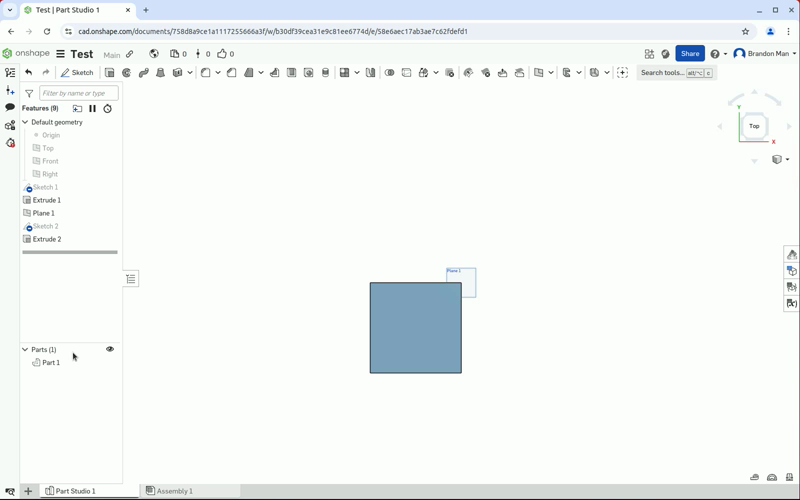
key(shift+p)
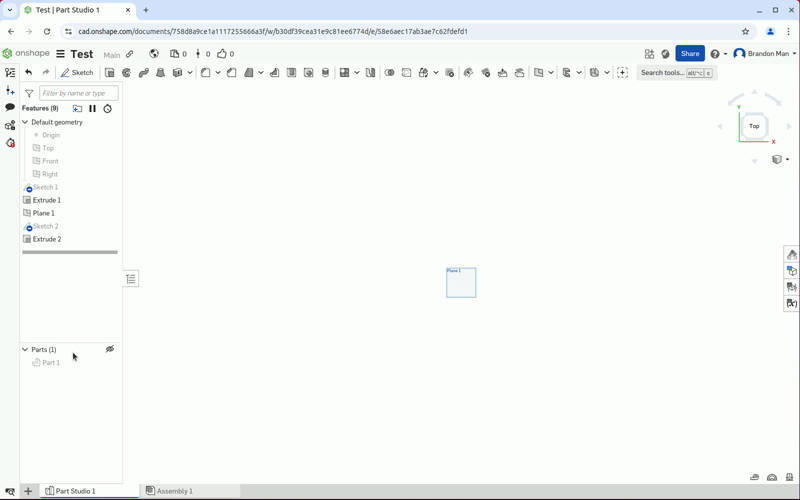
key(space)
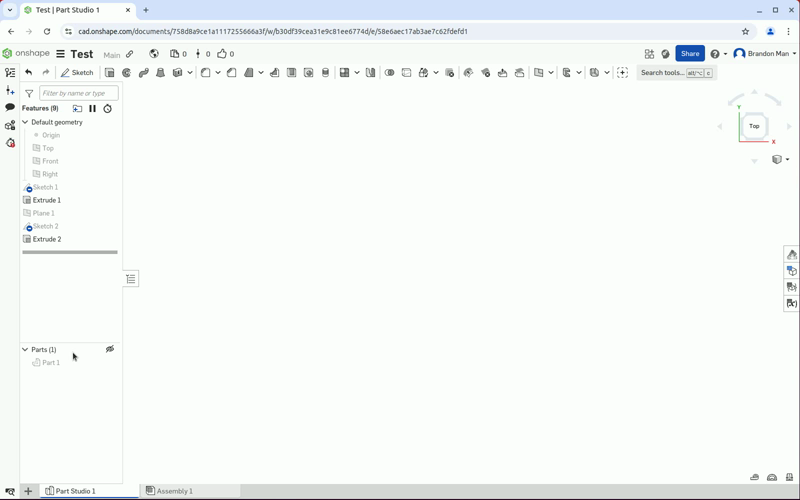
key_down(shift)
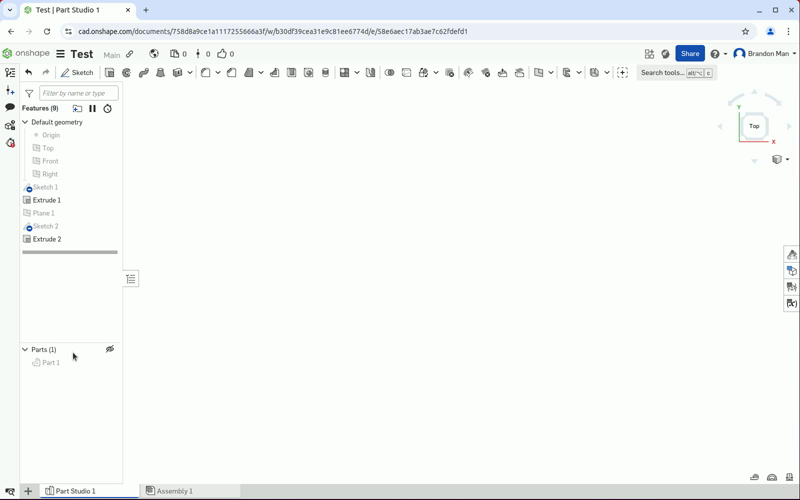
key(up)
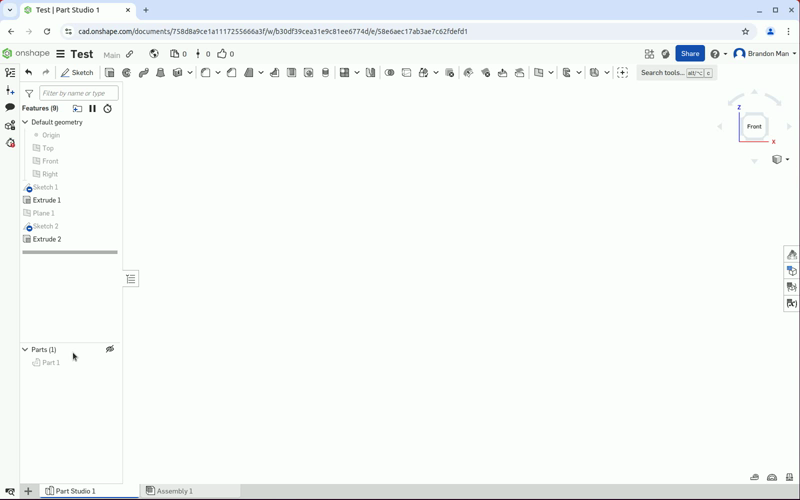
key_up(shift)
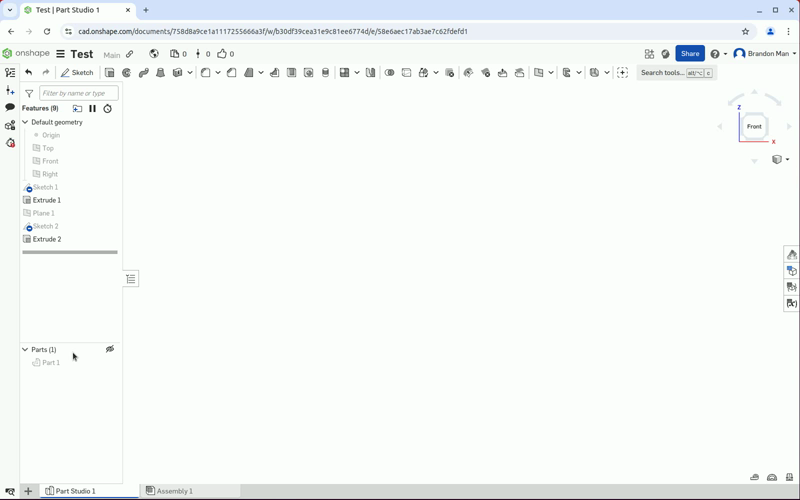
mouse_move(73, 352)
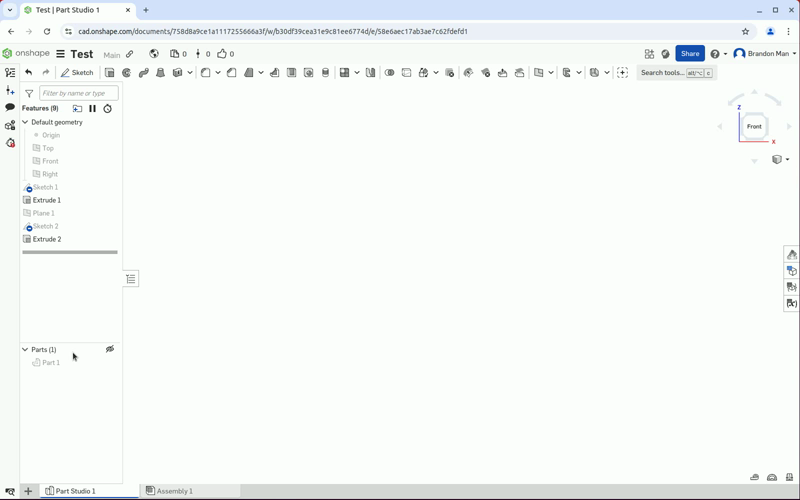
key(shift+y)
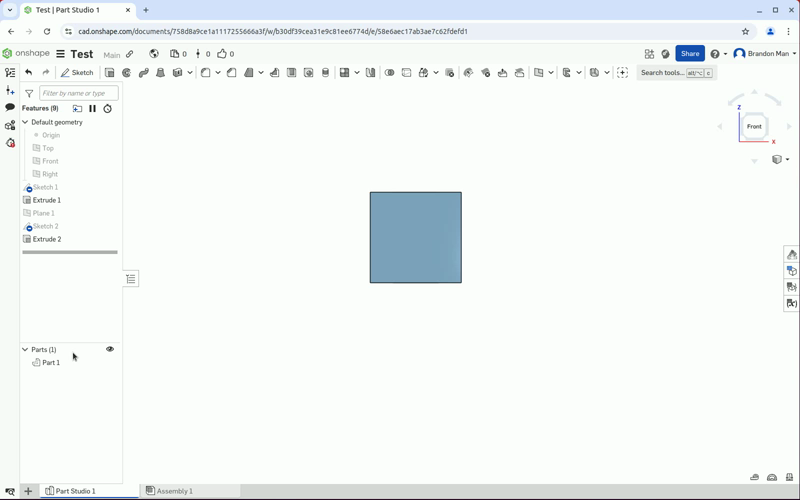
mouse_move(541, 75)
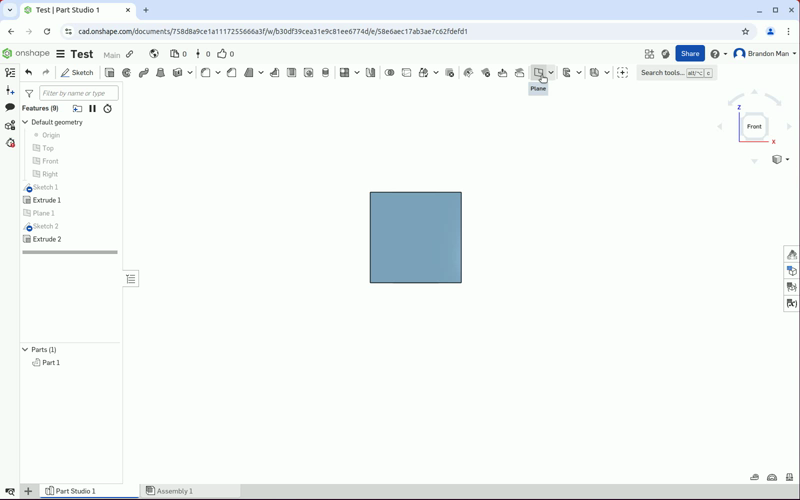
click(541, 75)
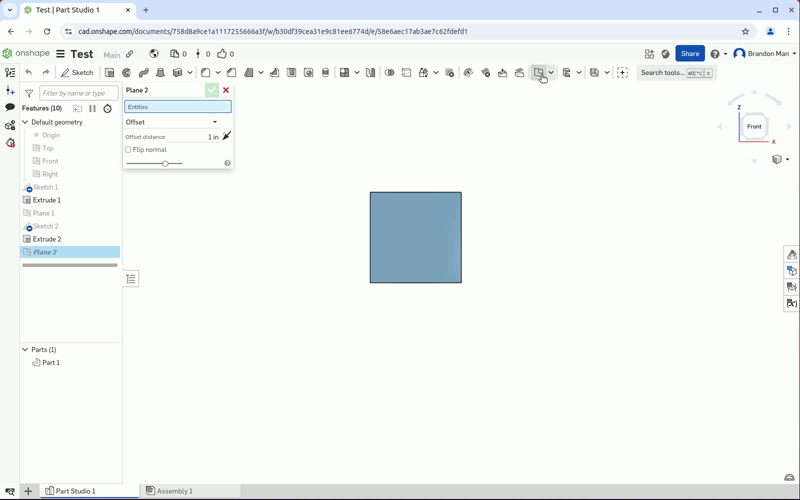
mouse_move(73, 163)
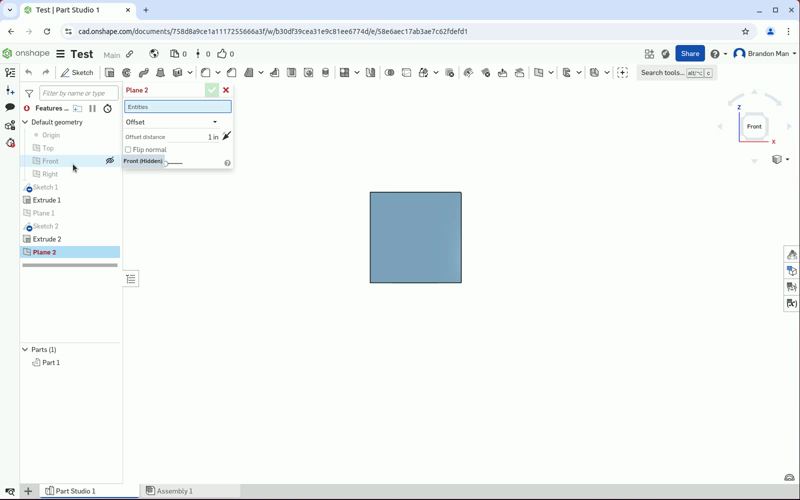
click(73, 163)
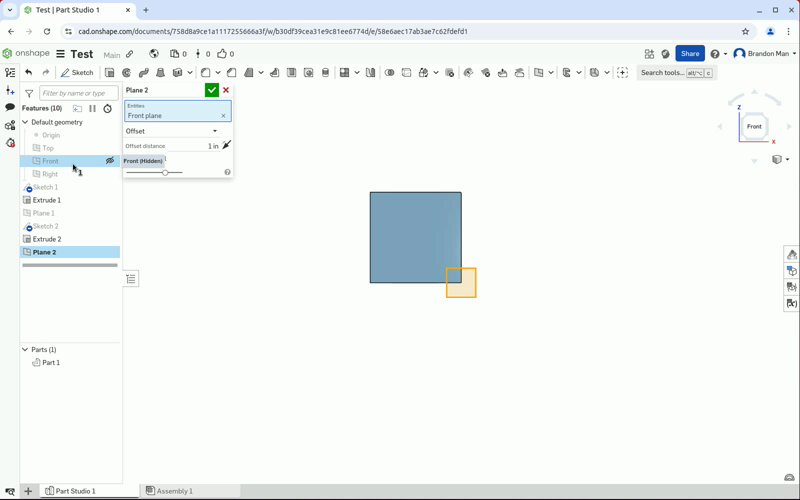
key(tab, 2)
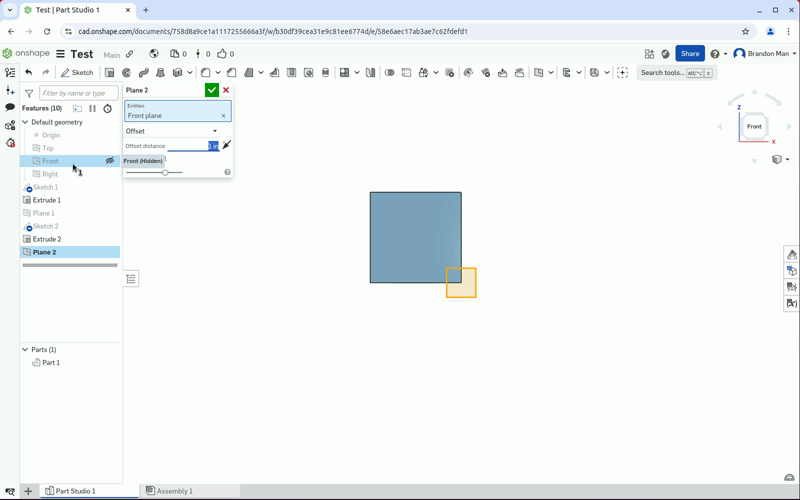
text(18.548)
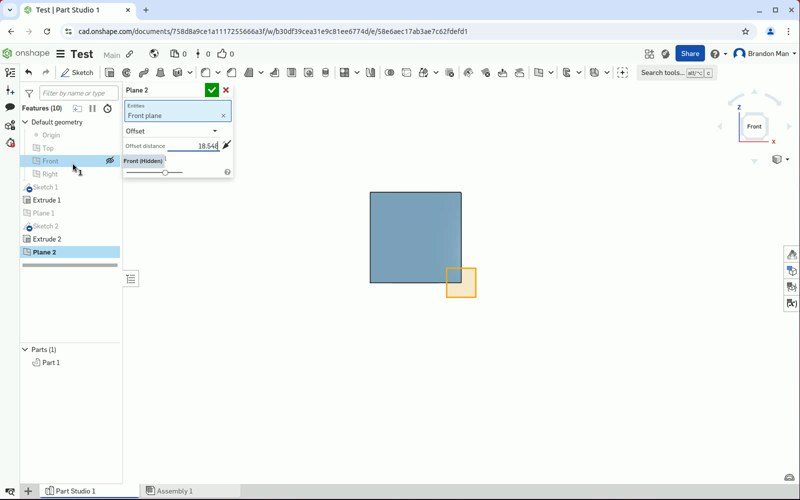
key(enter, 2)
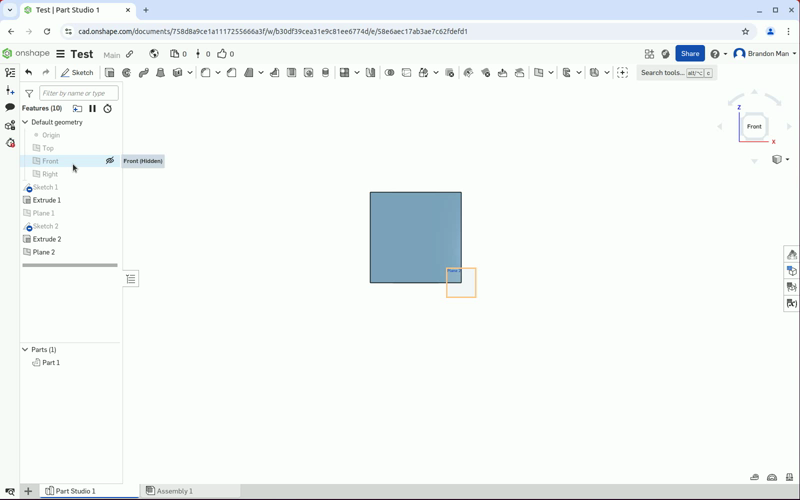
key(shift+s)
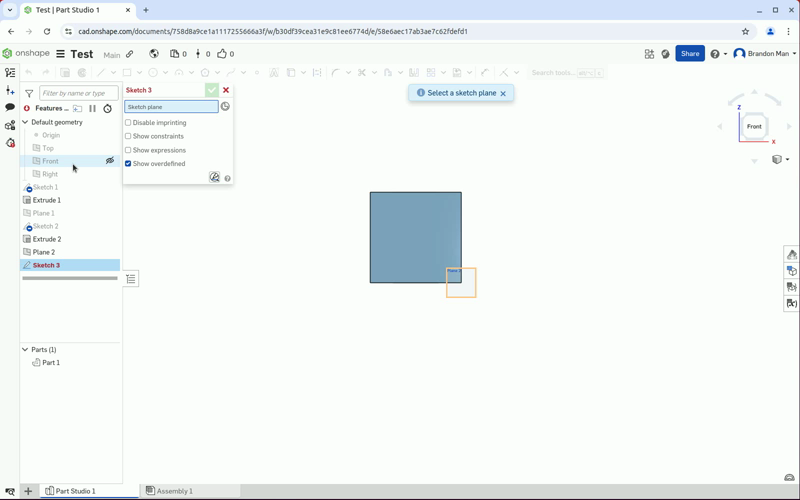
mouse_move(73, 254)
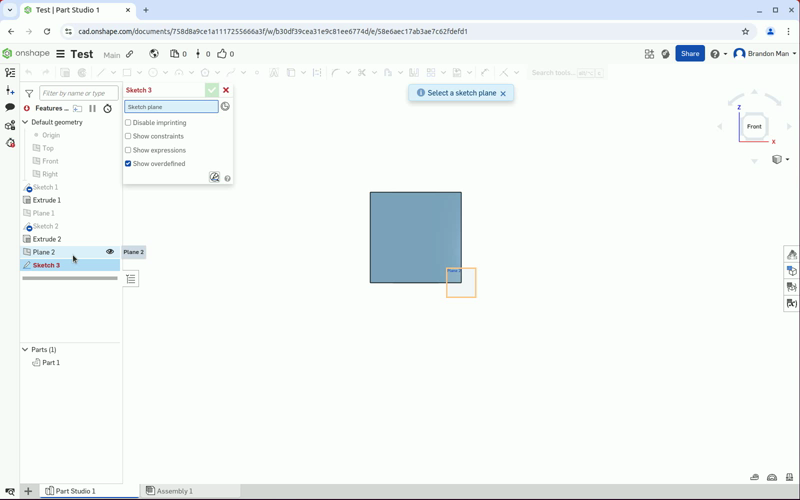
click(73, 254)
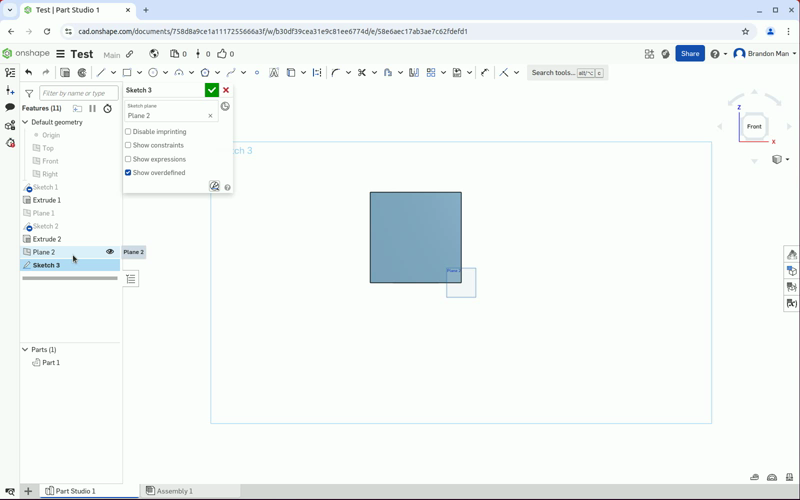
mouse_move(73, 352)
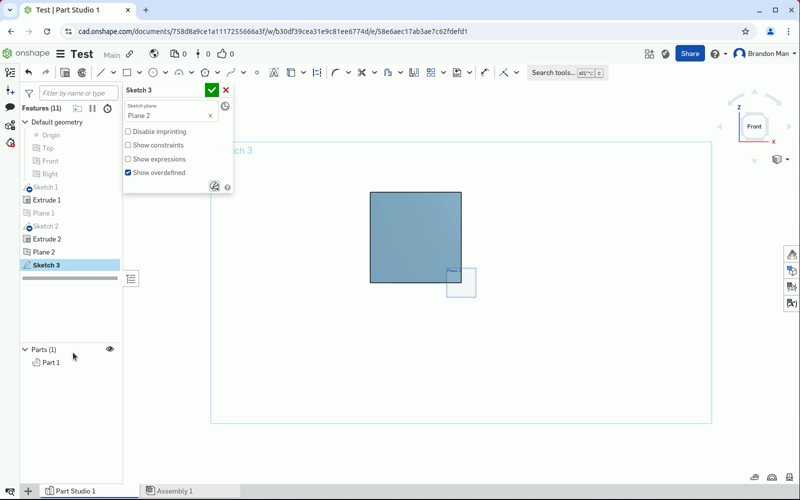
key(y)
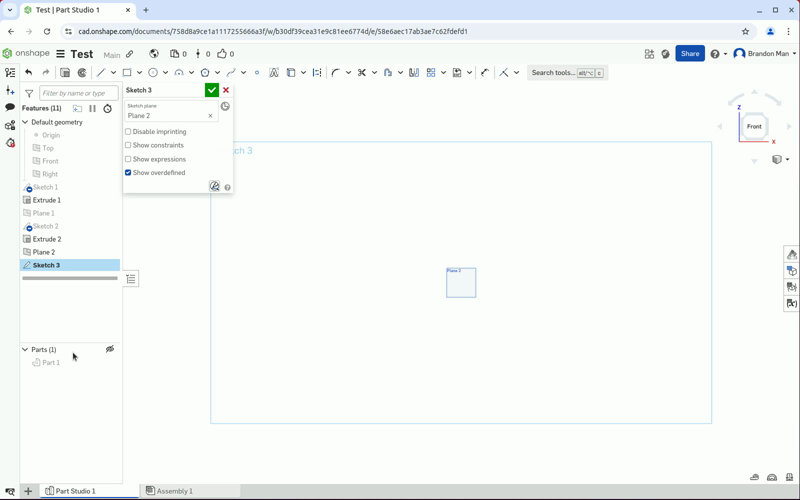
key(c)
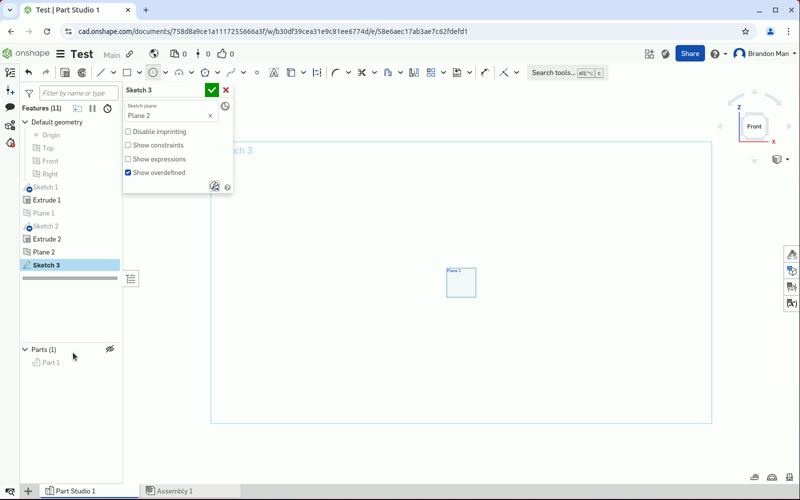
key_down(shift)
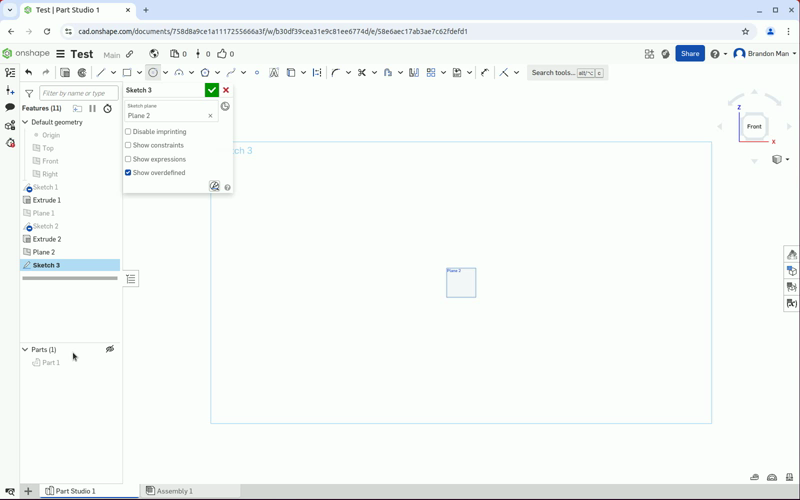
mouse_move(415, 238)
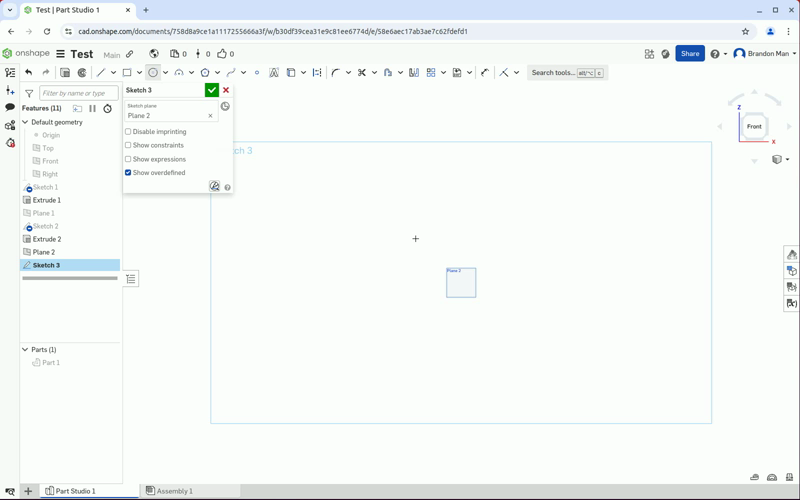
click(415, 238)
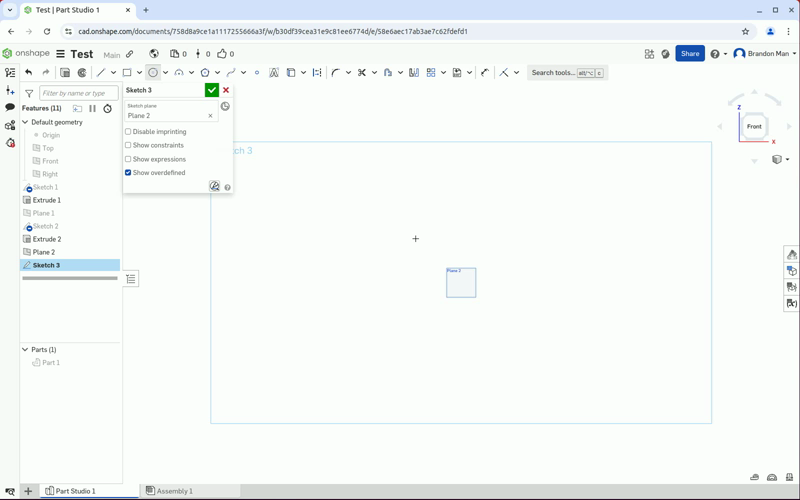
key_up(shift)
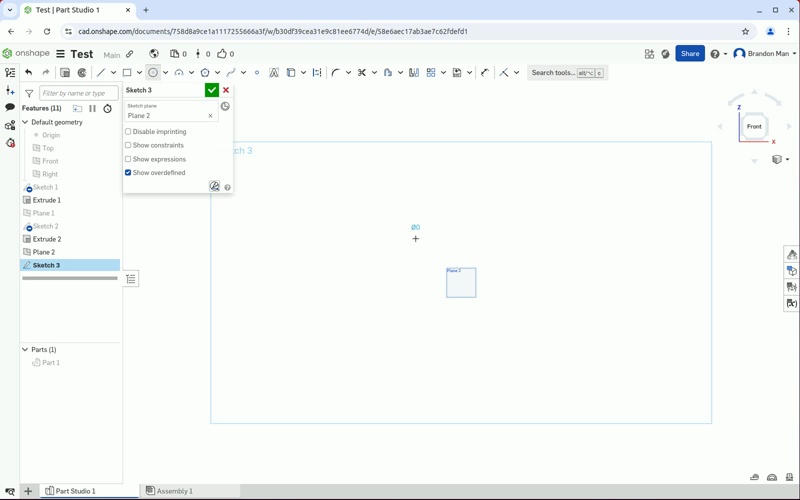
mouse_move(438, 238)
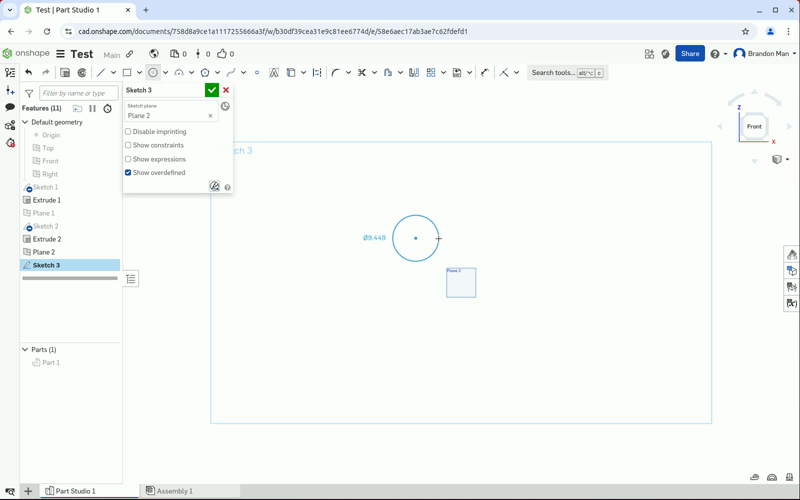
click(438, 238)
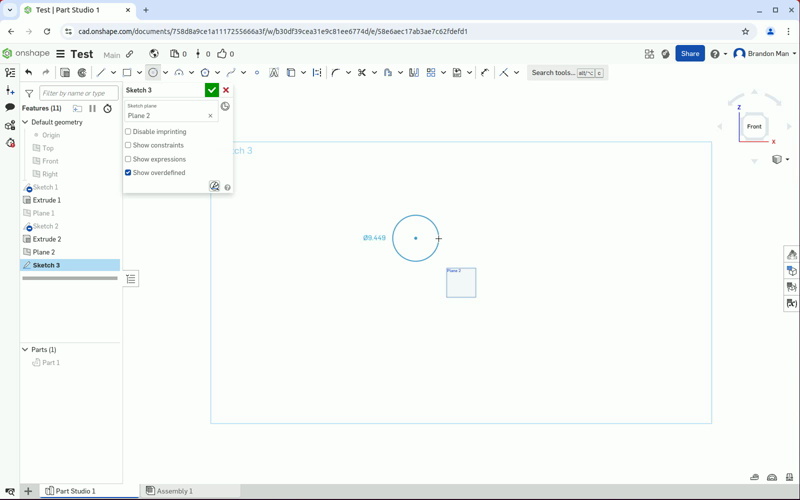
key(esc)
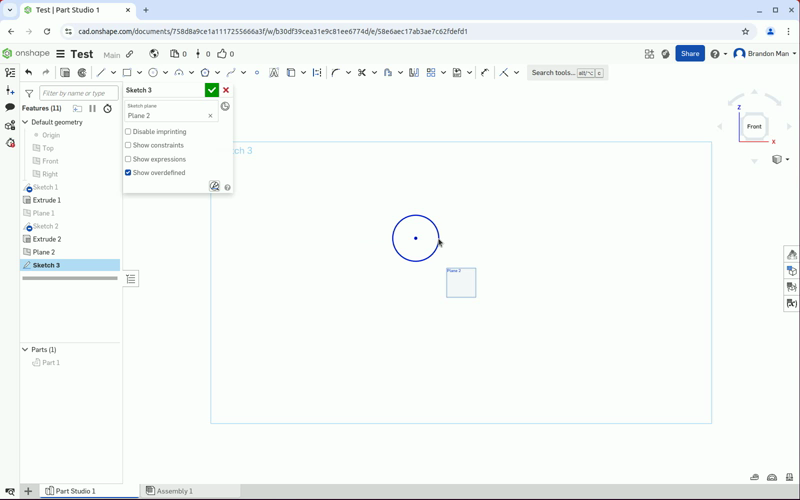
mouse_move(412, 257)
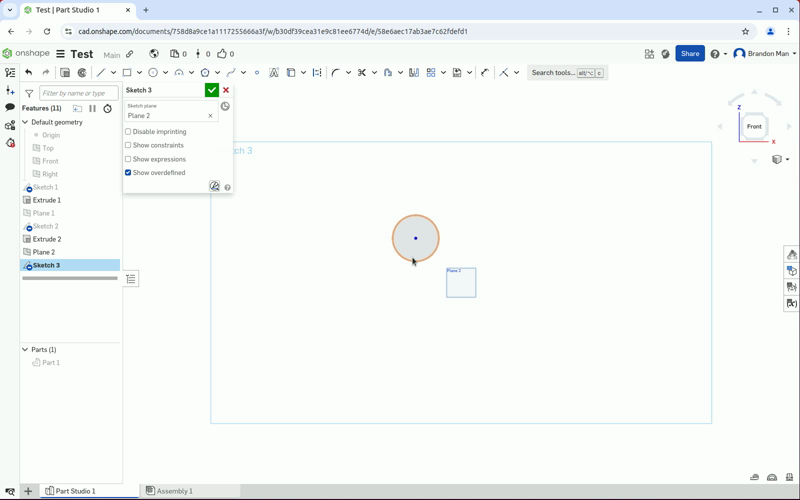
scroll(6)
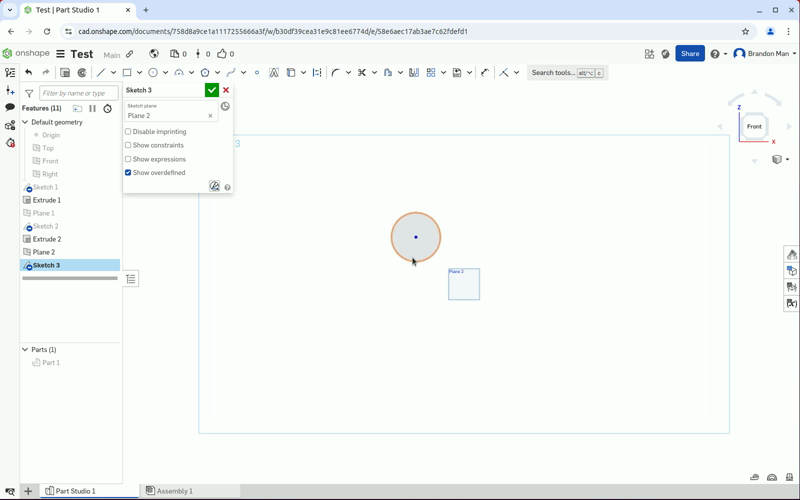
scroll(6)
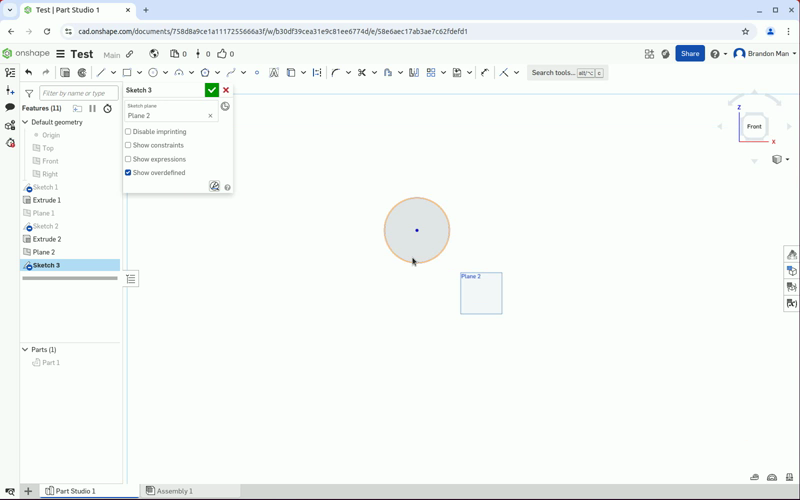
scroll(6)
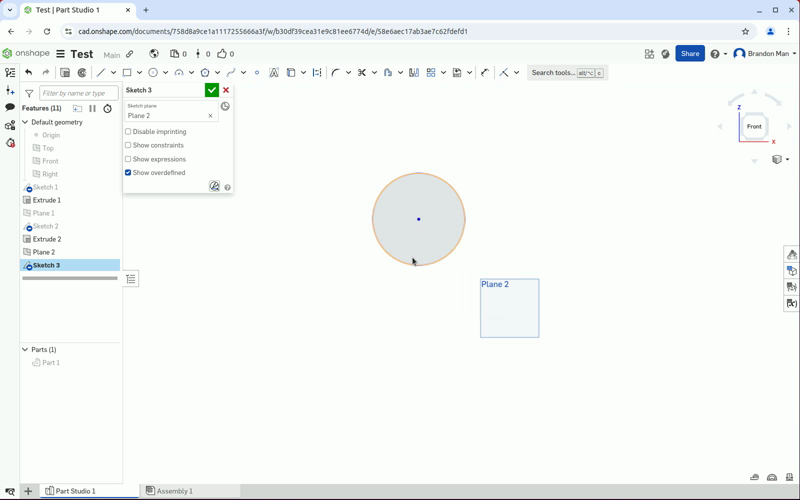
scroll(6)
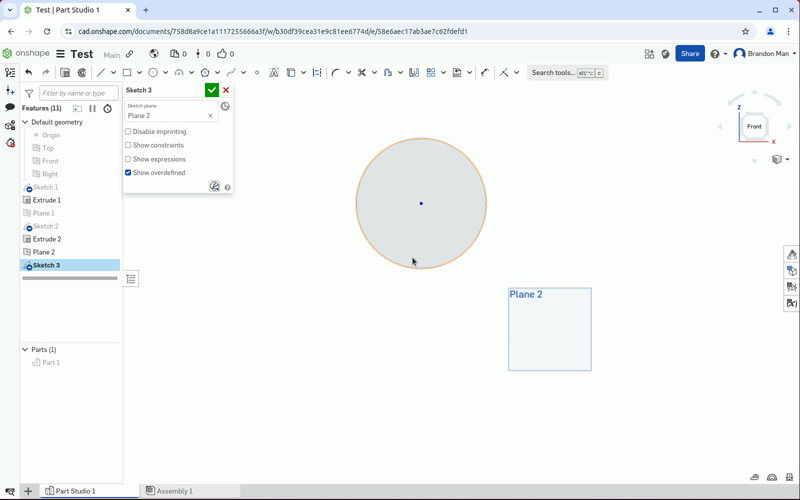
scroll(6)
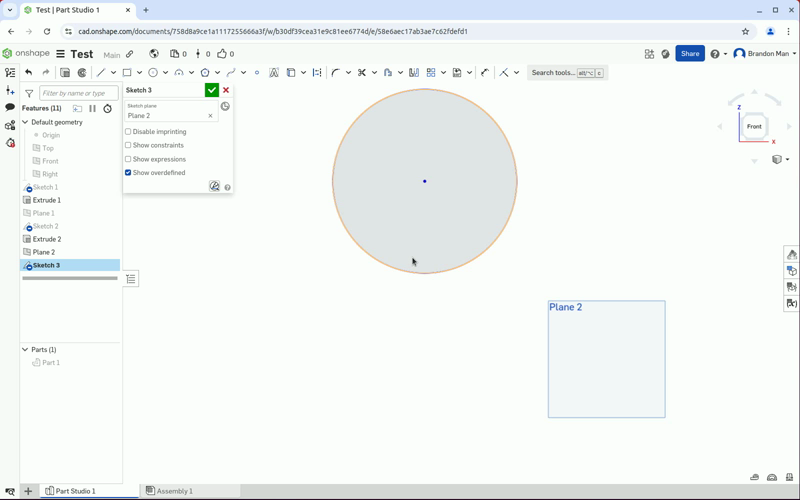
scroll(6)
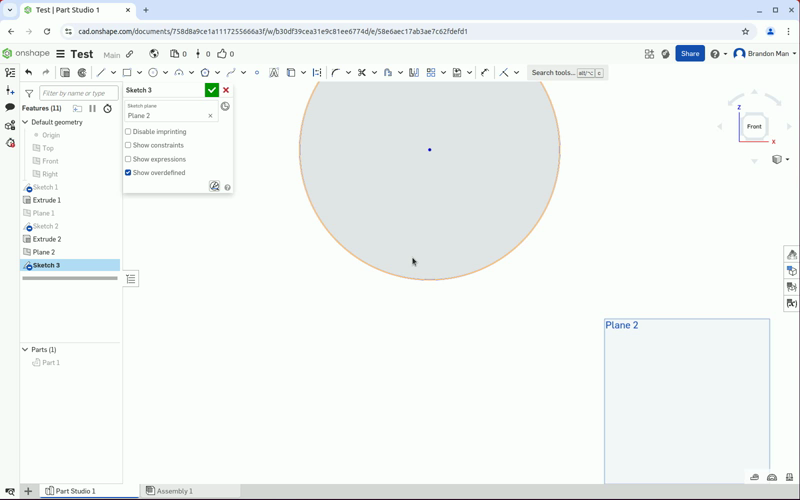
scroll(6)
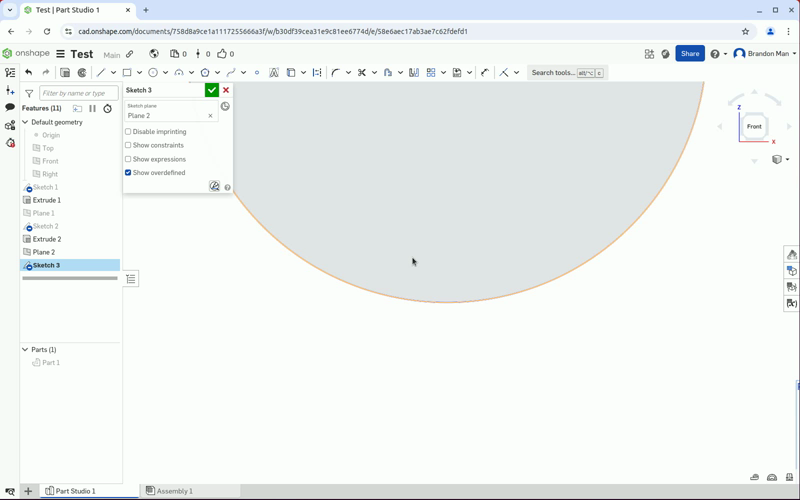
click(412, 257)
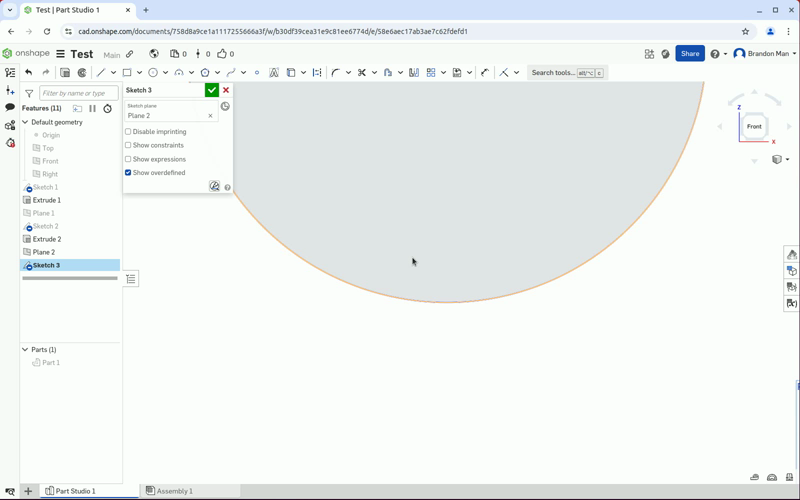
scroll(-6)
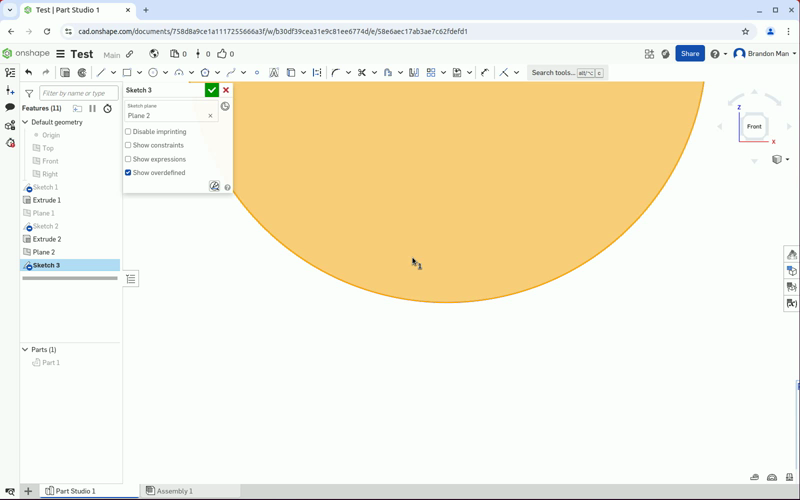
scroll(-6)
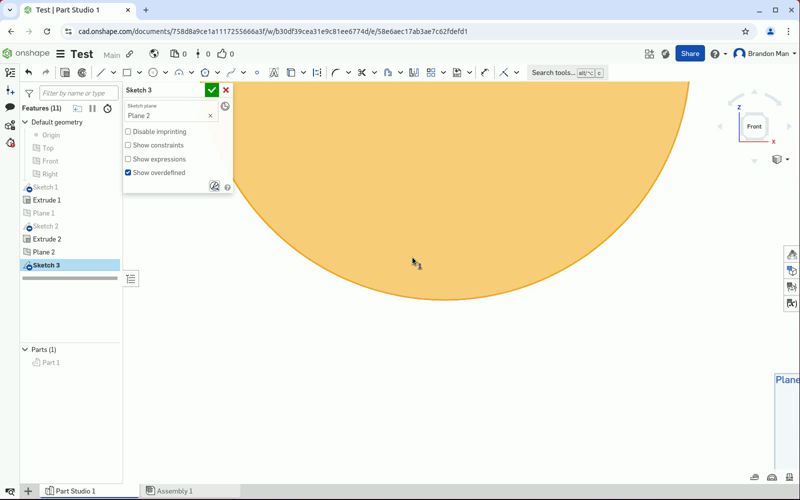
scroll(-6)
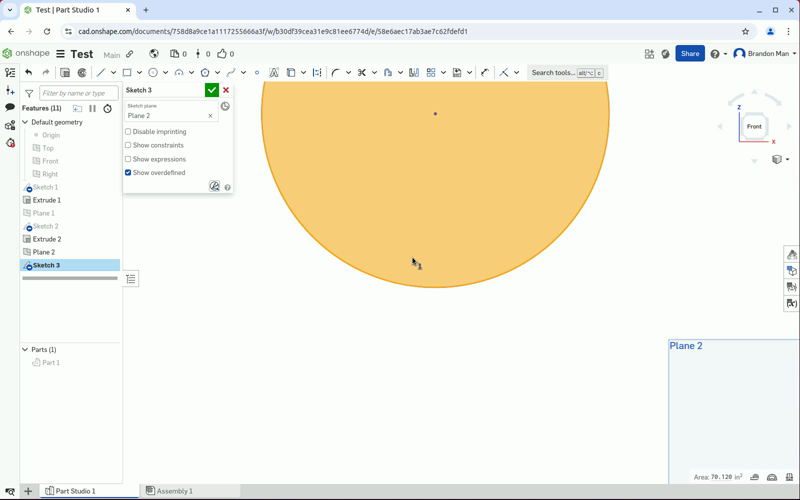
scroll(-6)
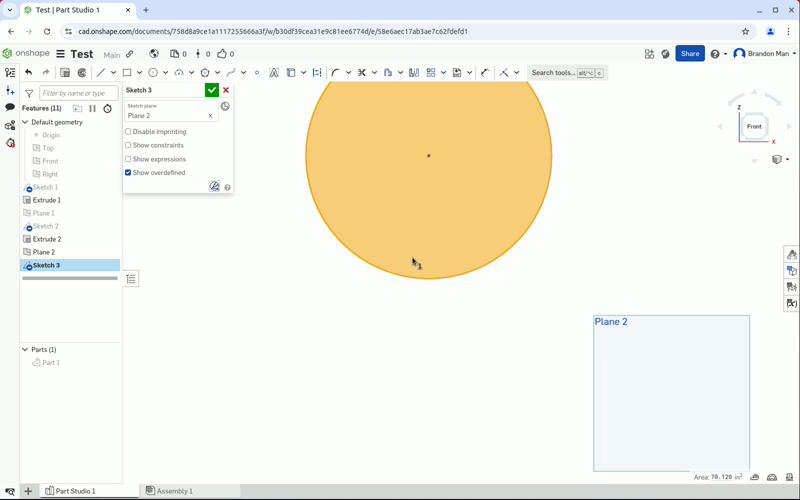
scroll(-6)
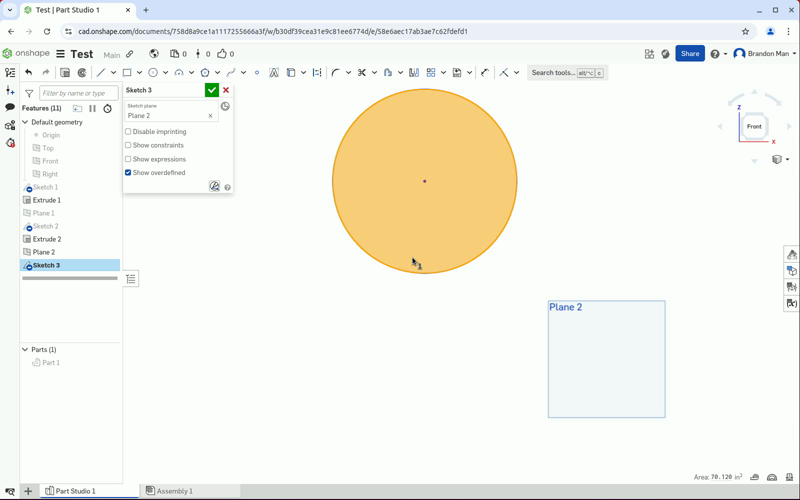
scroll(-6)
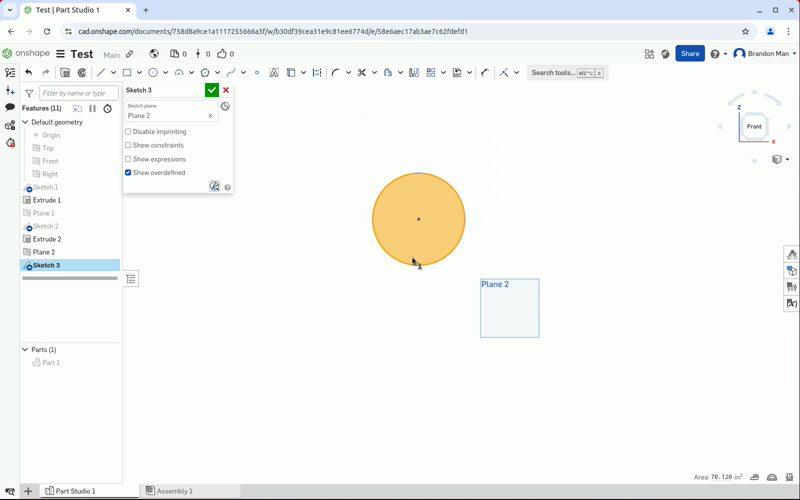
scroll(-6)
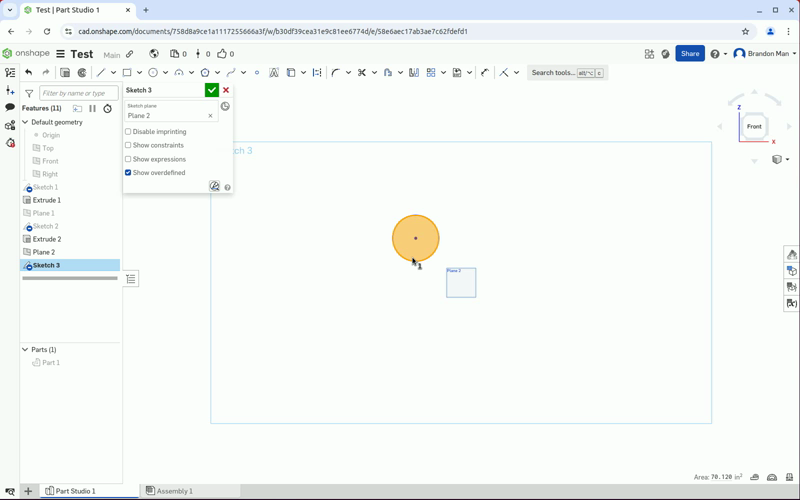
mouse_move(73, 352)
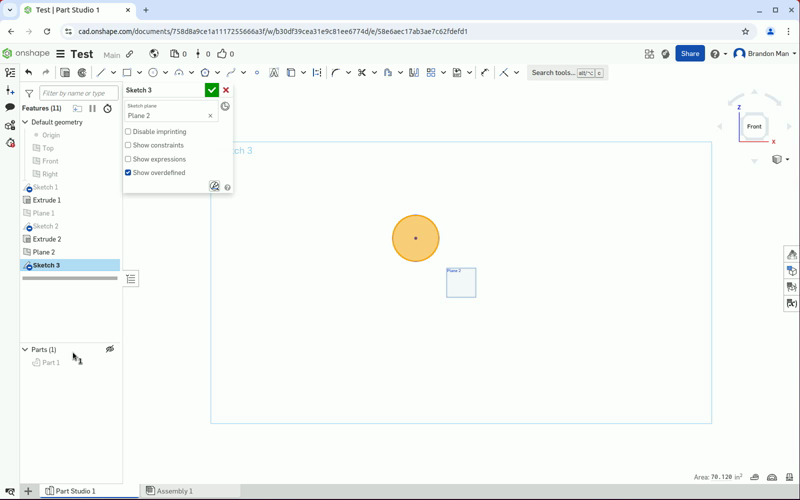
key(shift+y)
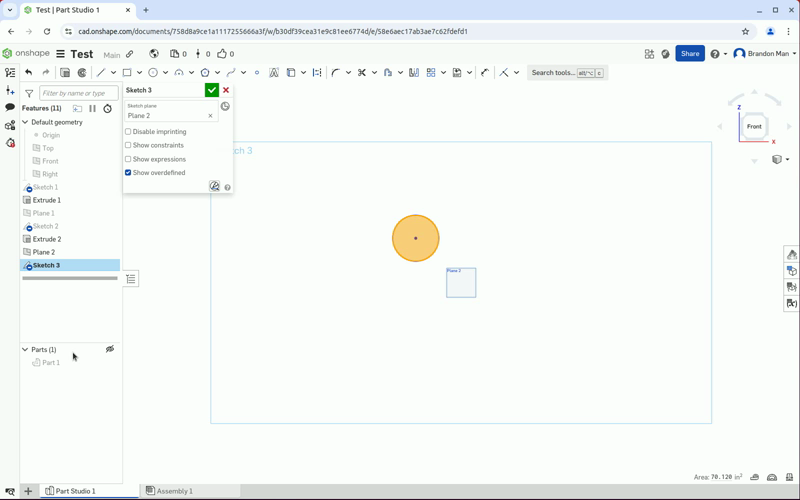
key(shift+e)
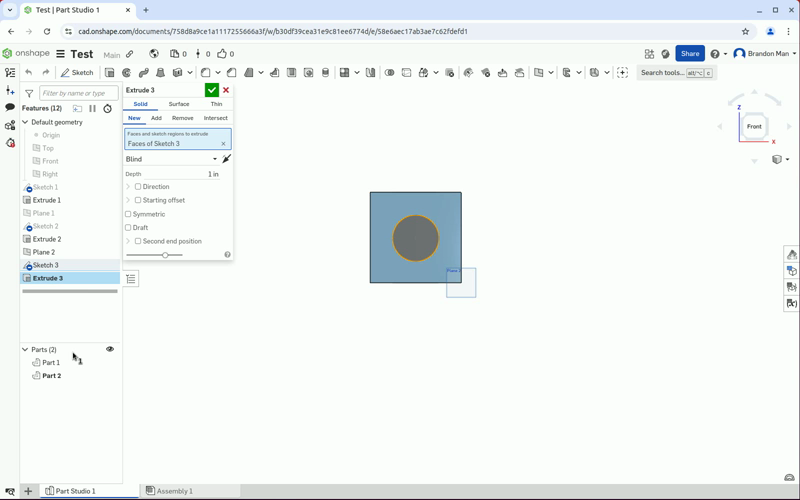
mouse_move(143, 106)
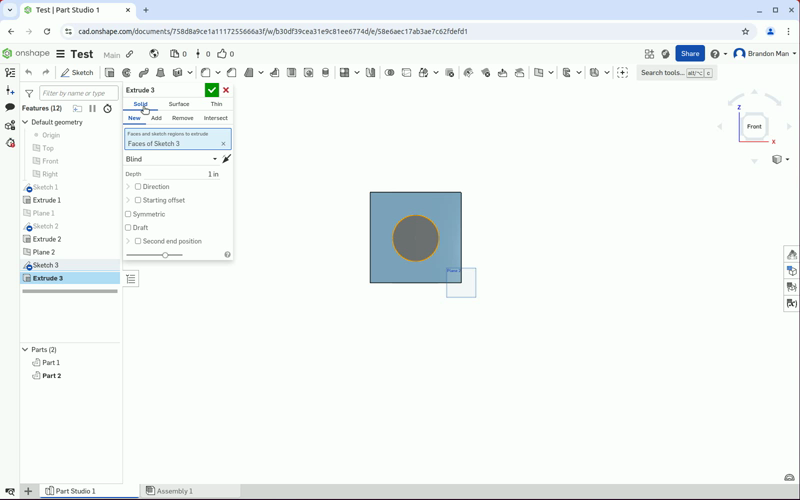
click(143, 106)
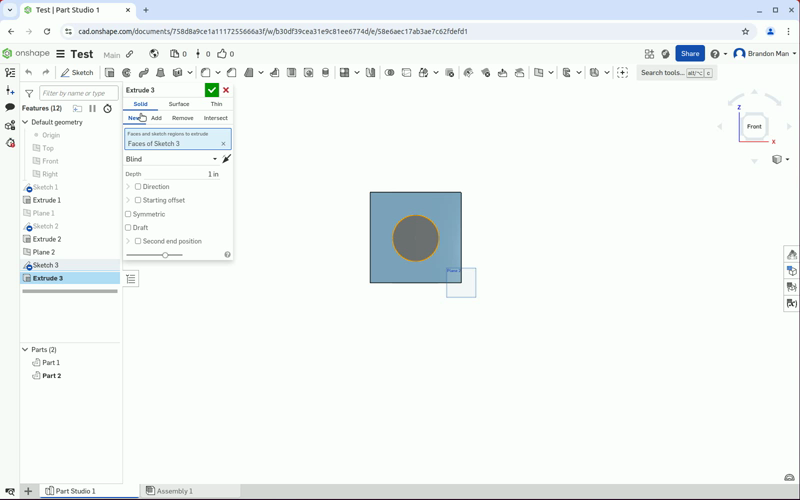
mouse_move(137, 120)
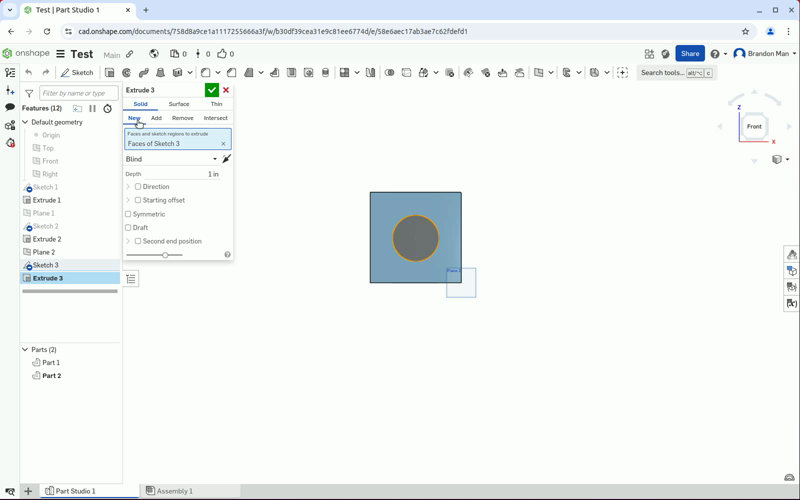
click(137, 120)
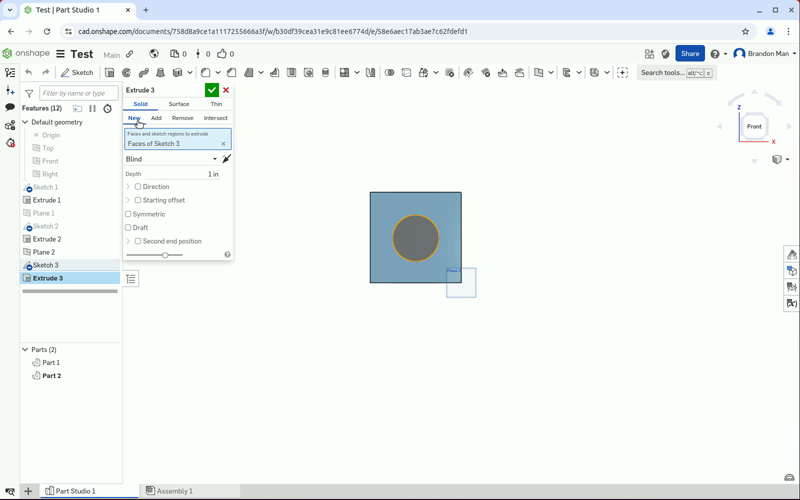
key(tab, 4)
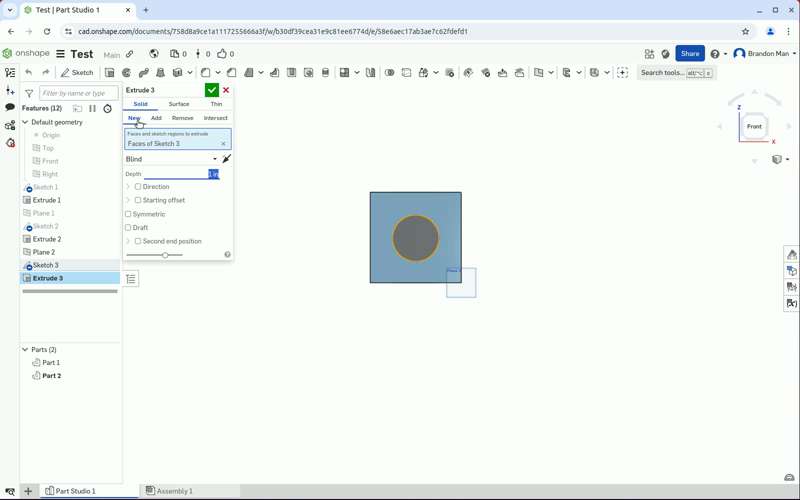
text(4.574)
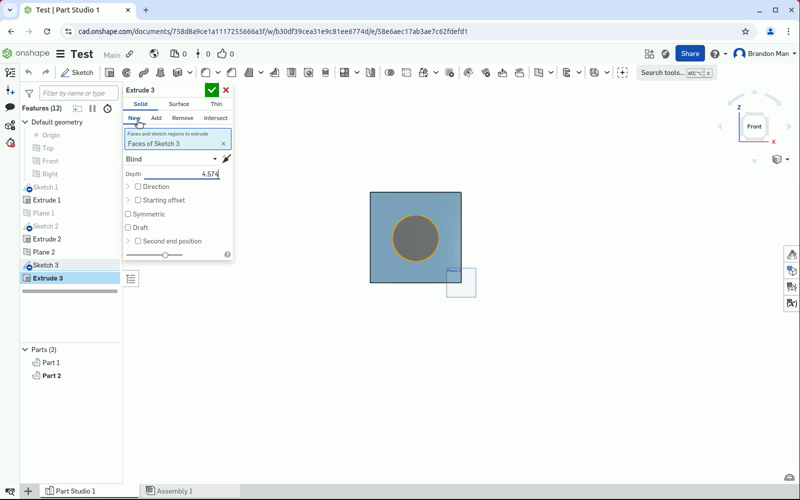
key(enter)
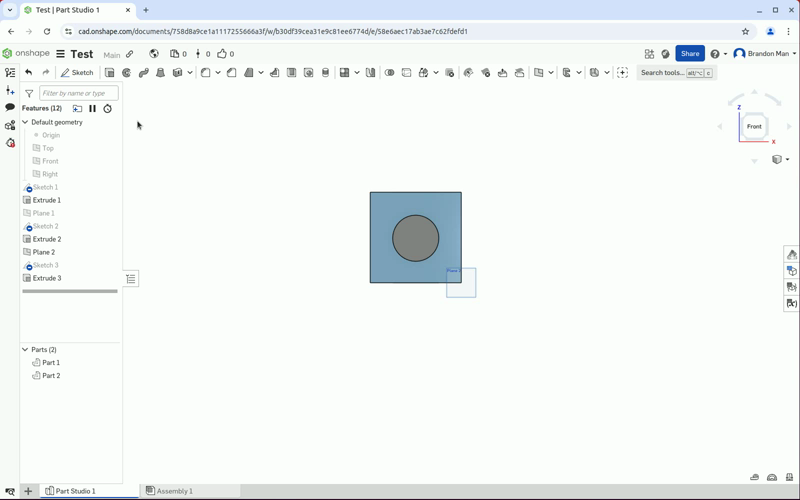
key(shift+h)
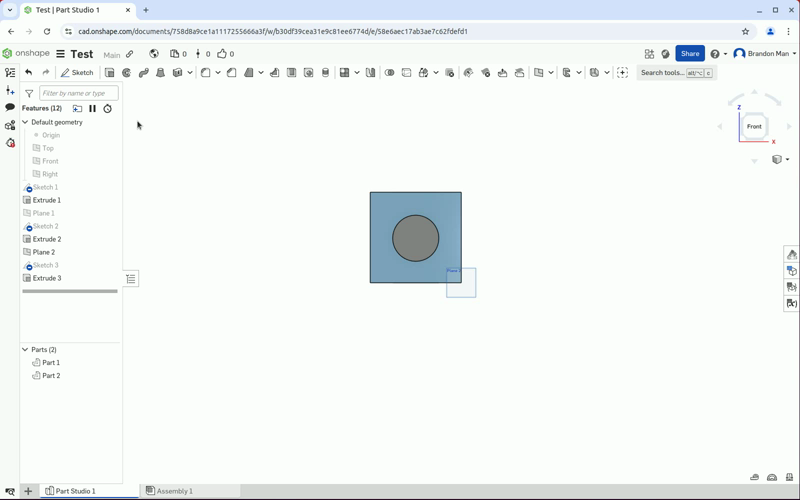
key(shift+h)
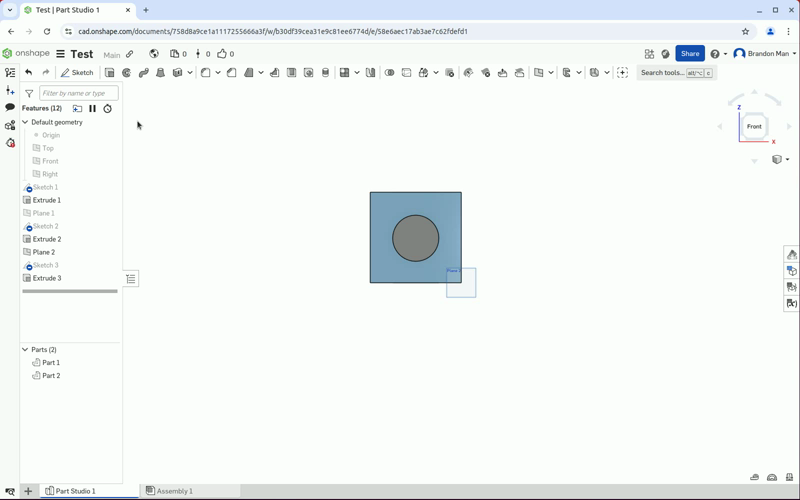
mouse_move(73, 189)
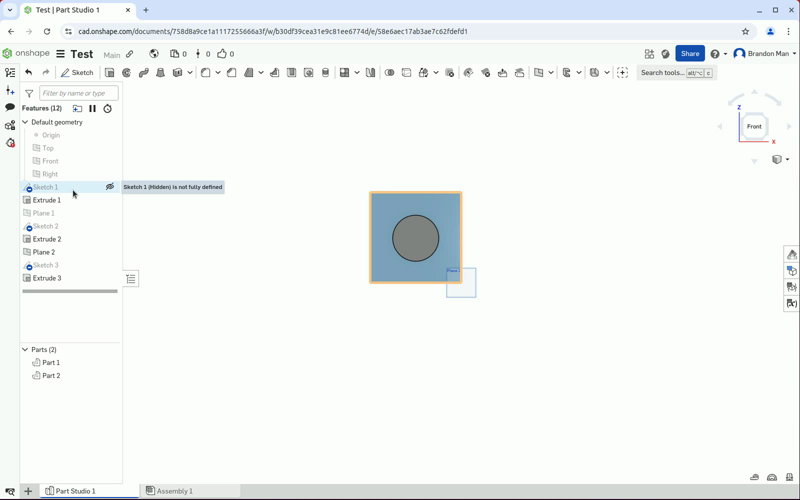
click(73, 189)
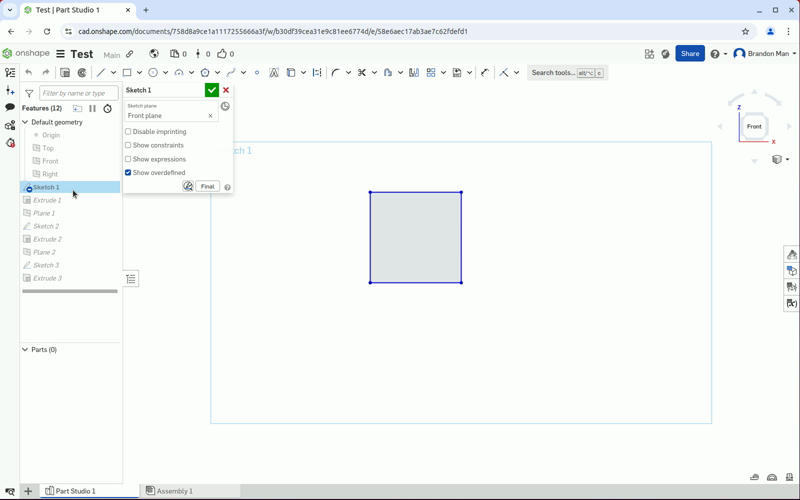
mouse_move(229, 92)
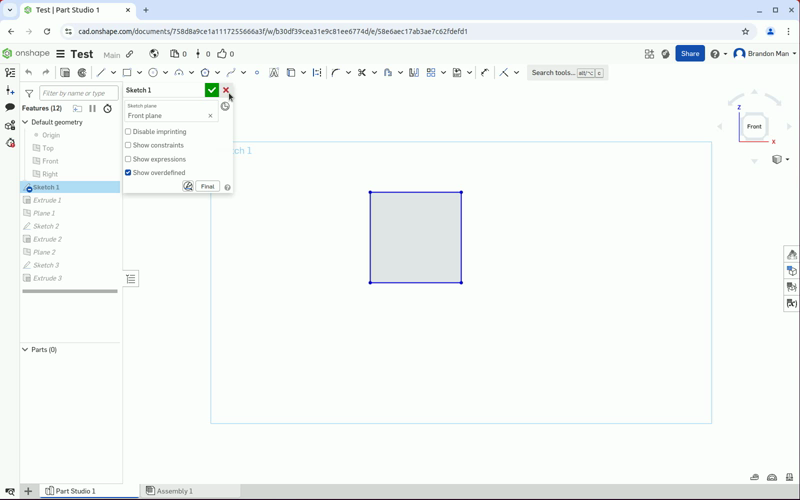
click(229, 92)
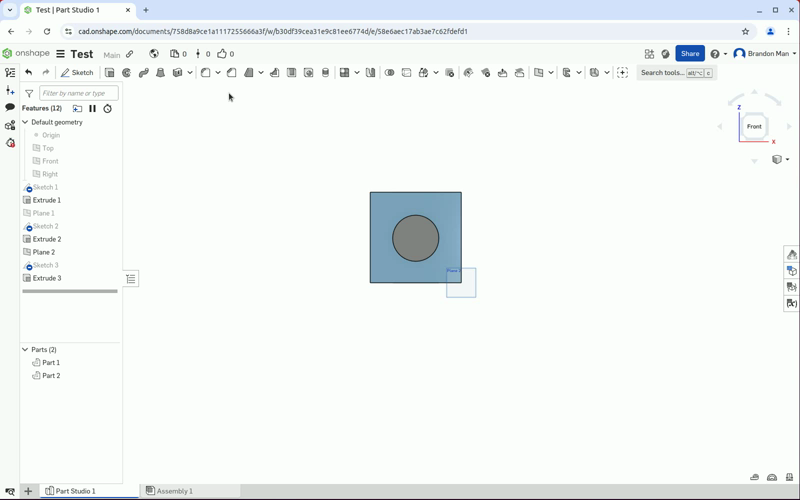
mouse_move(73, 352)
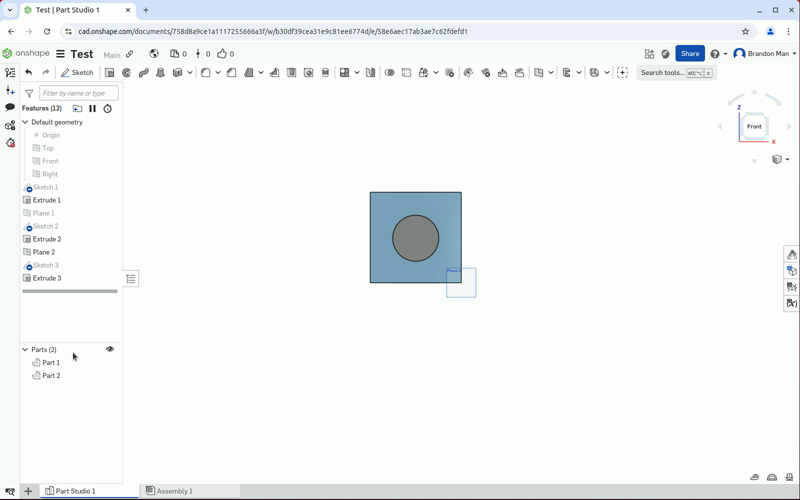
key(y)
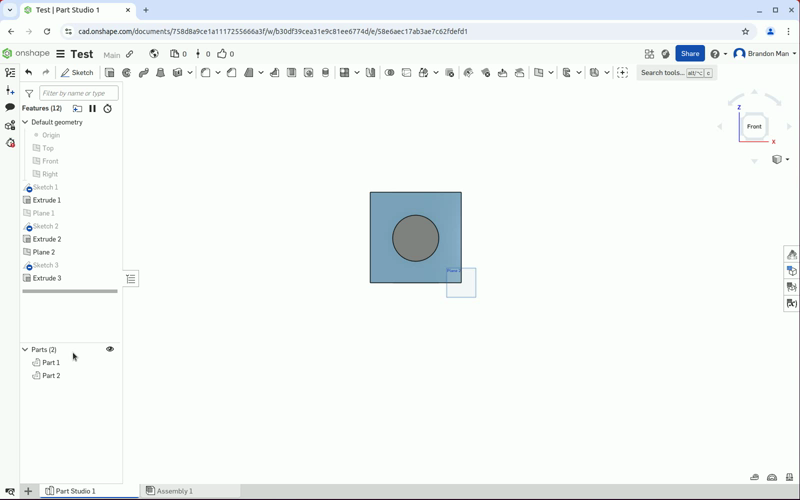
key(shift+p)
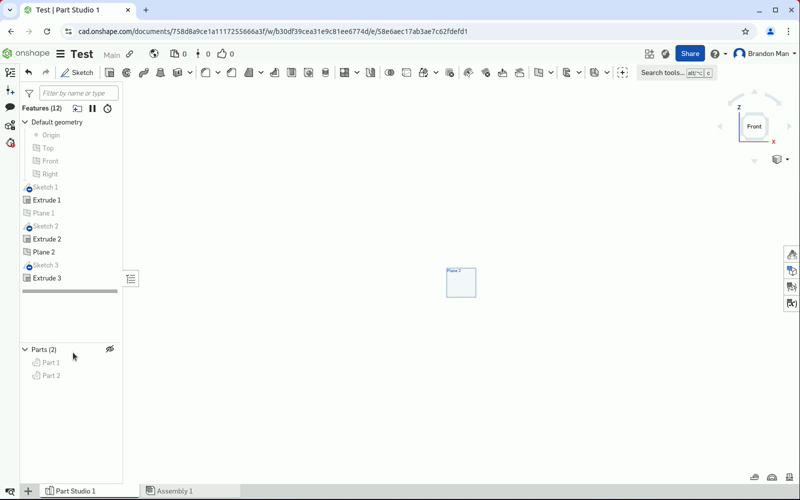
key(space)
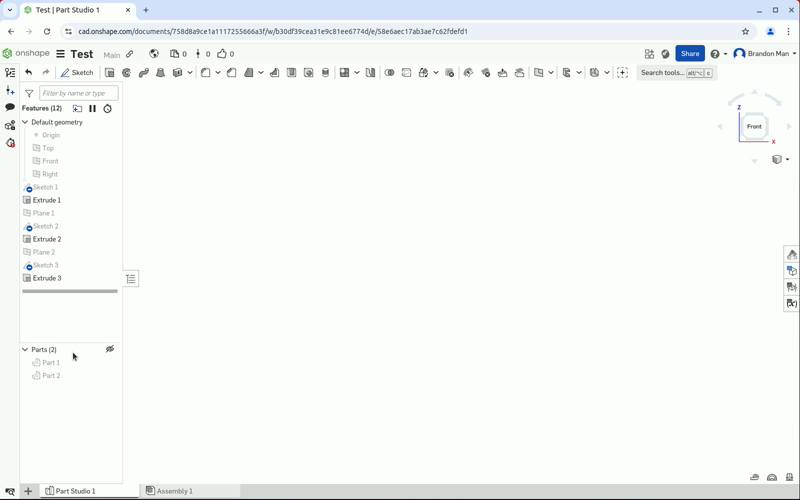
key_down(shift)
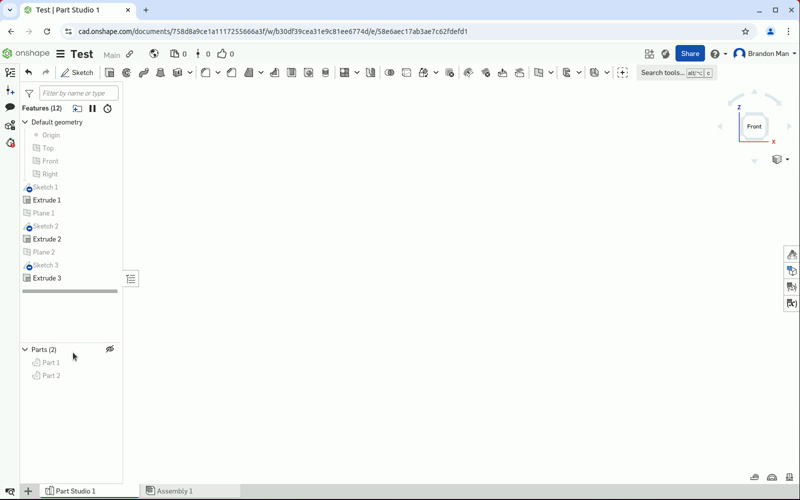
key(left)
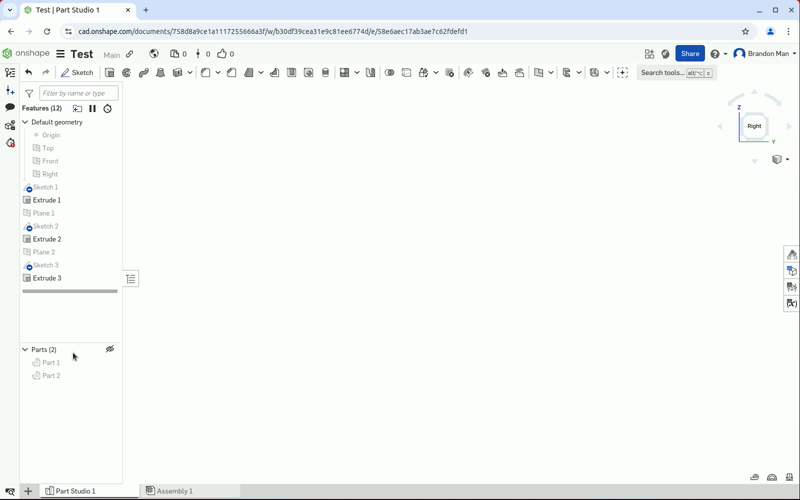
key_up(shift)
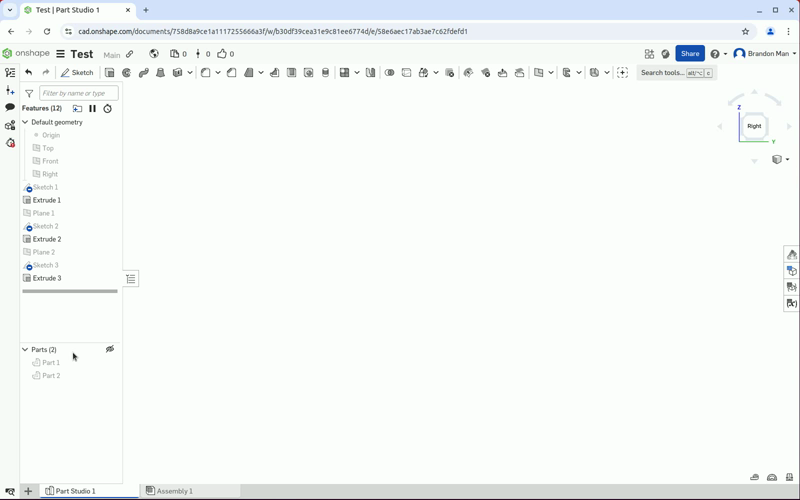
mouse_move(73, 352)
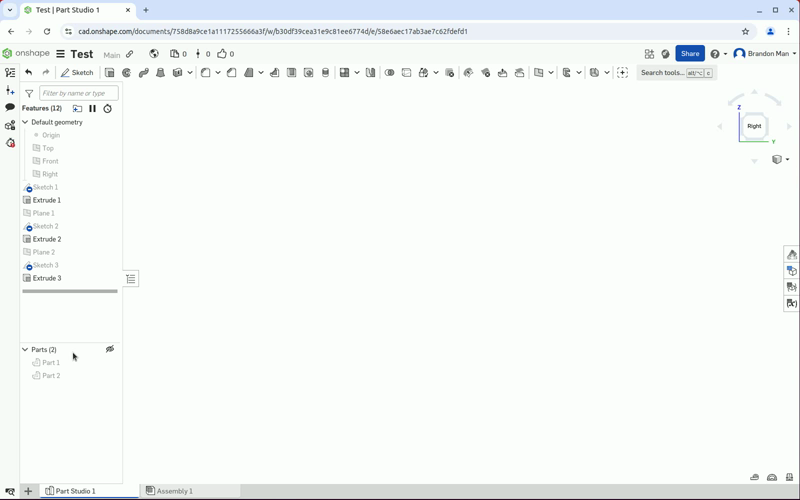
key(shift+y)
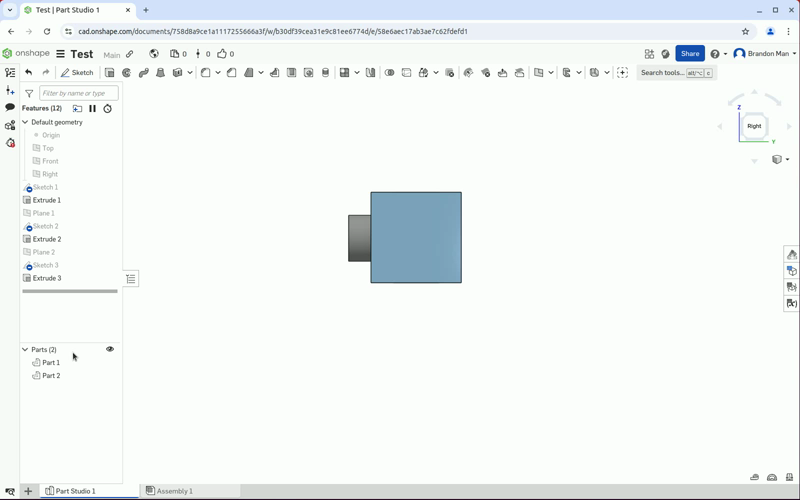
mouse_move(541, 75)
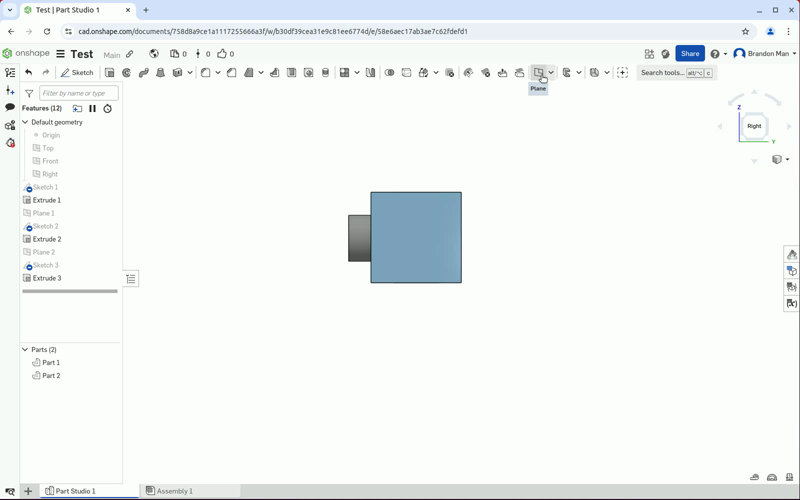
click(541, 75)
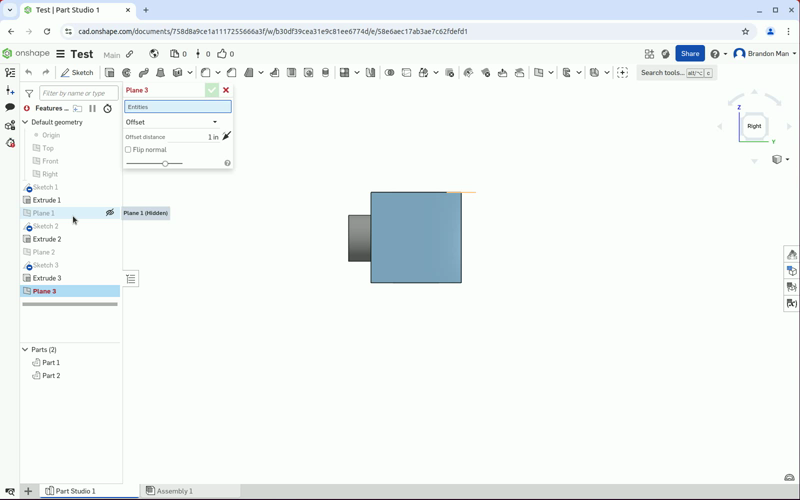
scroll(3)
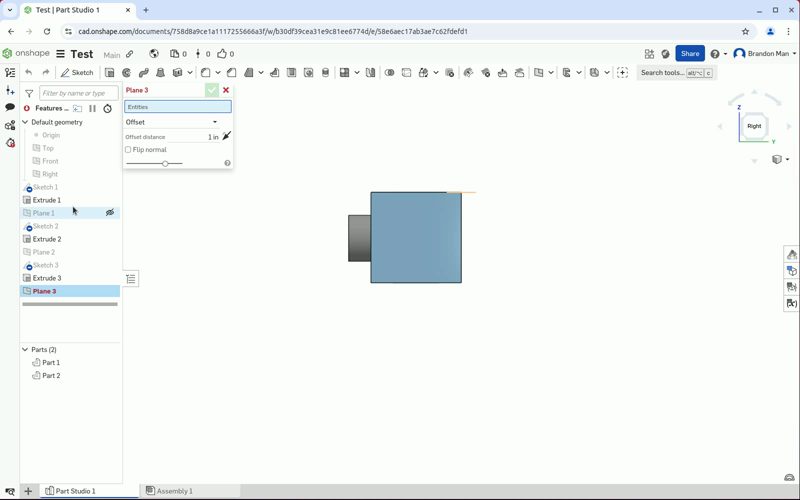
mouse_move(73, 176)
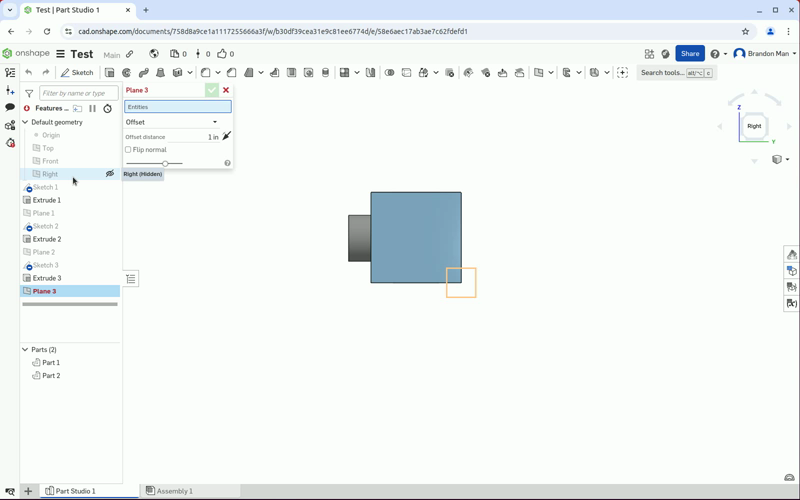
click(73, 176)
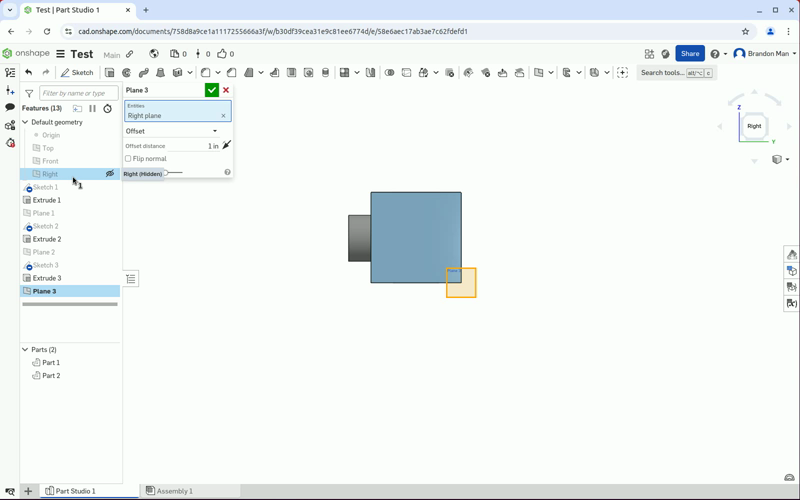
key(tab, 2)
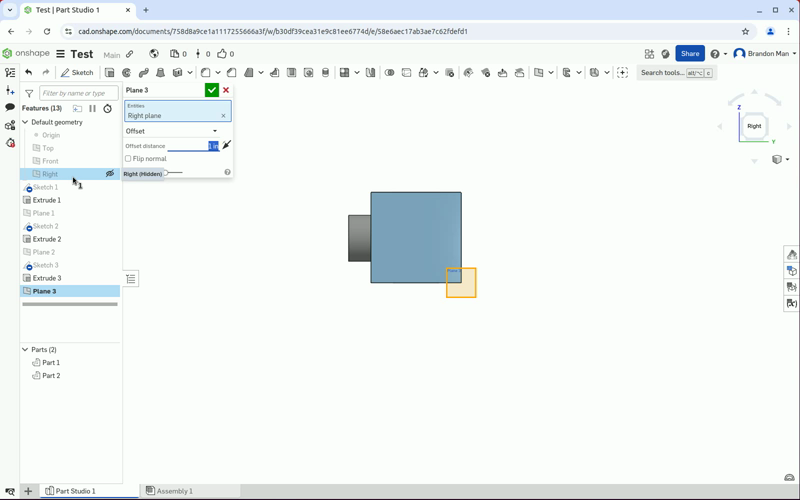
text(18.548)
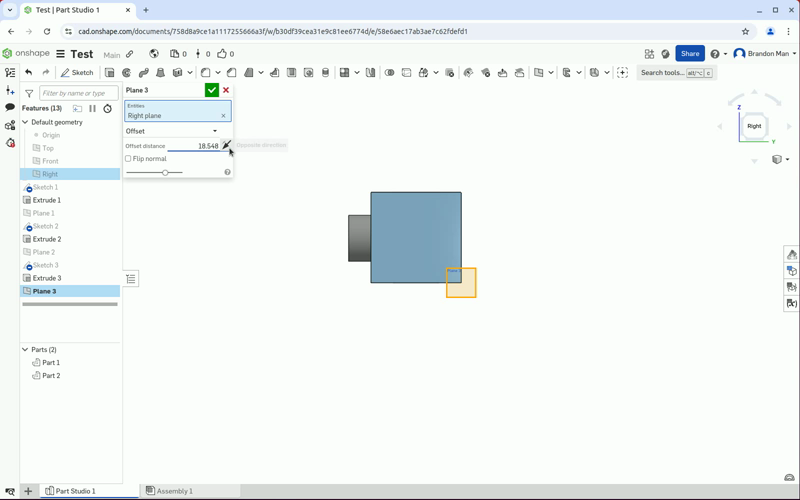
mouse_move(229, 147)
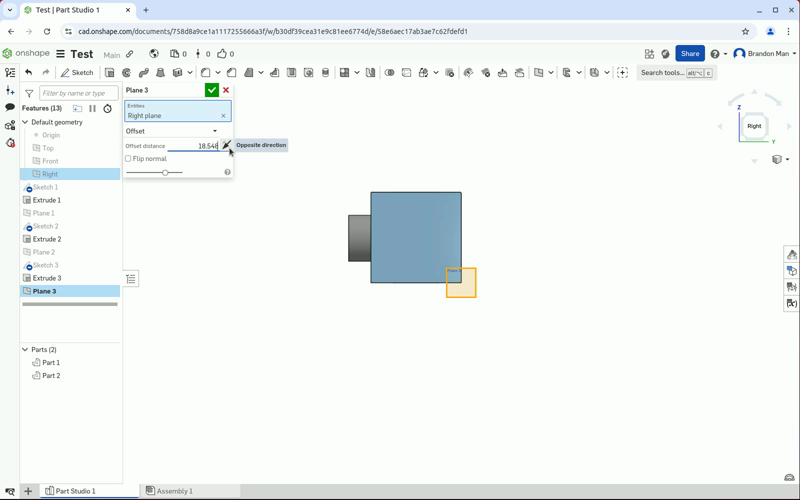
click(229, 147)
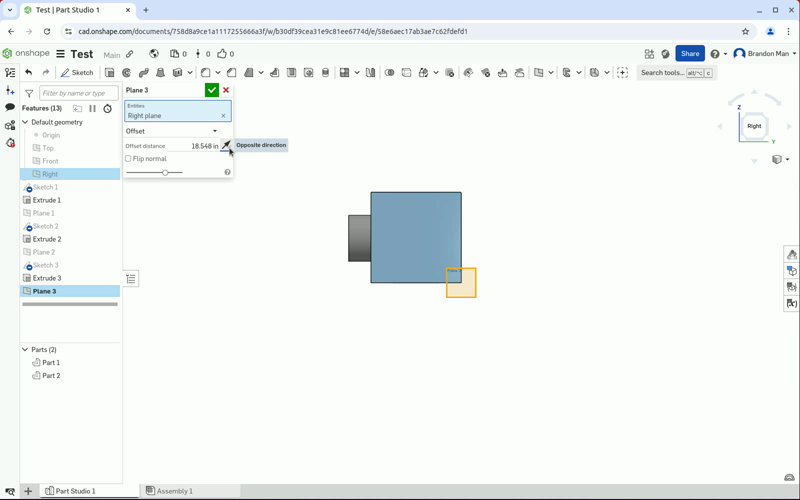
key(enter, 2)
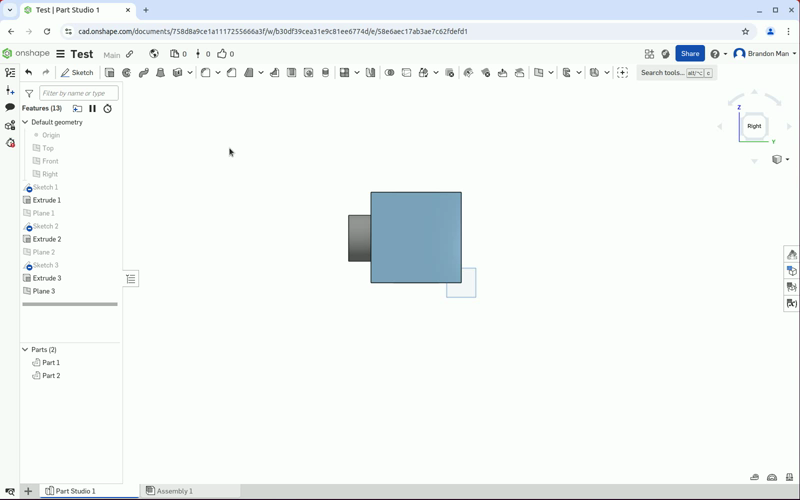
key(shift+s)
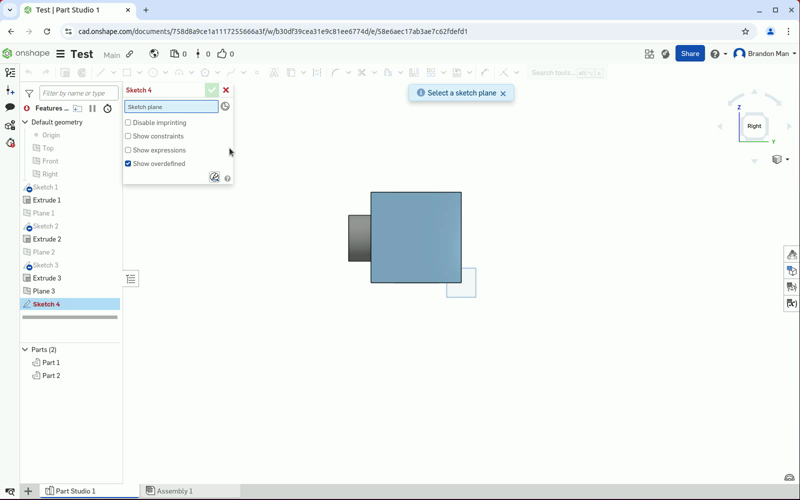
mouse_move(73, 293)
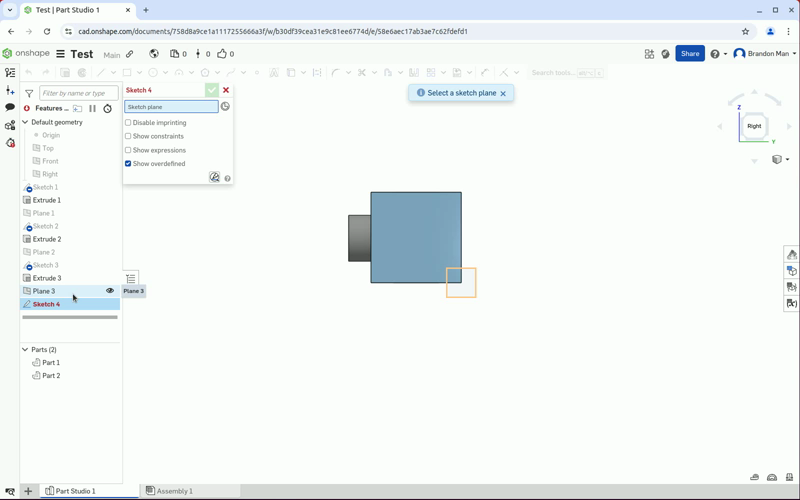
click(73, 293)
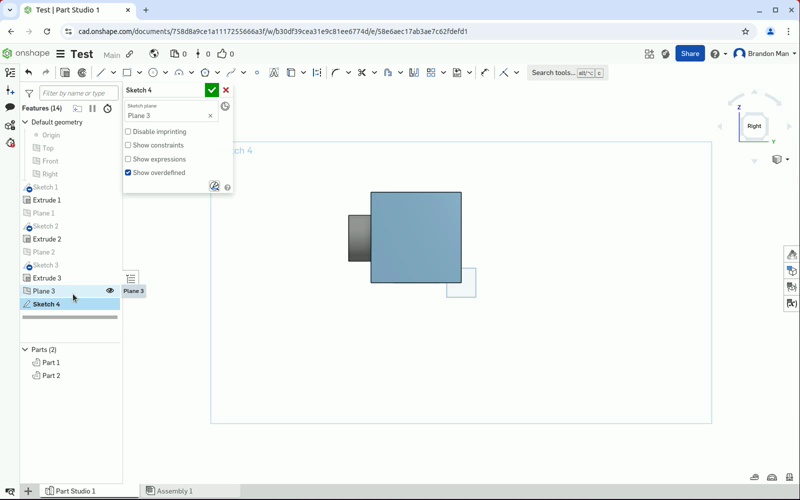
mouse_move(73, 352)
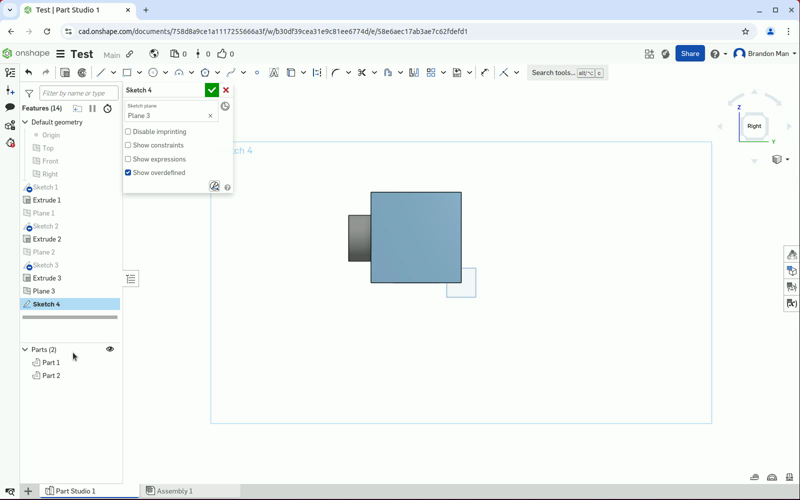
key(y)
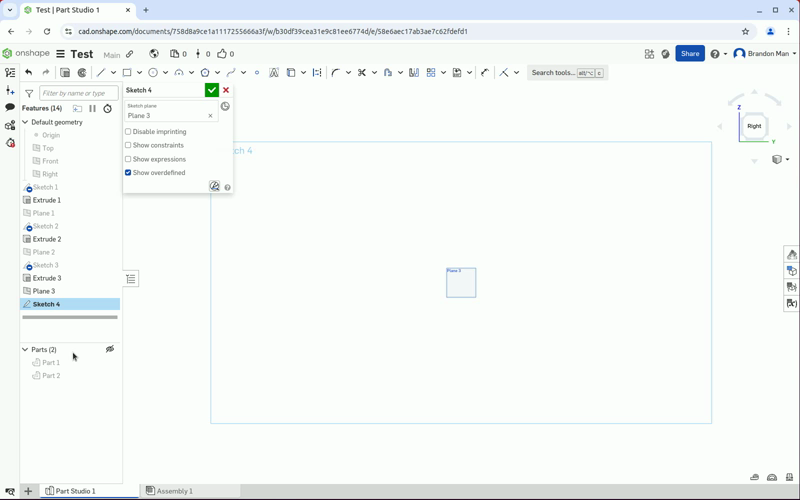
key(l)
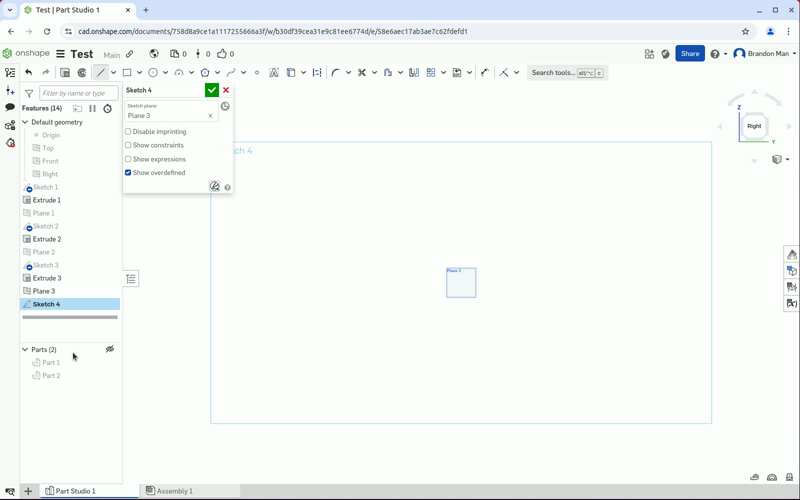
key_down(shift)
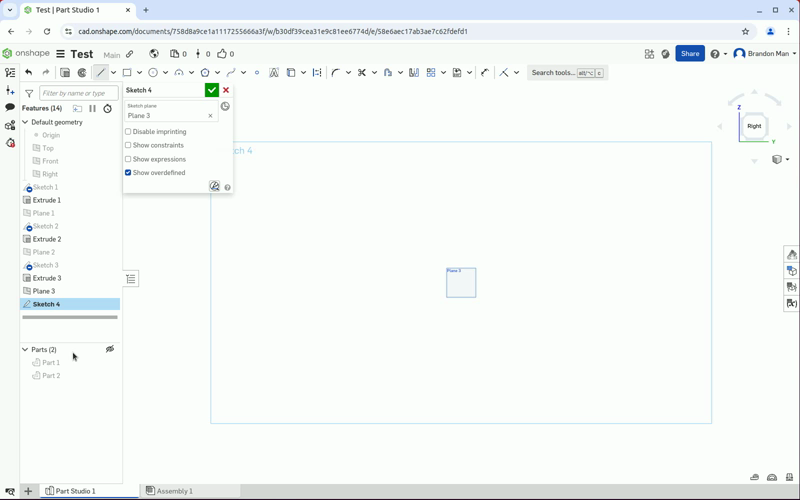
mouse_move(392, 260)
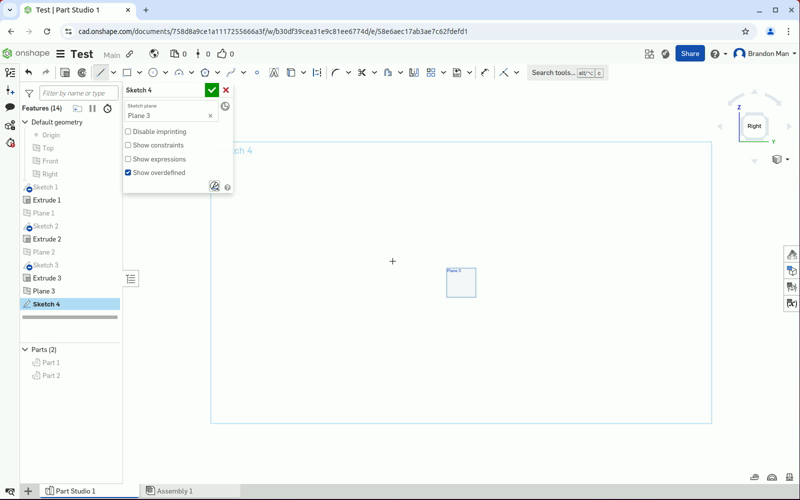
click(392, 260)
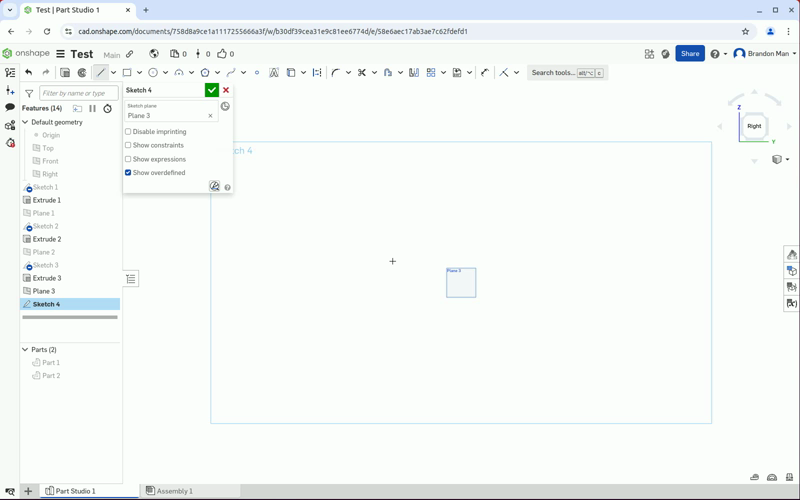
key_up(shift)
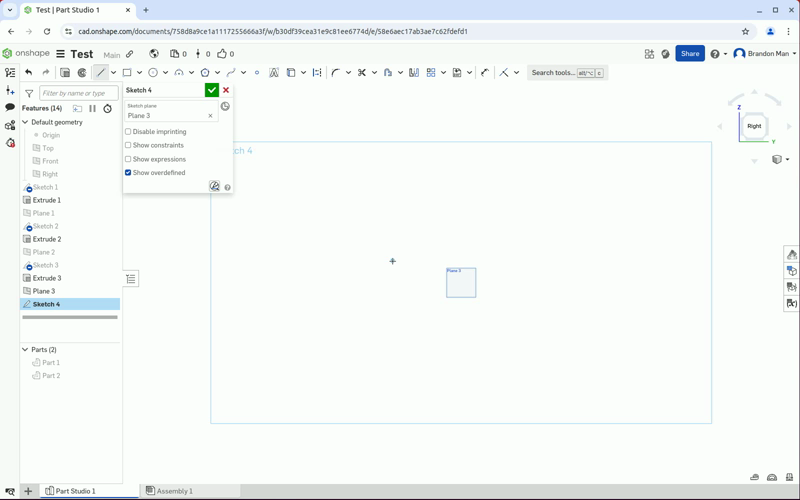
key_down(shift)
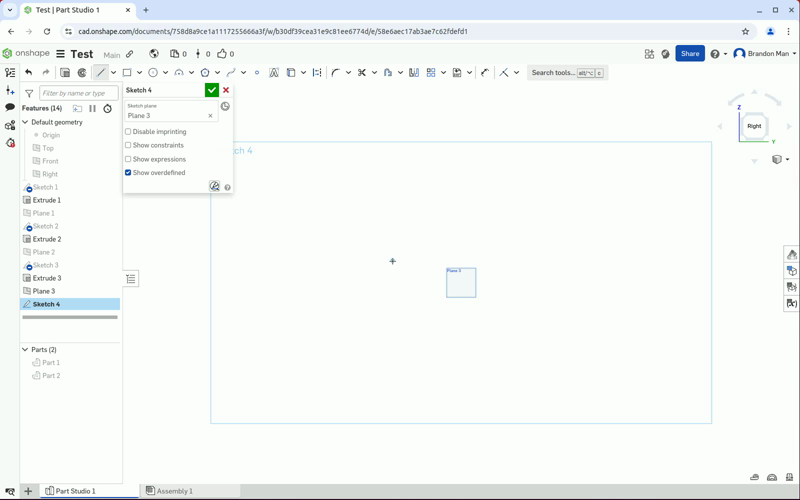
mouse_move(422, 260)
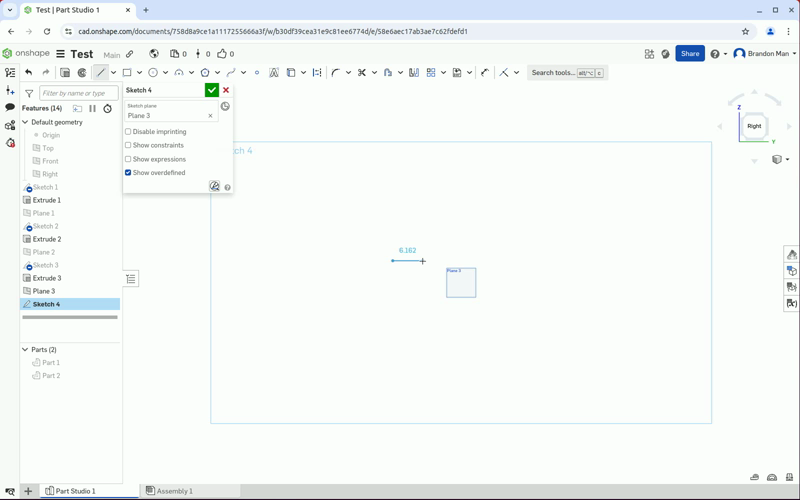
mouse_move(437, 260)
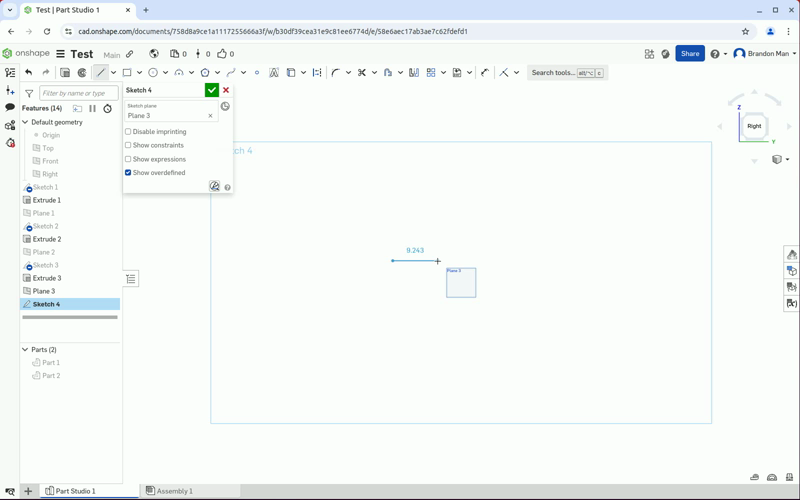
click(437, 260)
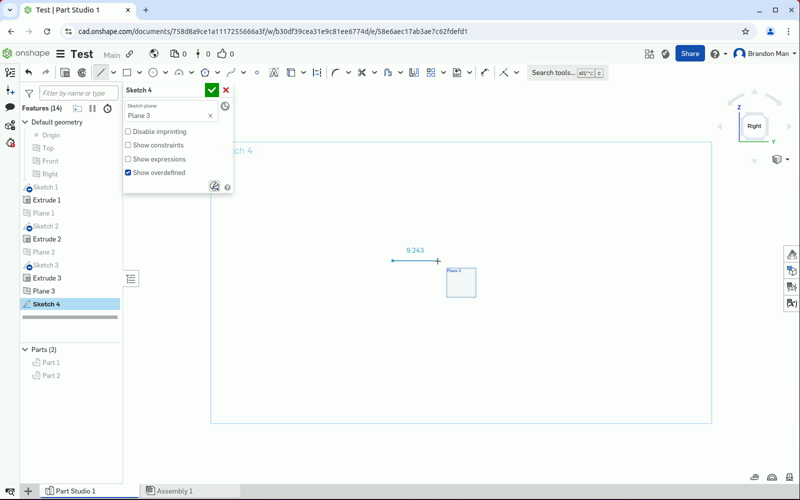
key_up(shift)
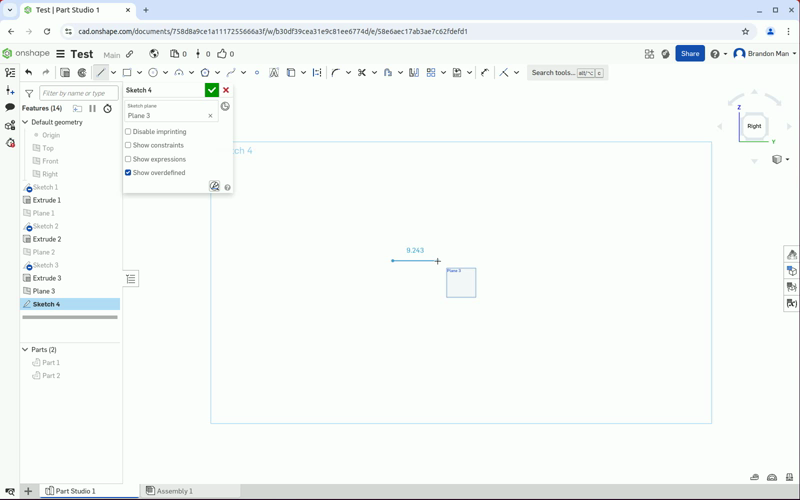
key_down(shift)
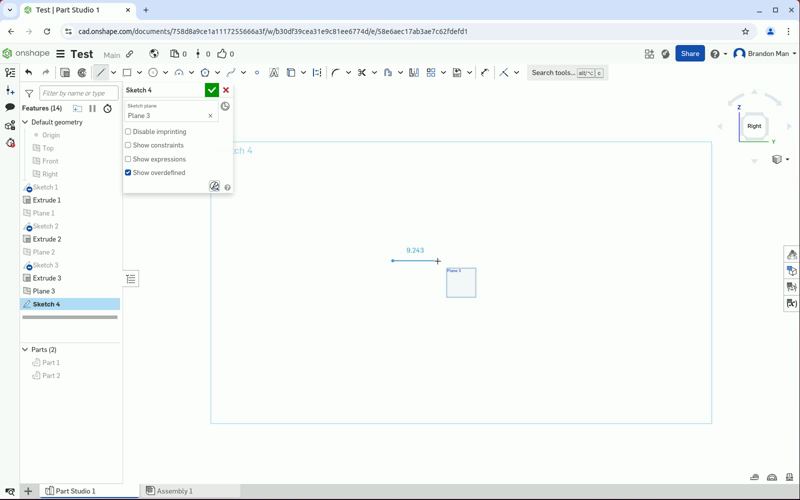
mouse_move(467, 260)
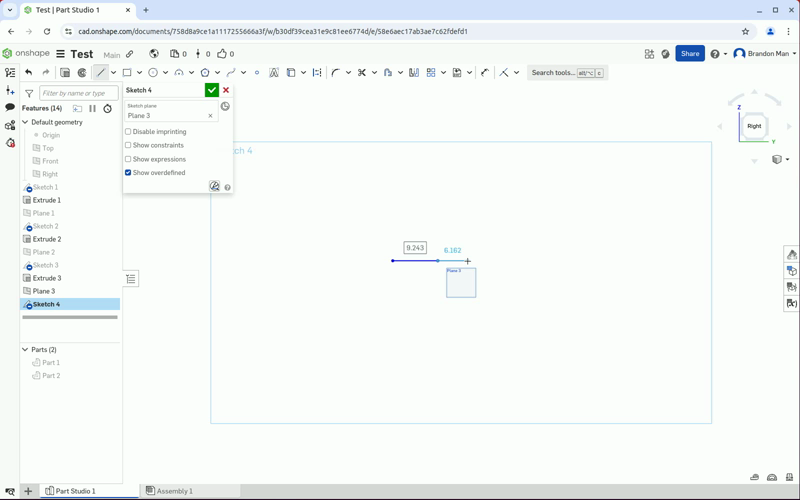
mouse_move(437, 215)
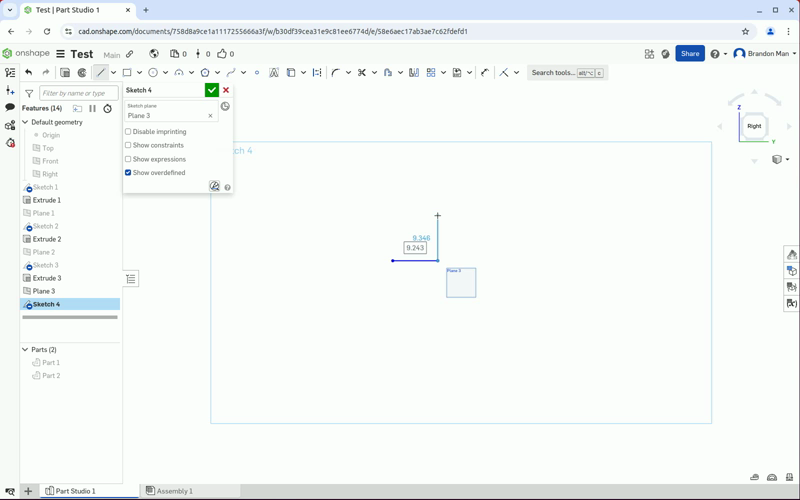
click(437, 215)
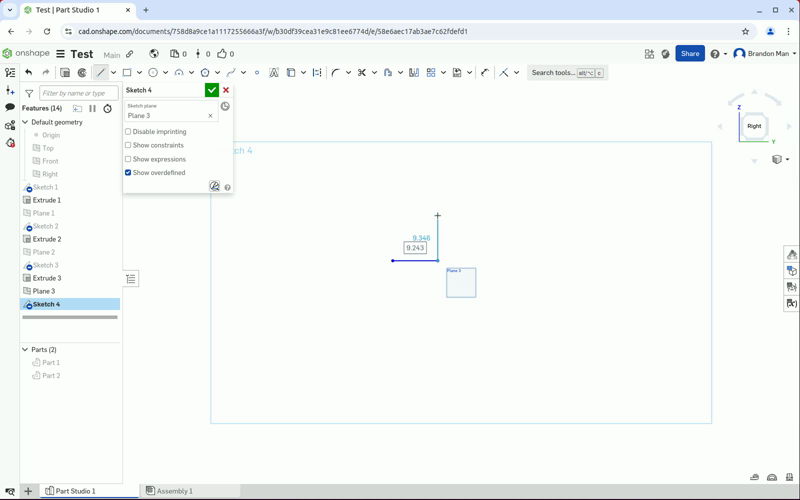
key_up(shift)
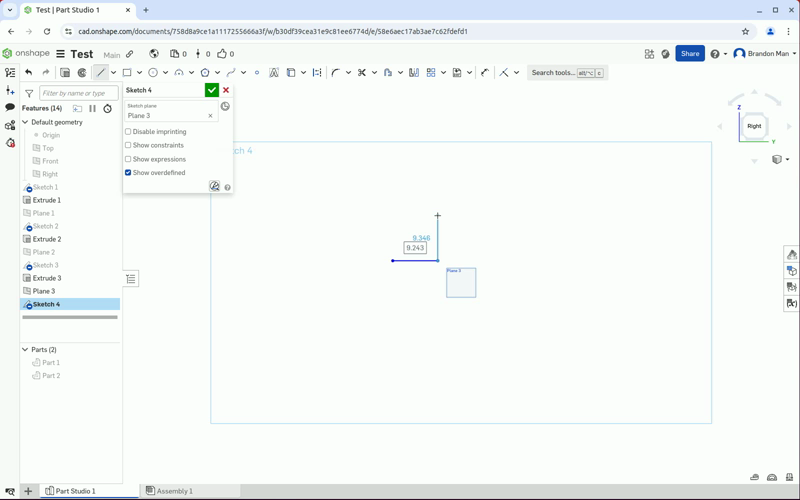
key_down(shift)
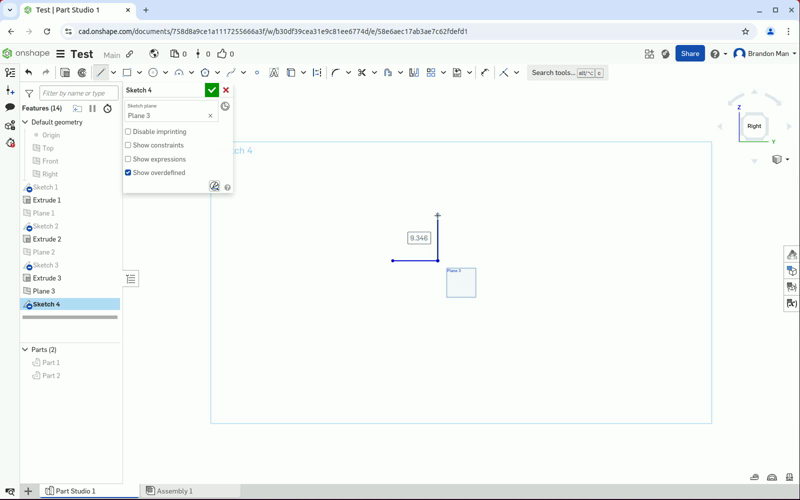
mouse_move(467, 215)
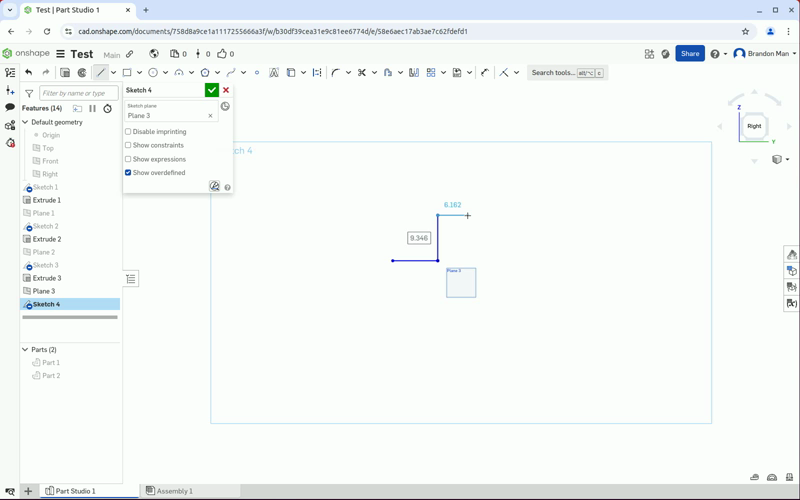
mouse_move(392, 215)
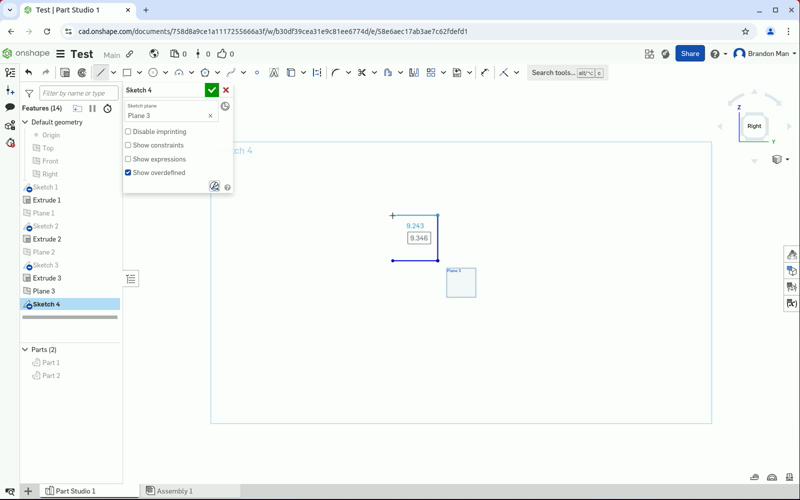
click(392, 215)
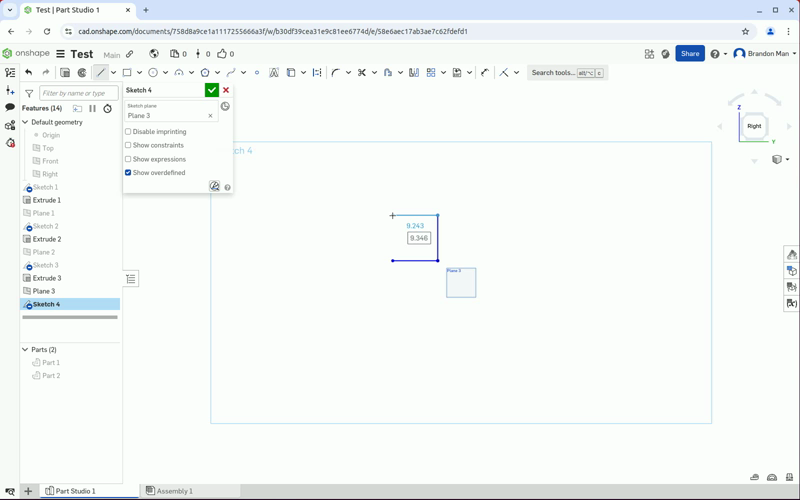
key_up(shift)
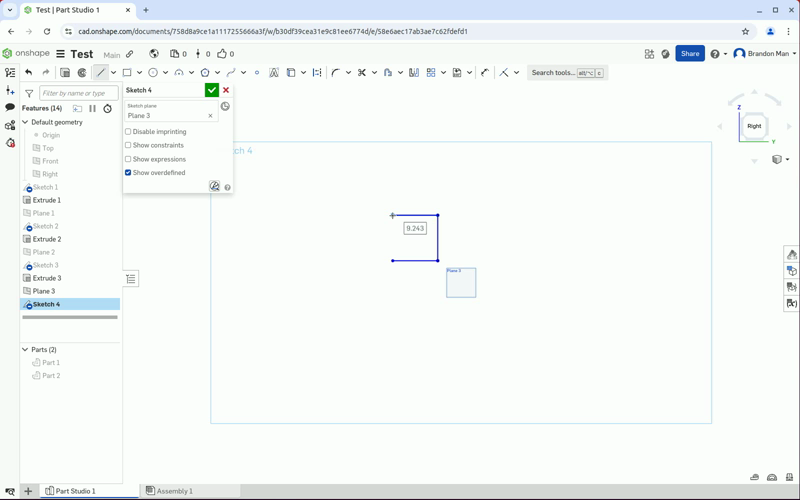
mouse_move(422, 215)
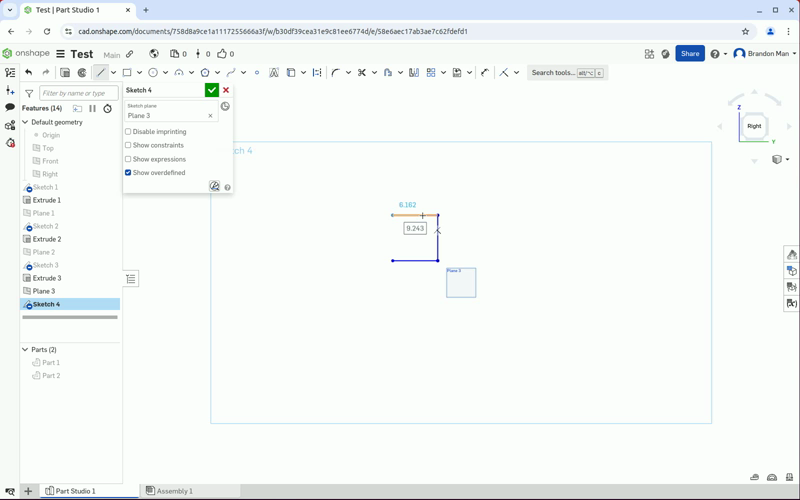
key_down(shift)
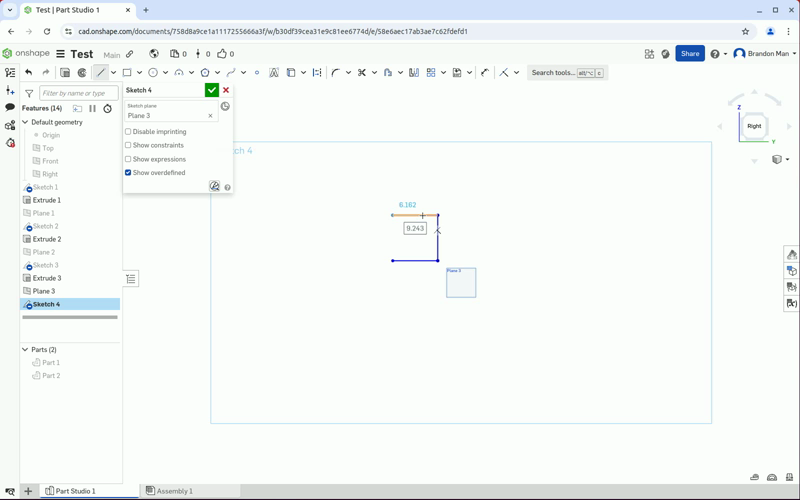
mouse_move(392, 260)
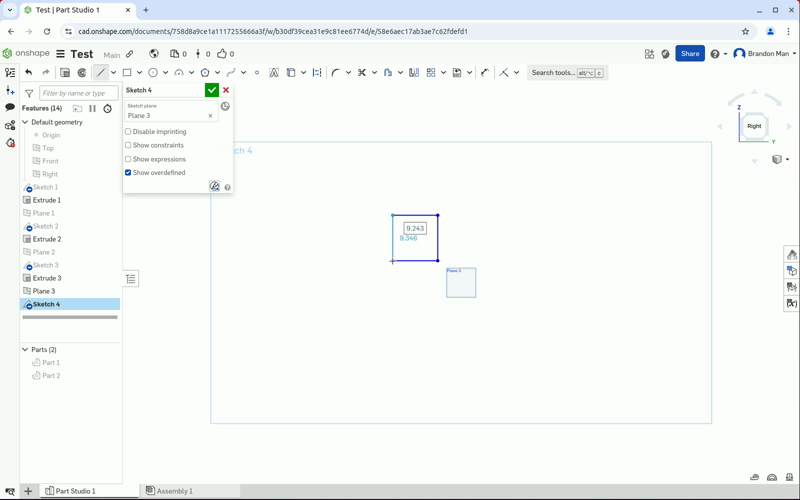
key_up(shift)
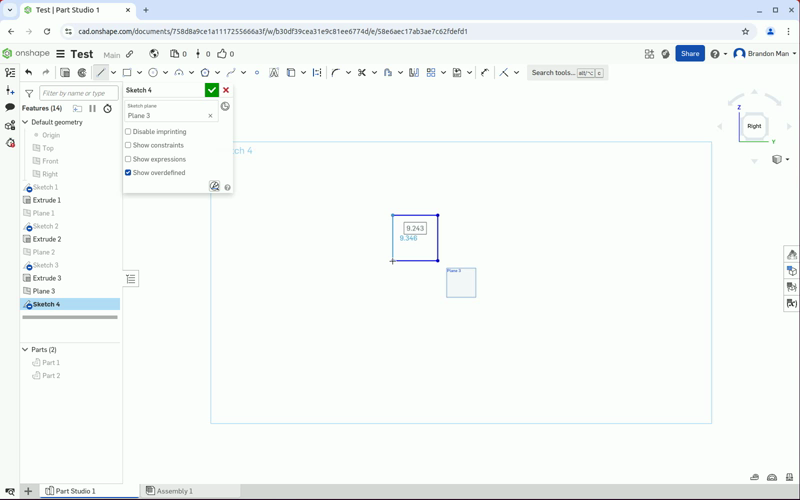
click(392, 260)
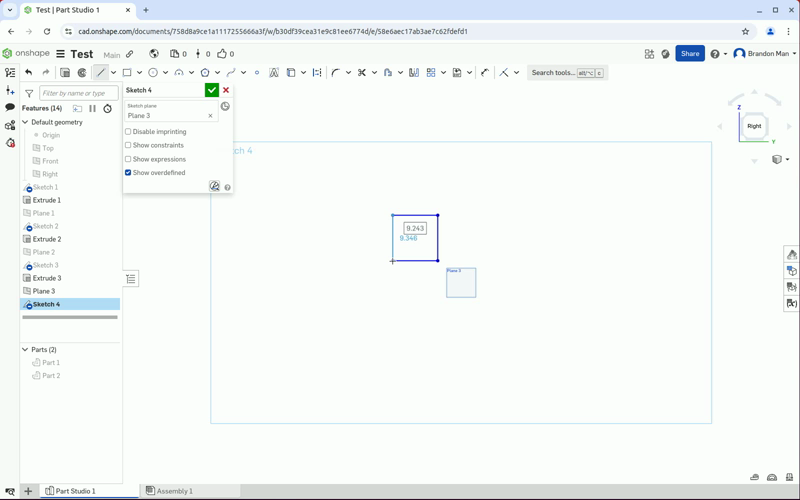
key(esc)
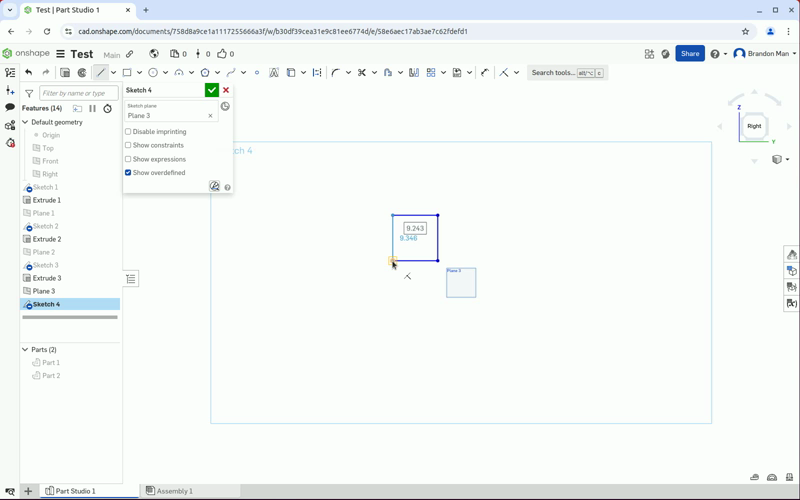
mouse_move(416, 247)
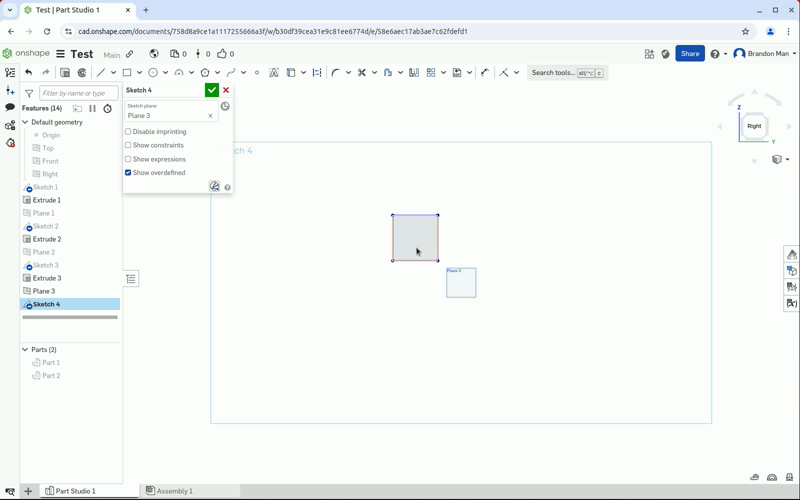
click(416, 247)
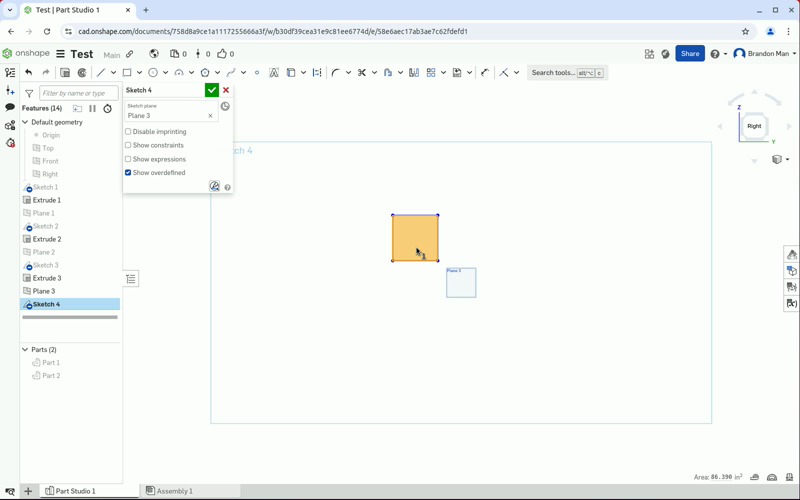
mouse_move(73, 352)
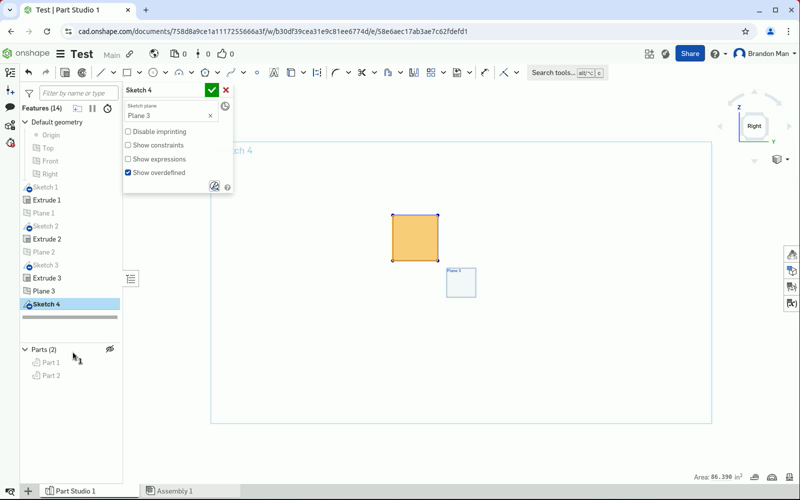
key(shift+y)
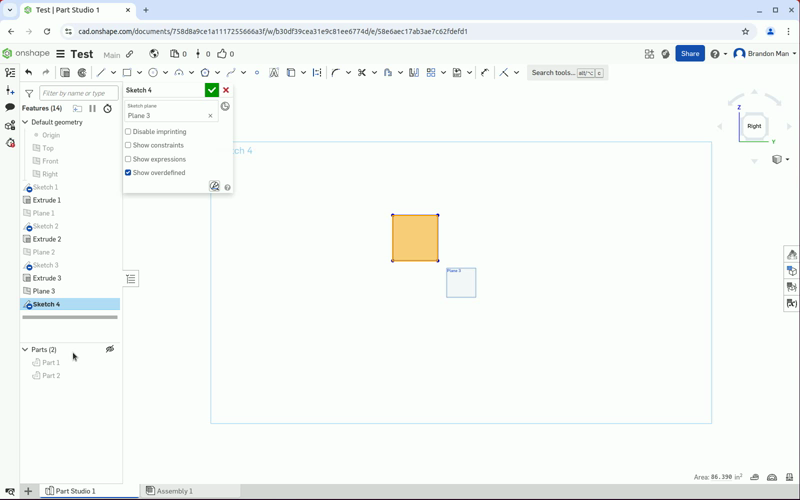
key(shift+e)
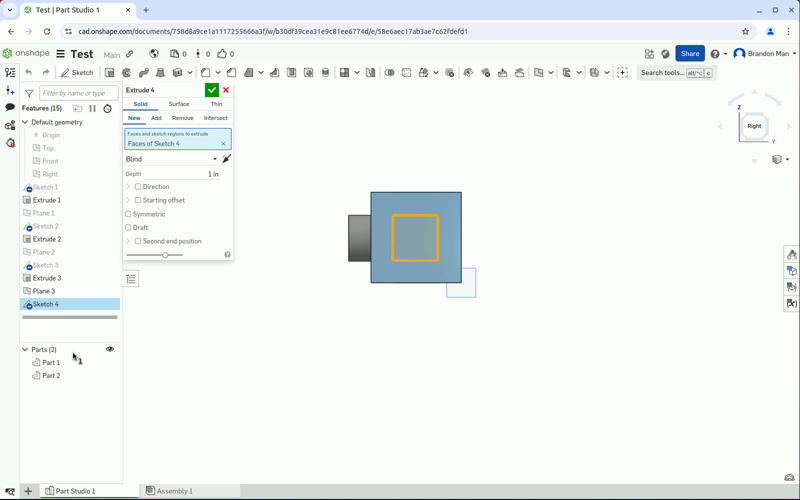
mouse_move(143, 106)
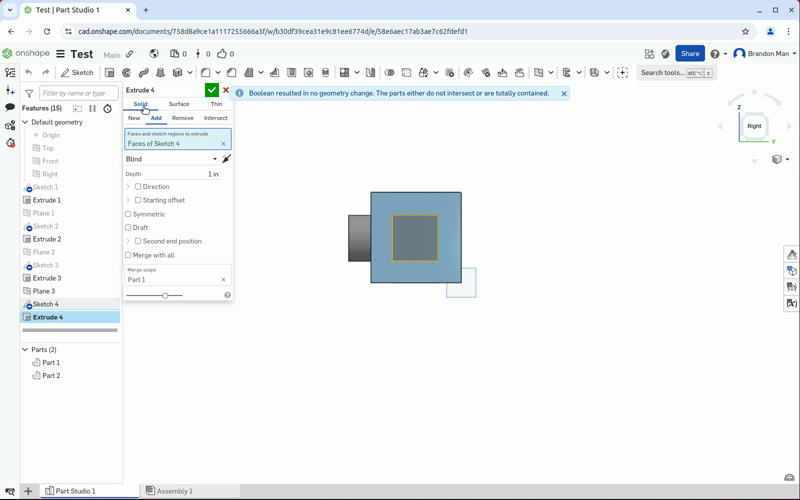
click(143, 106)
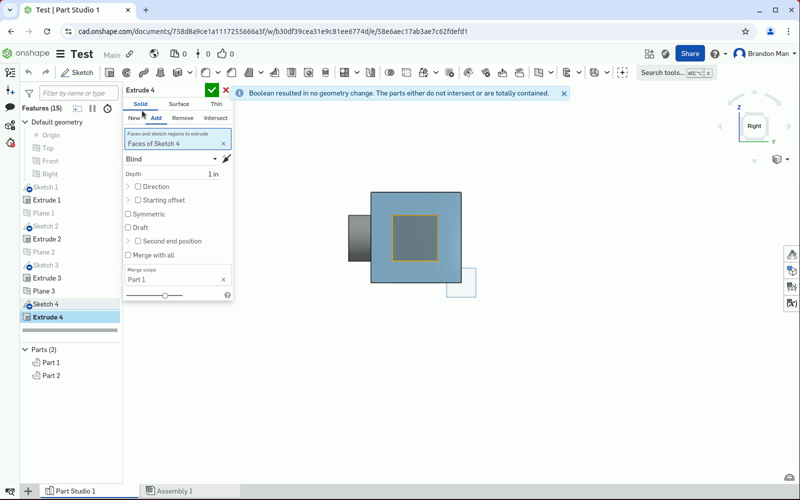
mouse_move(137, 120)
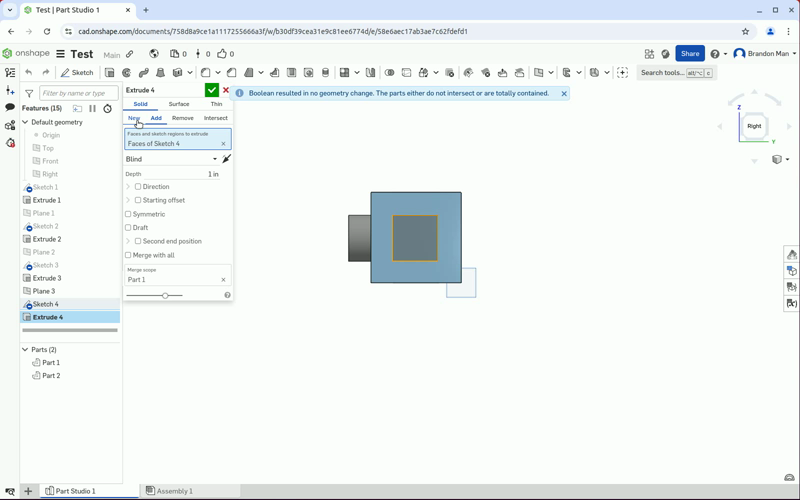
click(137, 120)
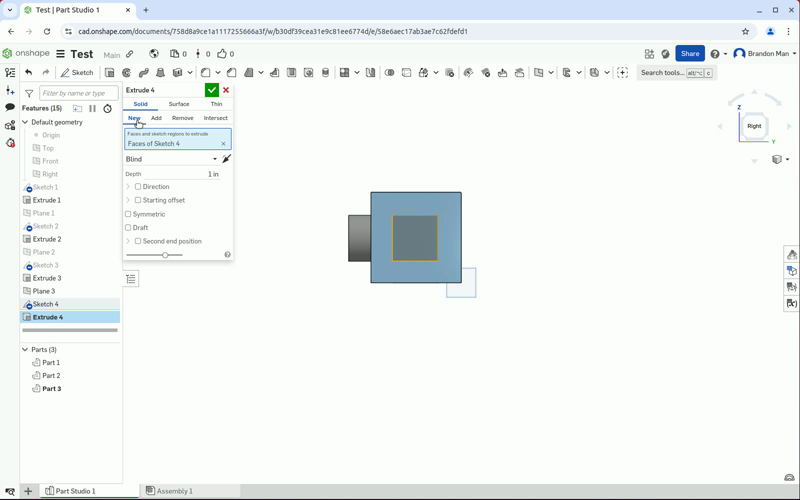
key(tab, 4)
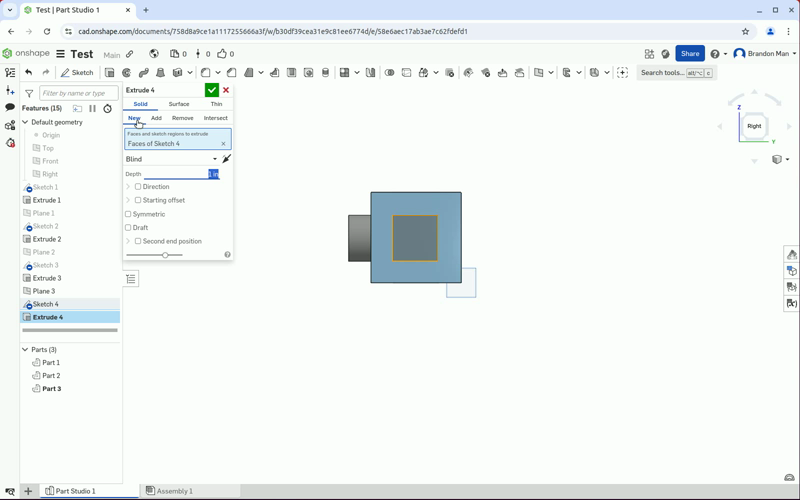
text(4.574)
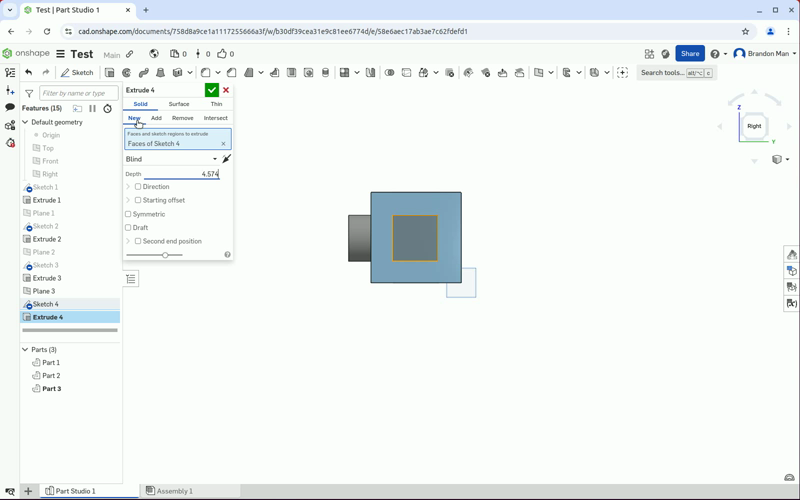
key(enter)
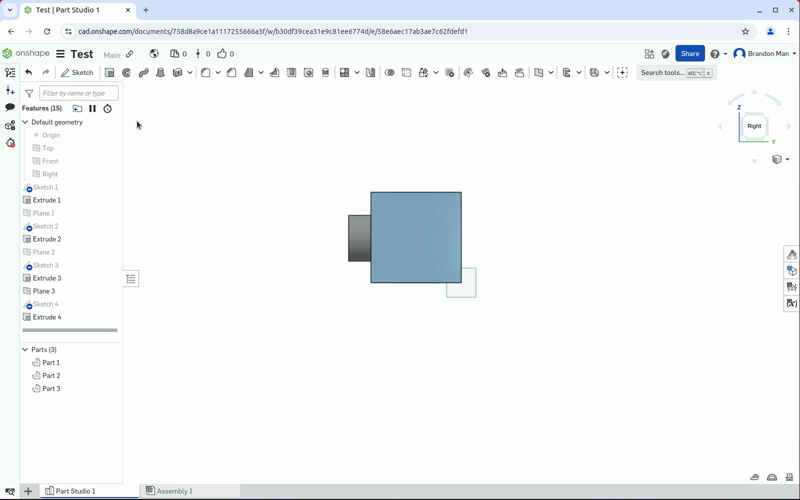
key(shift+h)
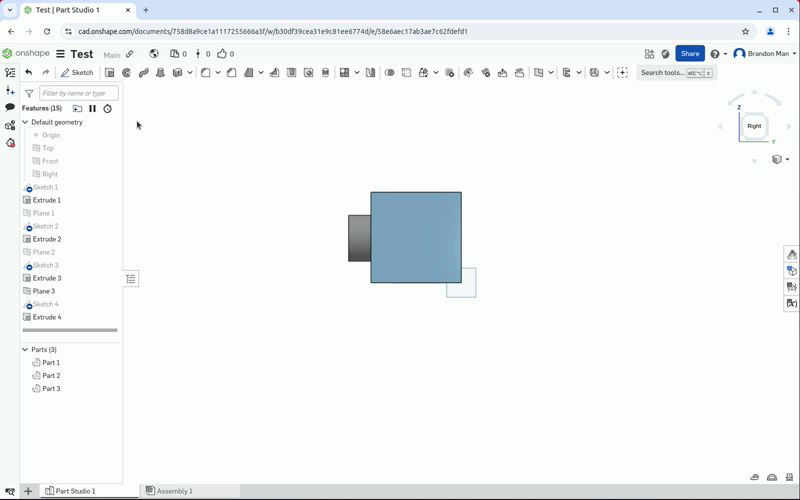
key(shift+h)
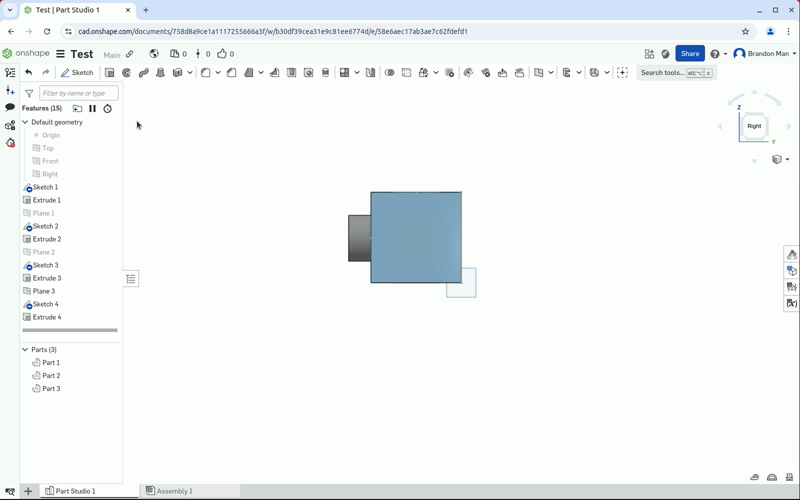
key(shift+7)
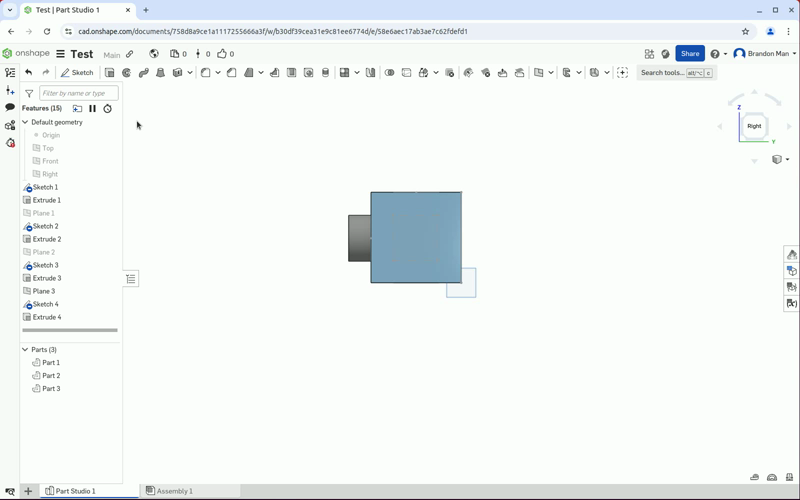
key(right, 2)
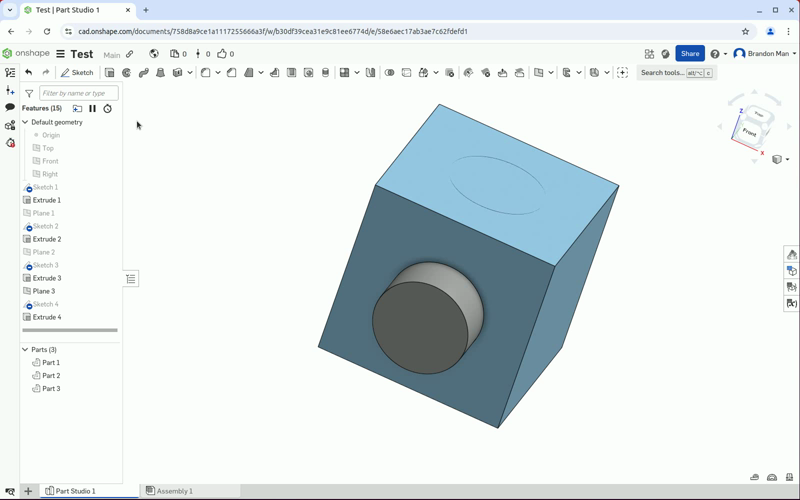
key(down, 2)
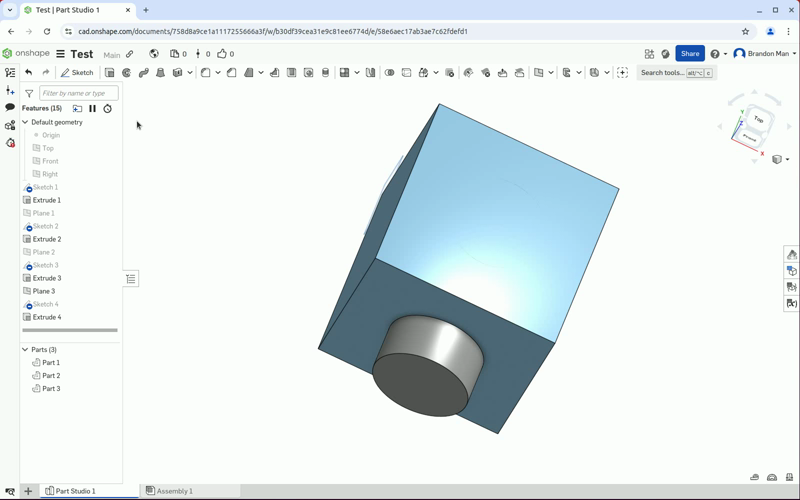
key(up, 2)
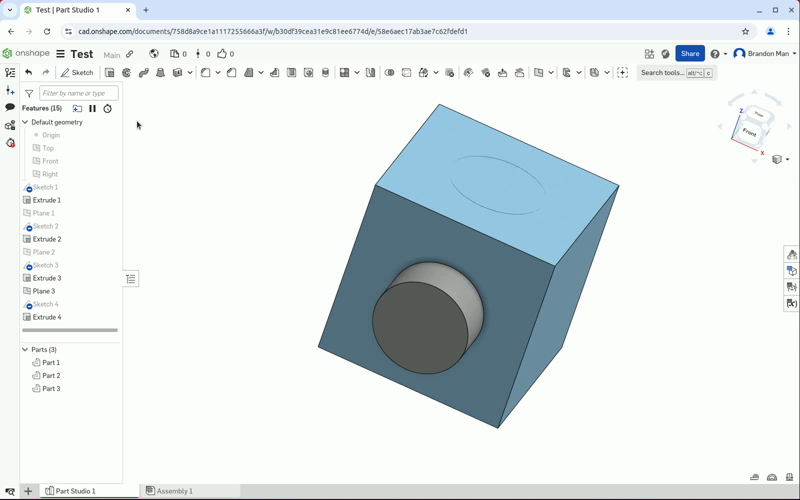
key(left, 2)
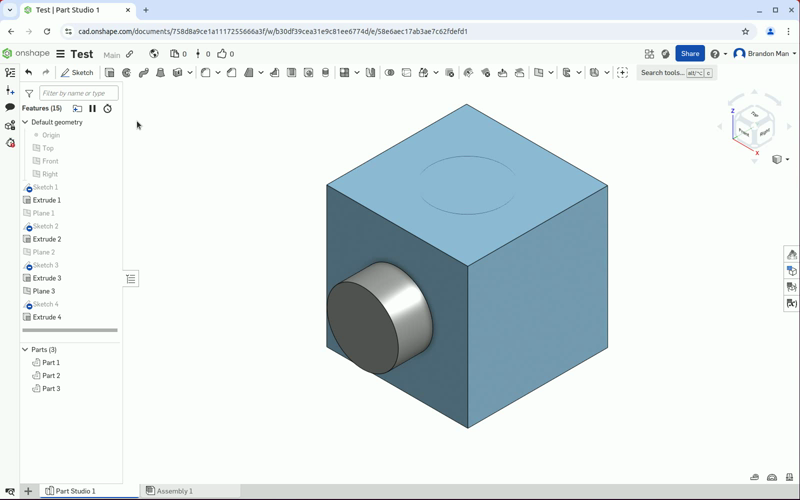
mouse_move(73, 189)
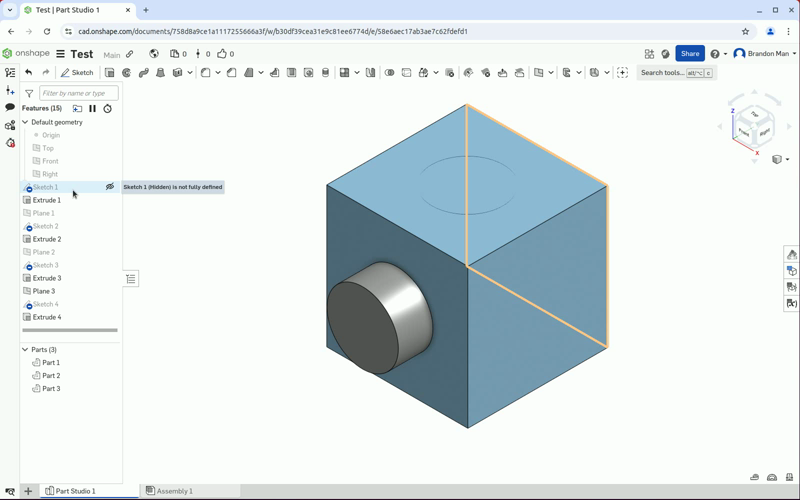
click(73, 189)